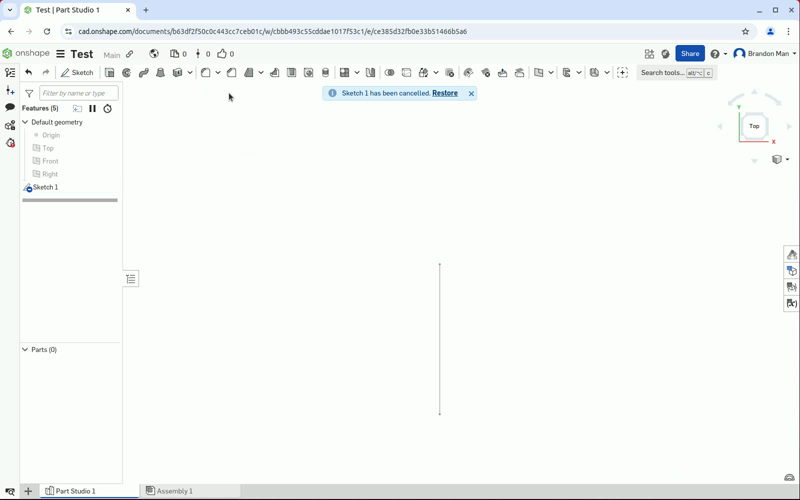
key(shift+h)
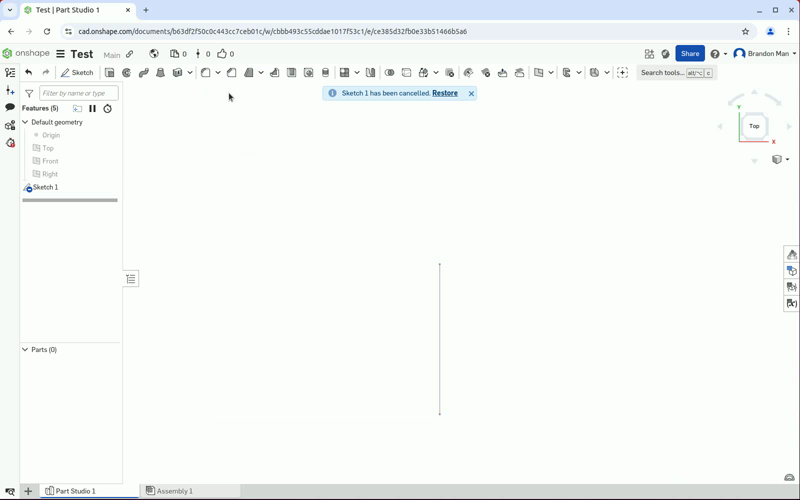
key(shift+s)
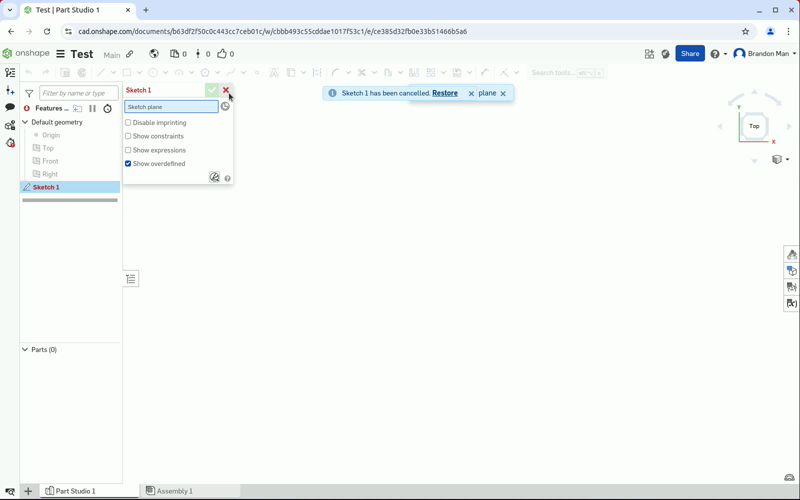
mouse_move(73, 150)
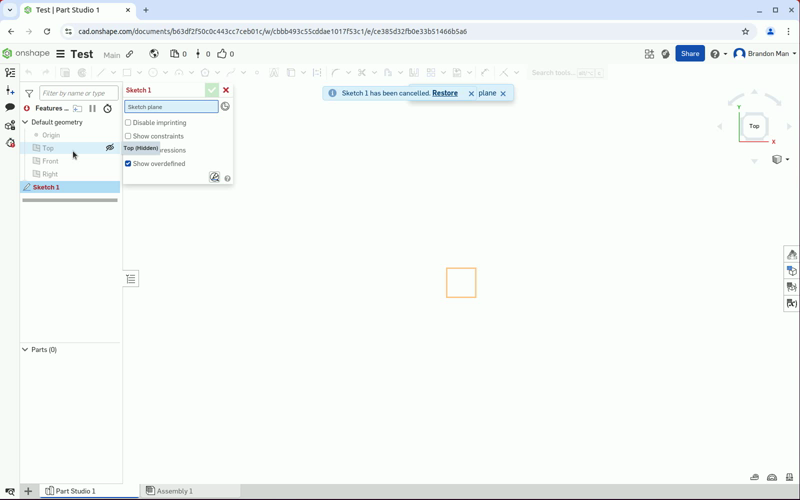
click(73, 150)
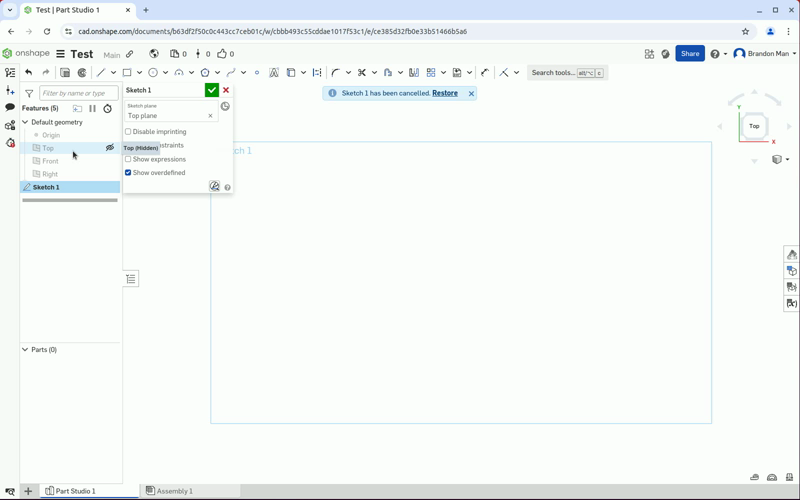
mouse_move(73, 352)
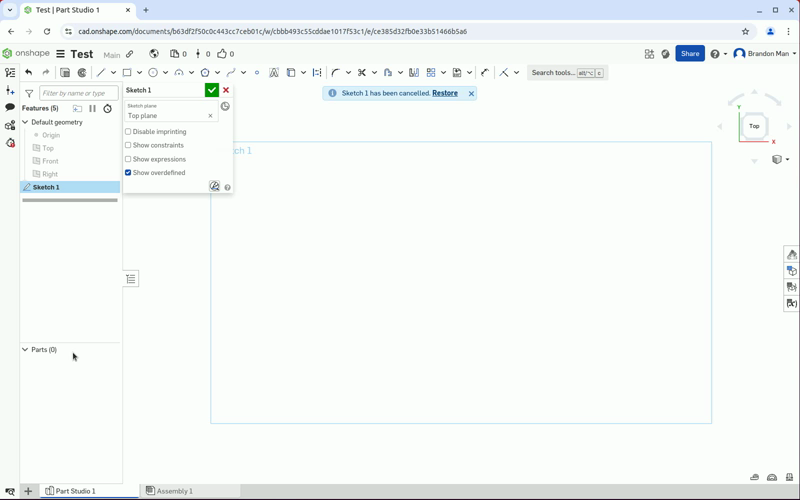
key(y)
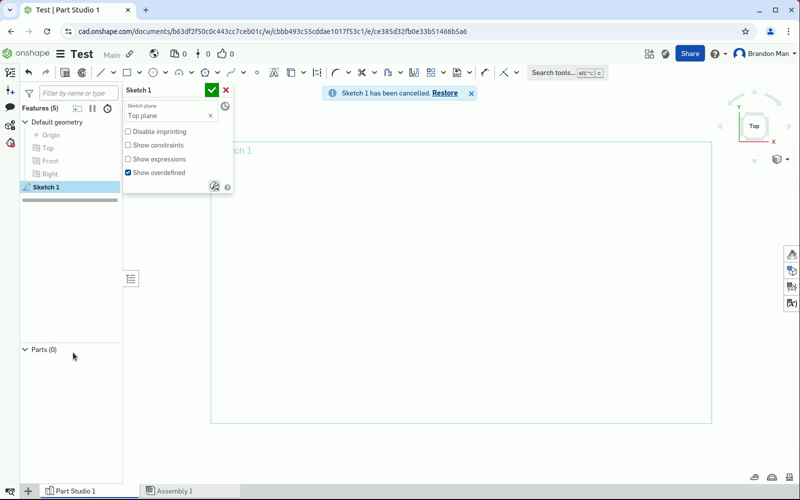
key(l)
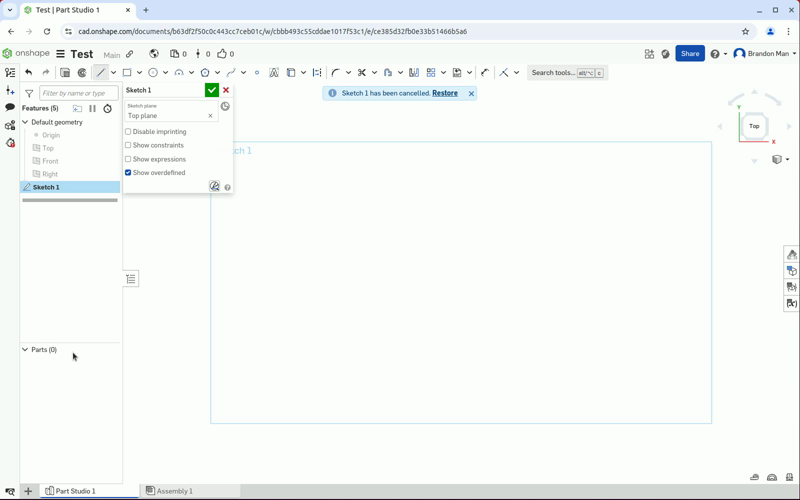
key_down(shift)
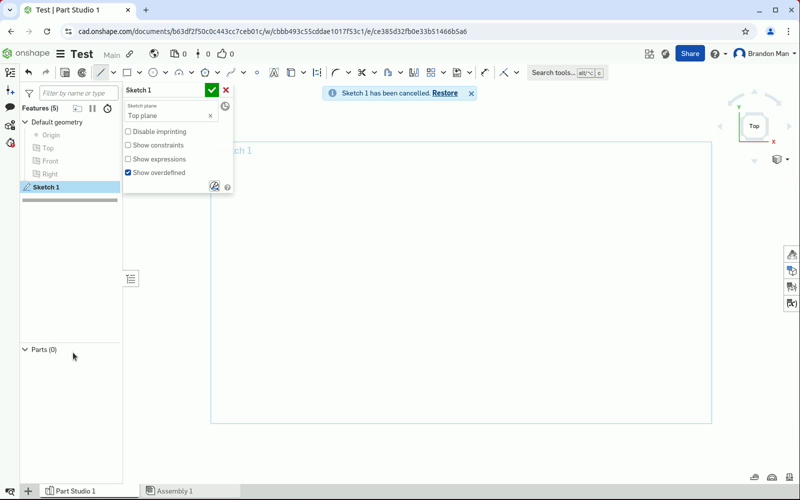
mouse_move(348, 327)
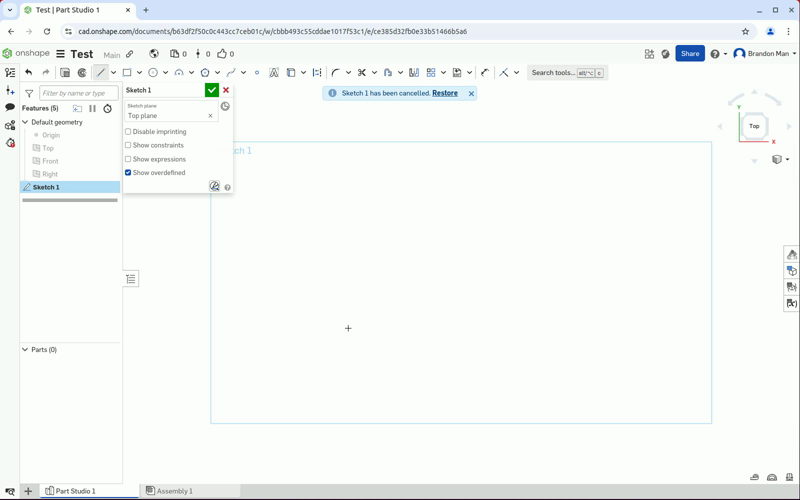
click(348, 327)
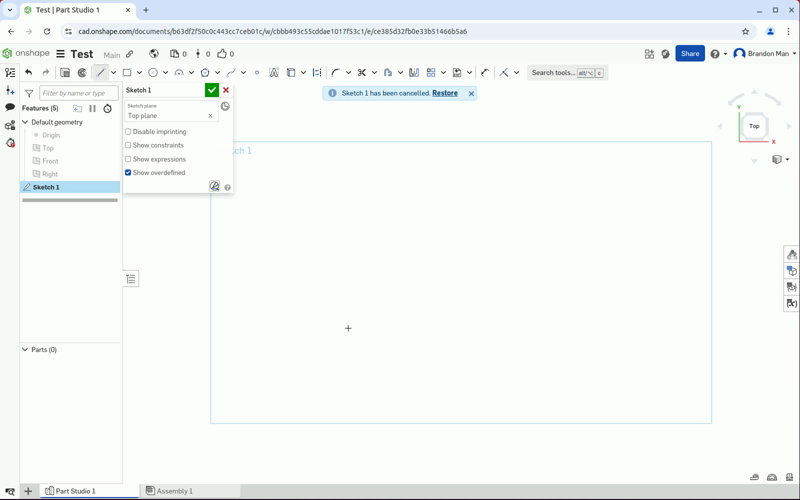
key_up(shift)
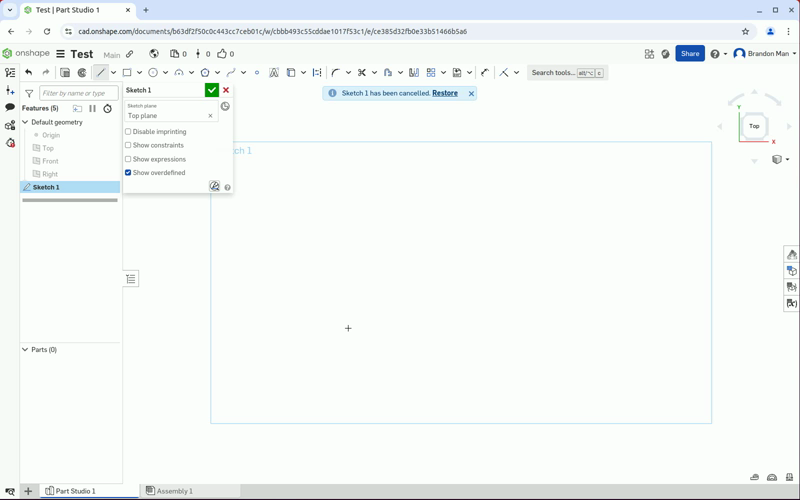
key_down(shift)
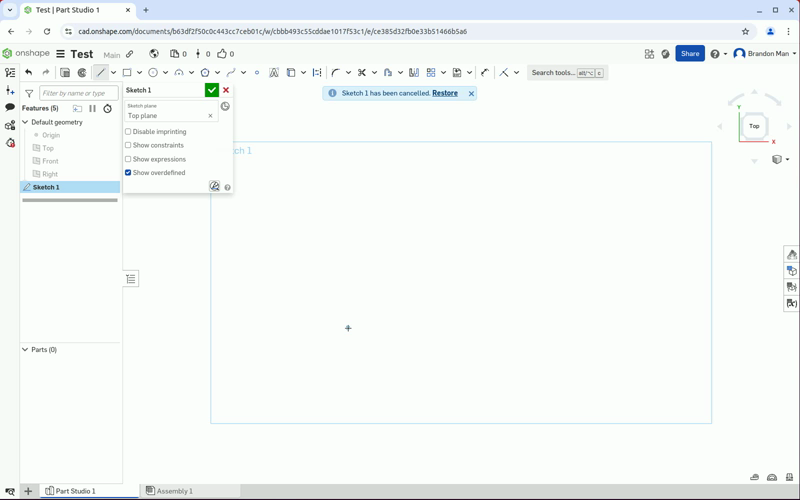
mouse_move(378, 327)
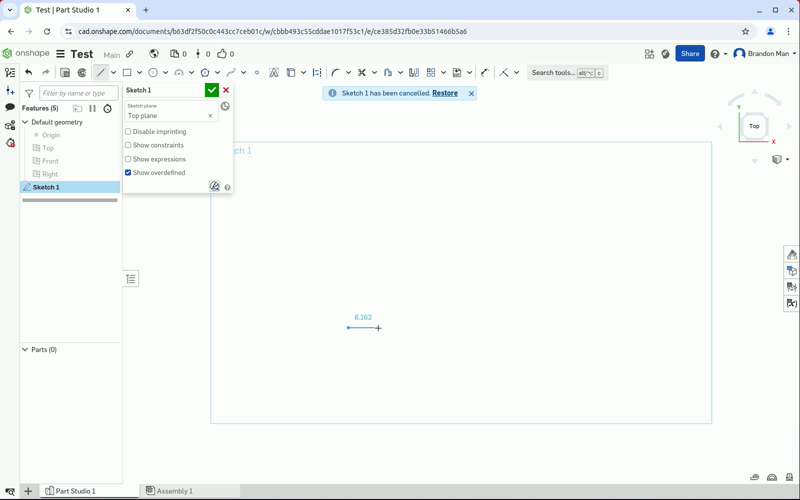
mouse_move(352, 331)
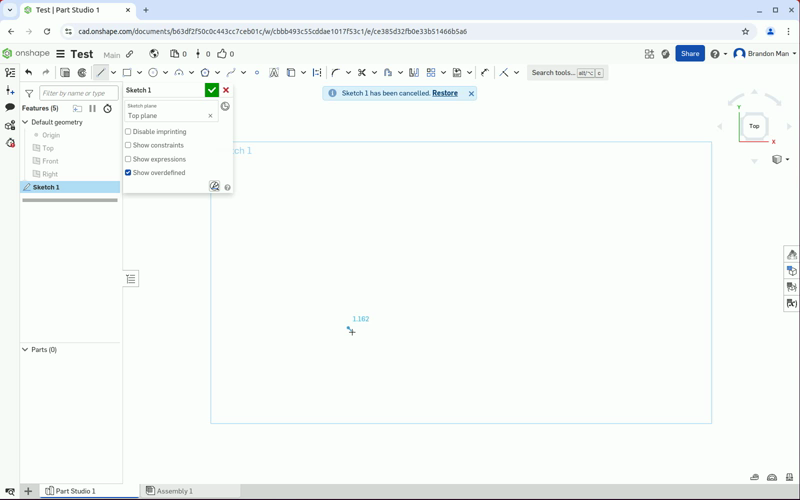
scroll(6)
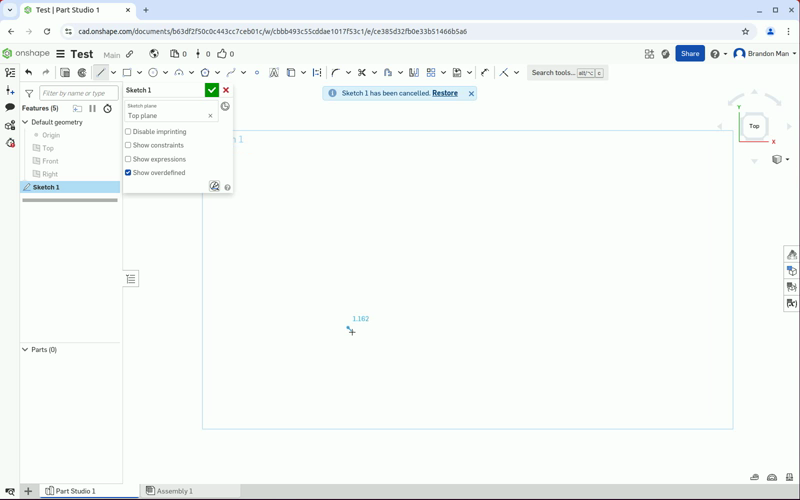
scroll(6)
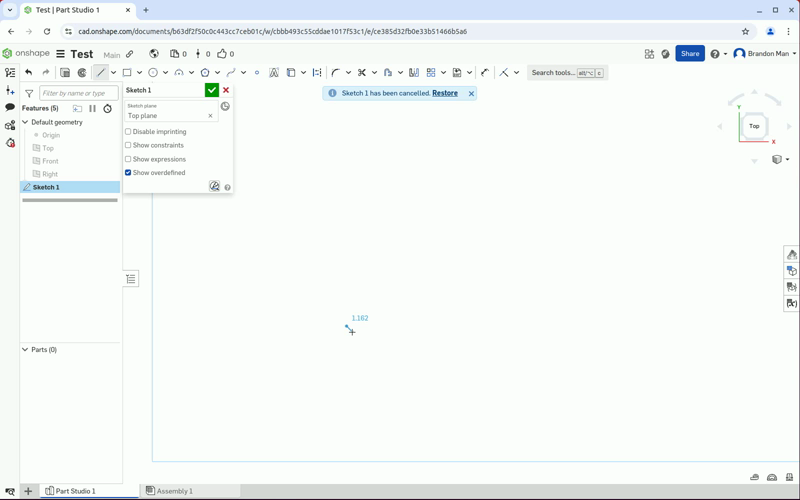
scroll(6)
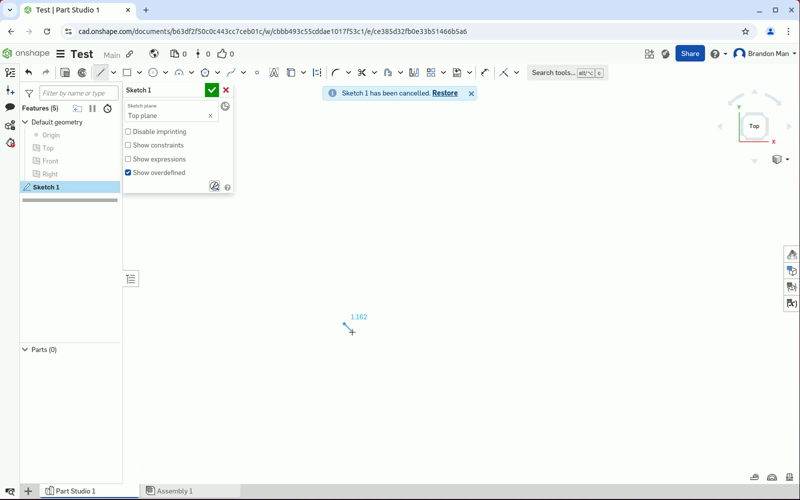
scroll(6)
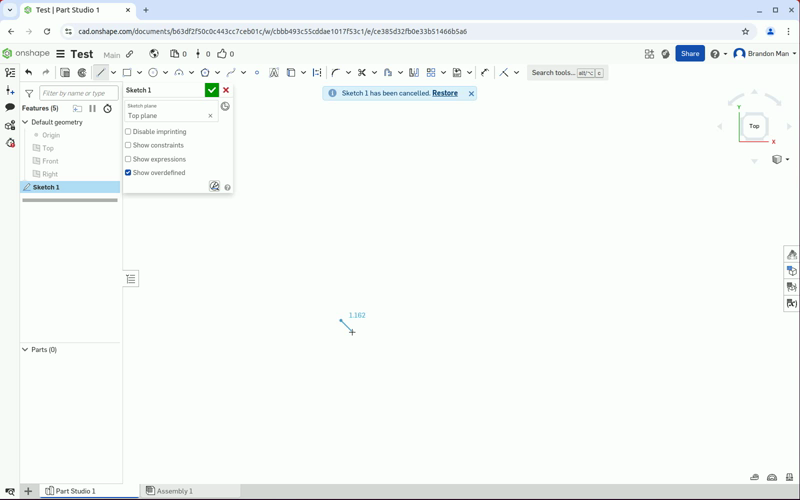
scroll(6)
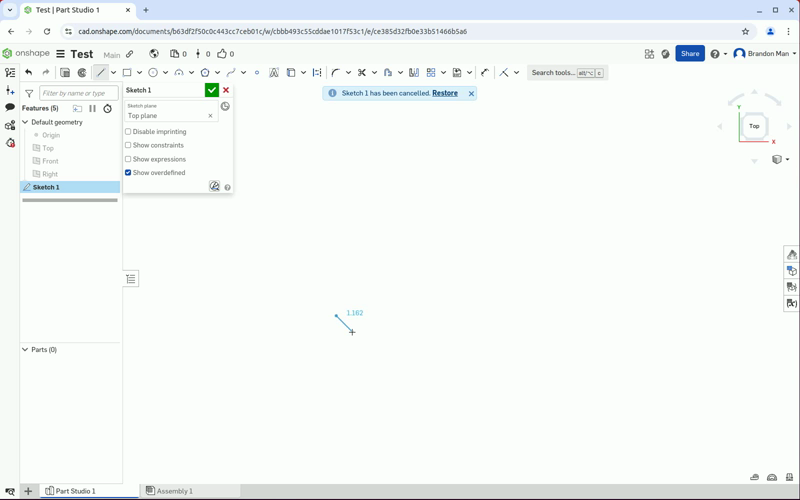
scroll(6)
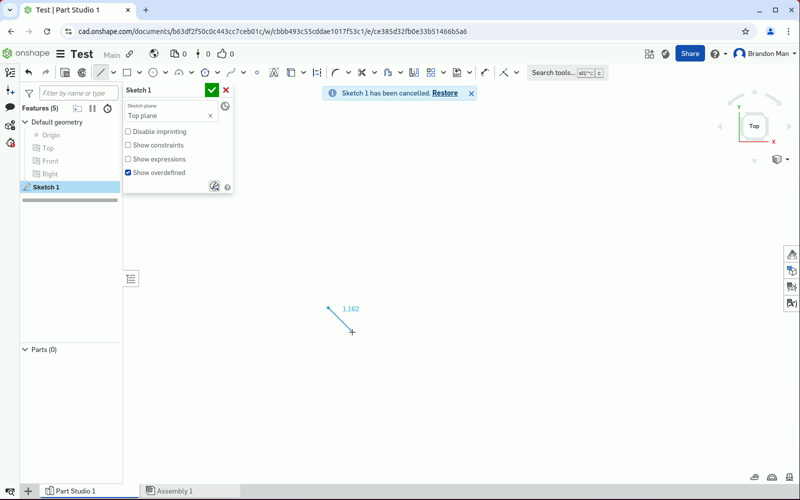
scroll(6)
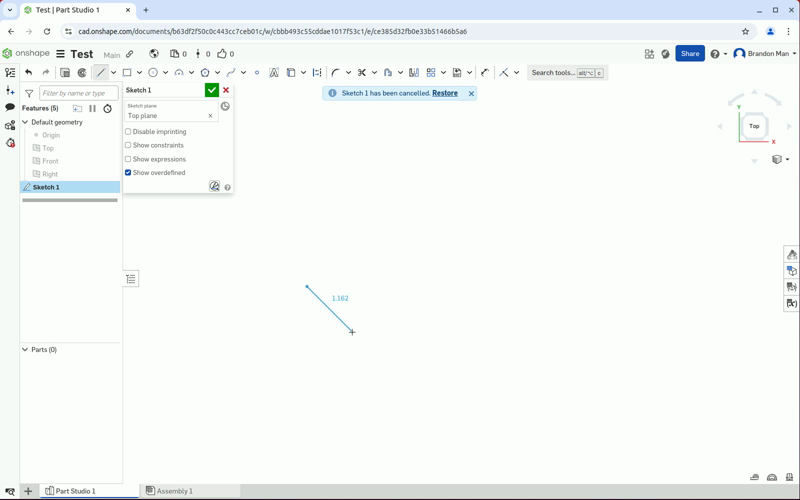
click(352, 331)
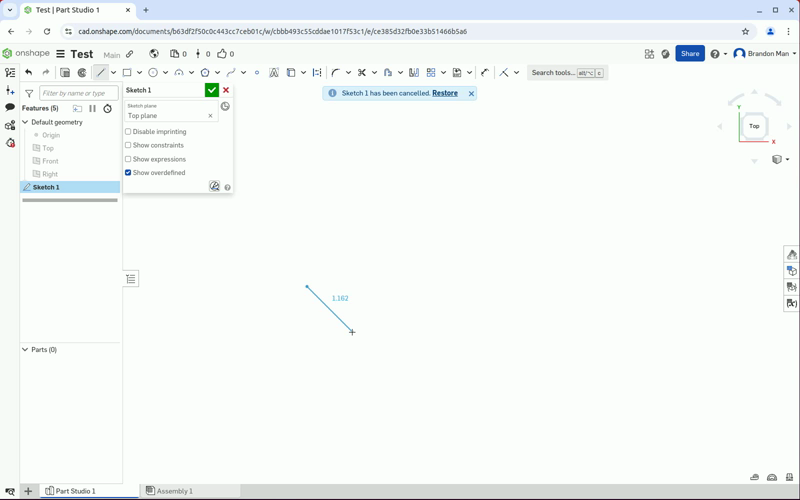
scroll(-6)
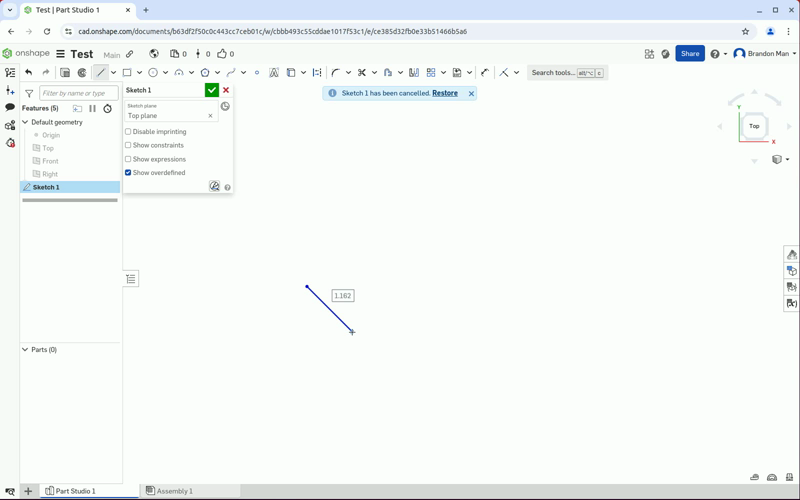
scroll(-6)
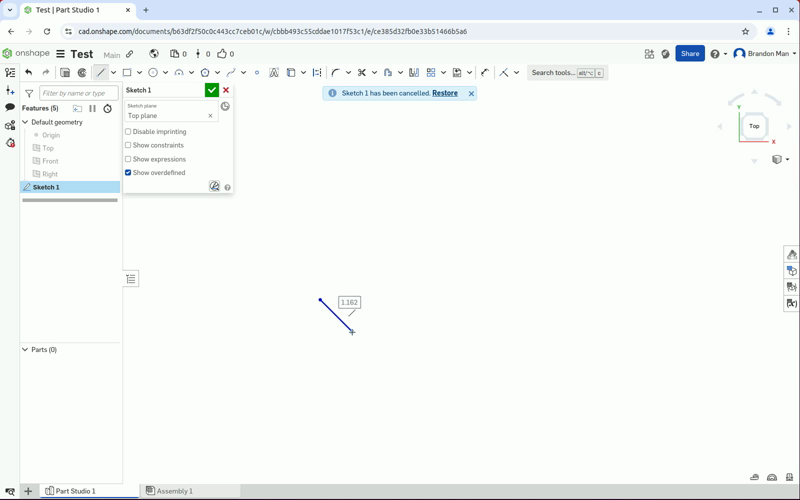
scroll(-6)
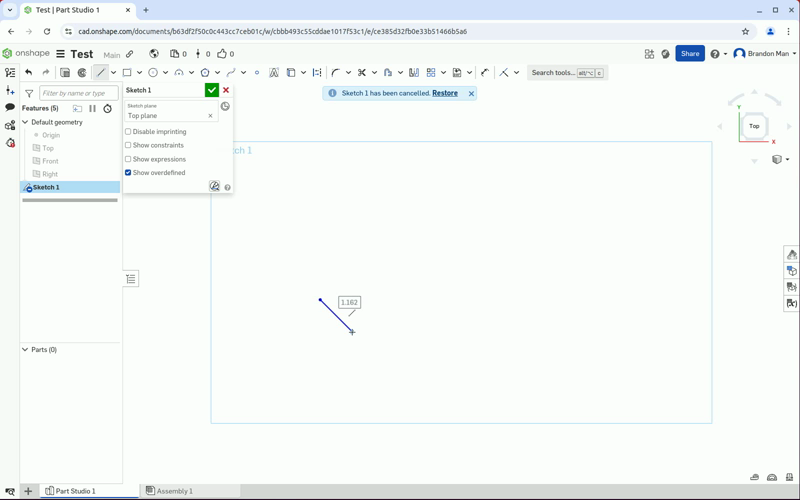
scroll(-6)
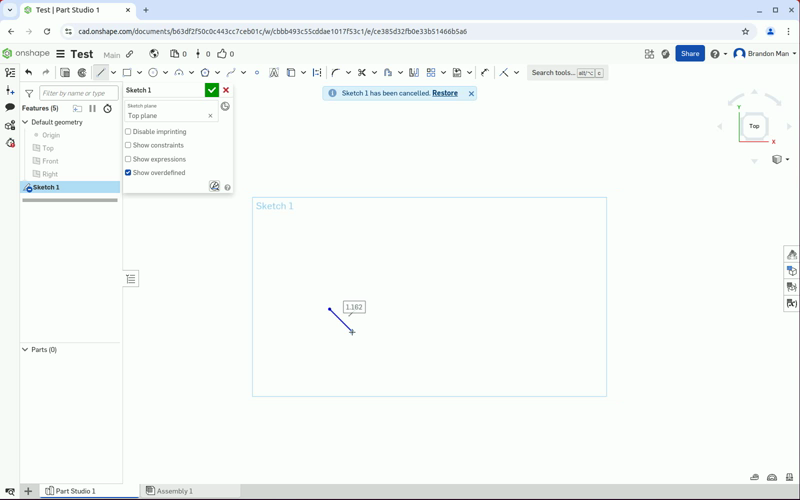
scroll(-6)
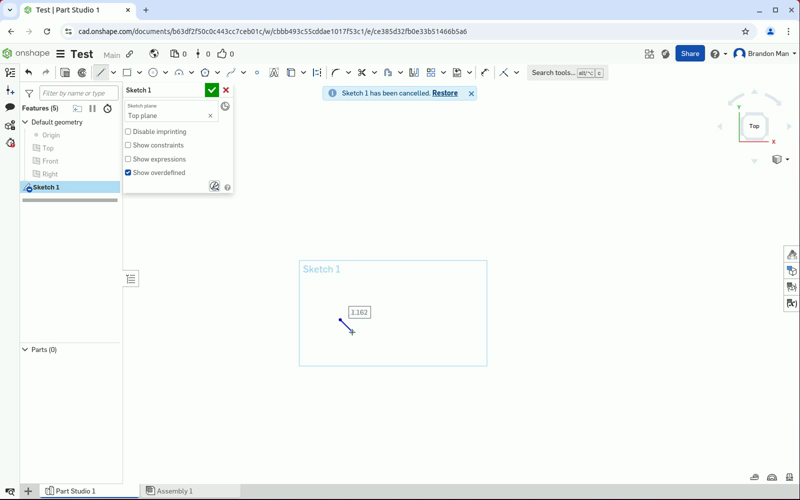
scroll(-6)
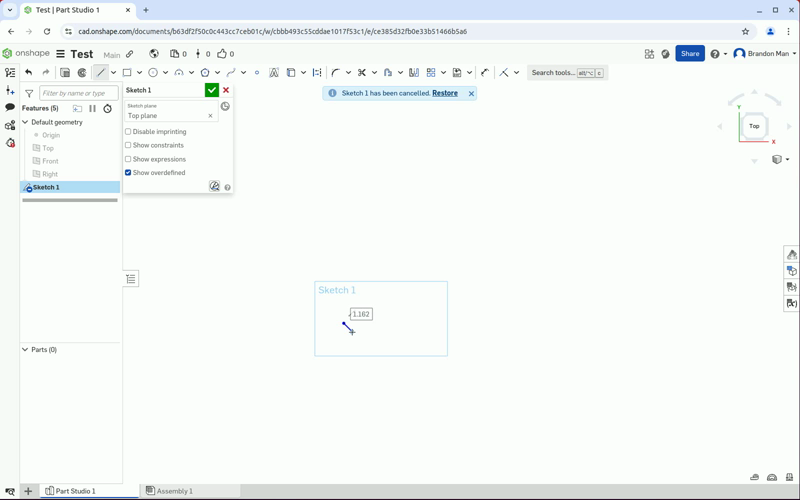
scroll(-6)
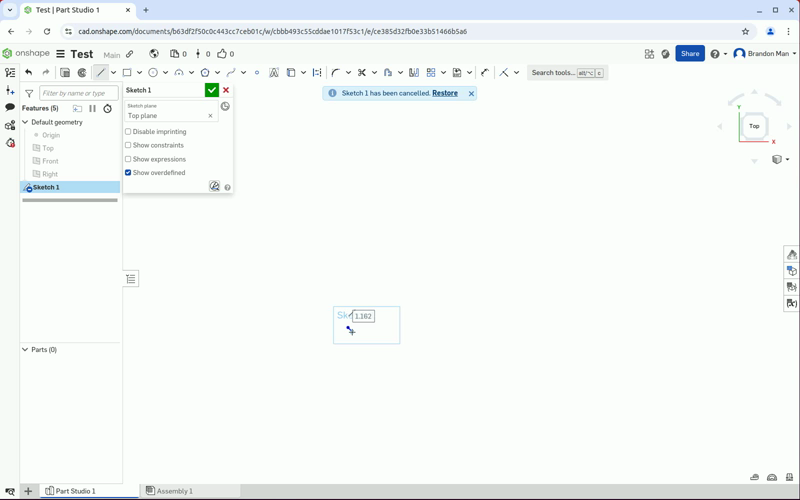
key_up(shift)
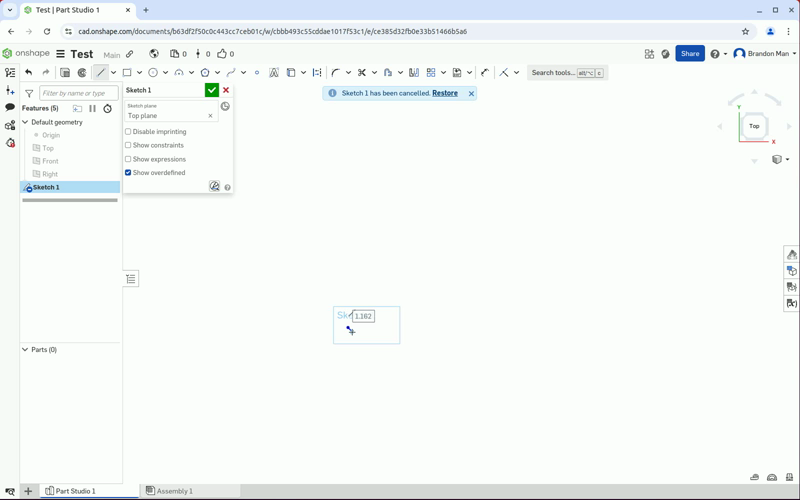
key_down(shift)
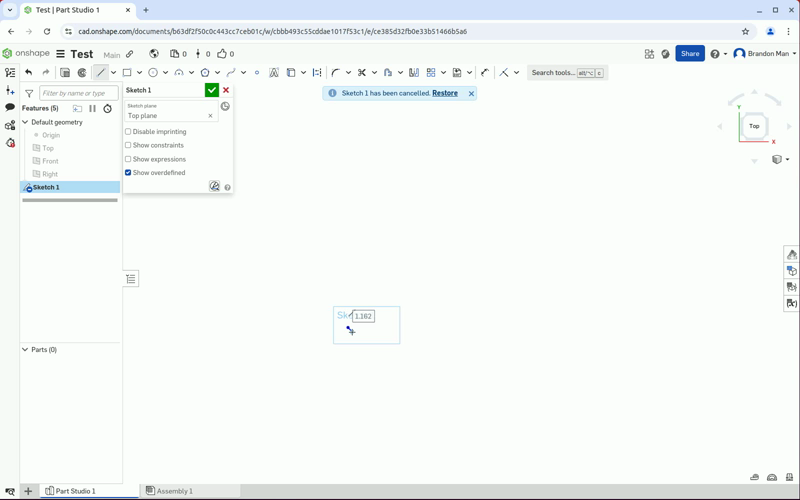
mouse_move(382, 331)
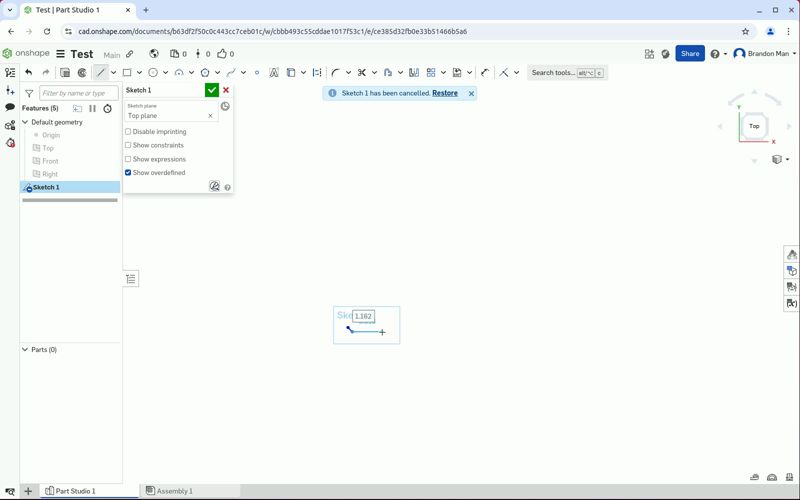
mouse_move(384, 299)
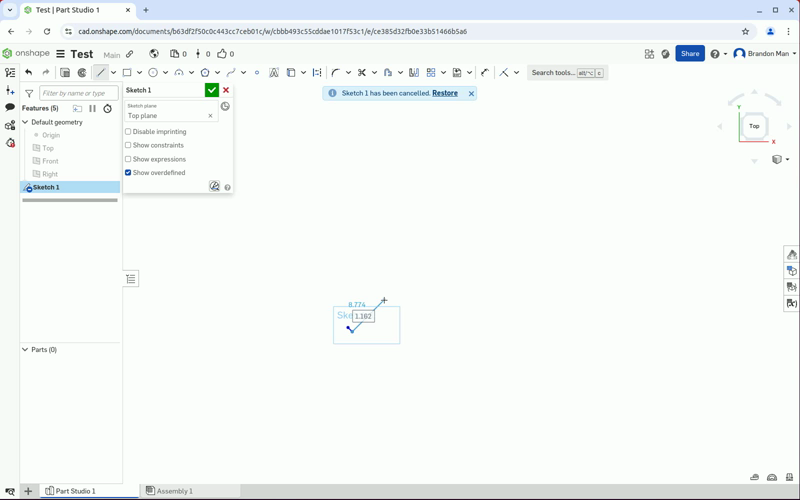
click(384, 299)
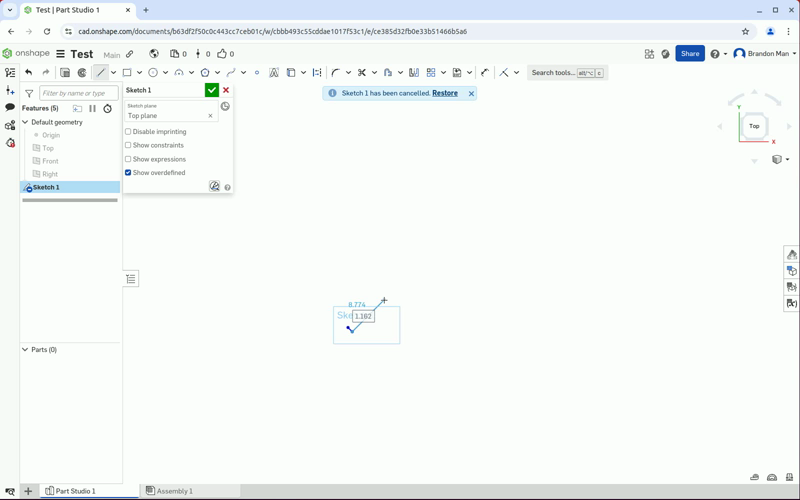
key_up(shift)
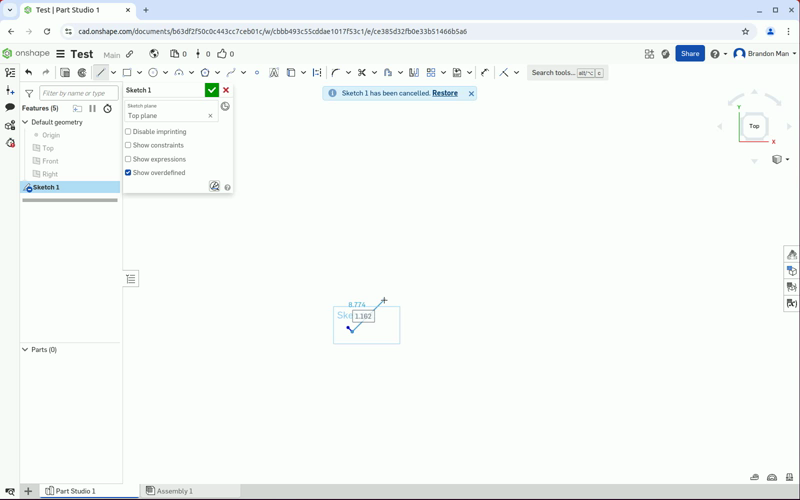
key_down(shift)
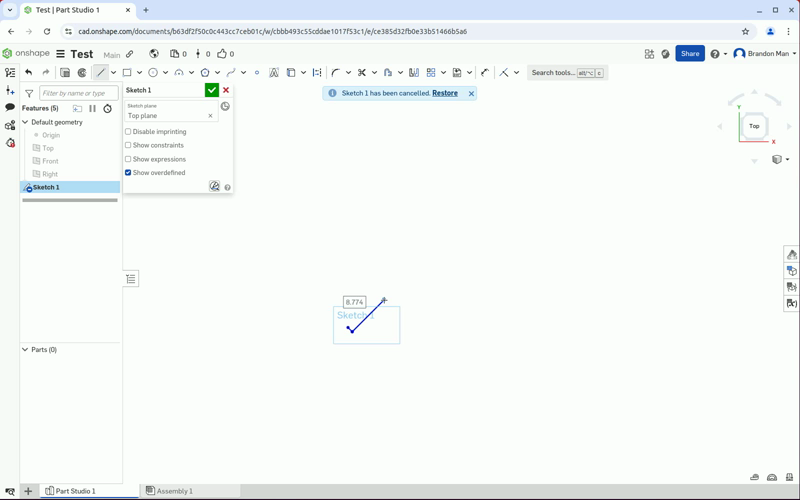
mouse_move(414, 299)
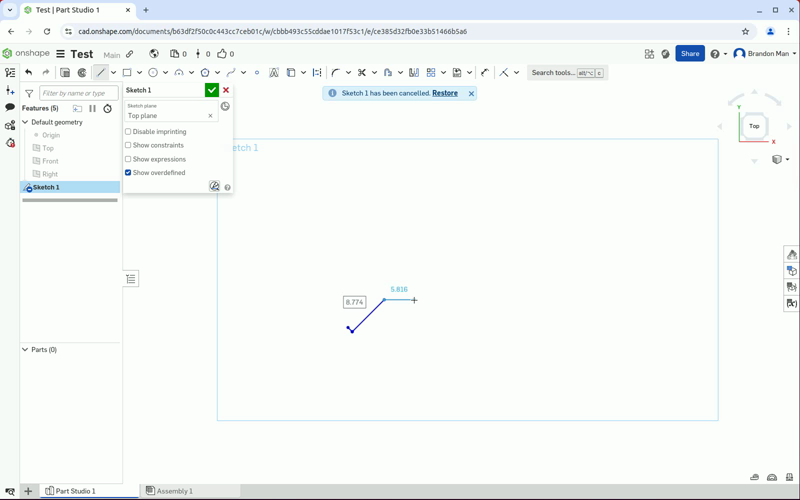
mouse_move(384, 291)
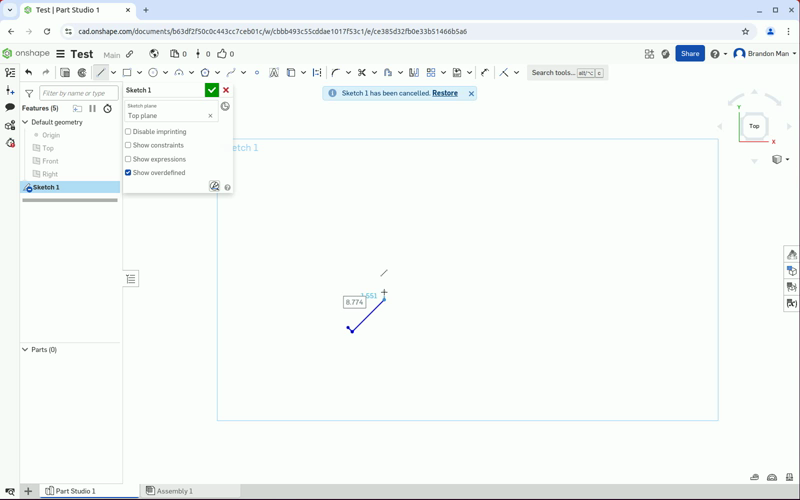
click(384, 291)
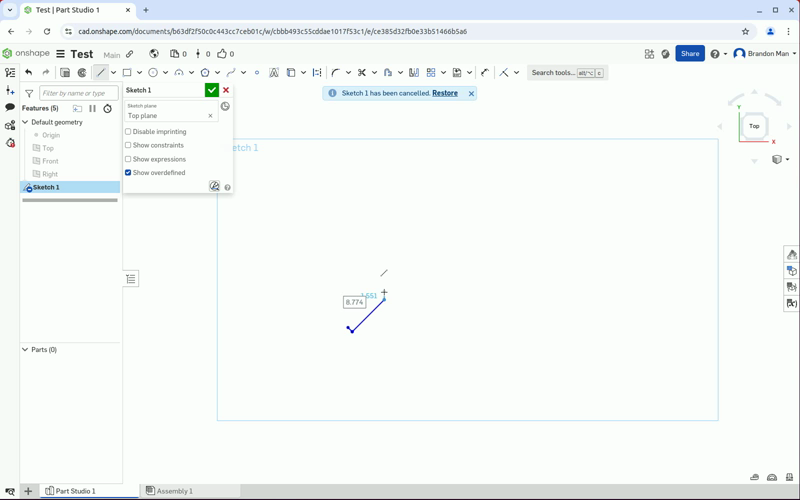
key_up(shift)
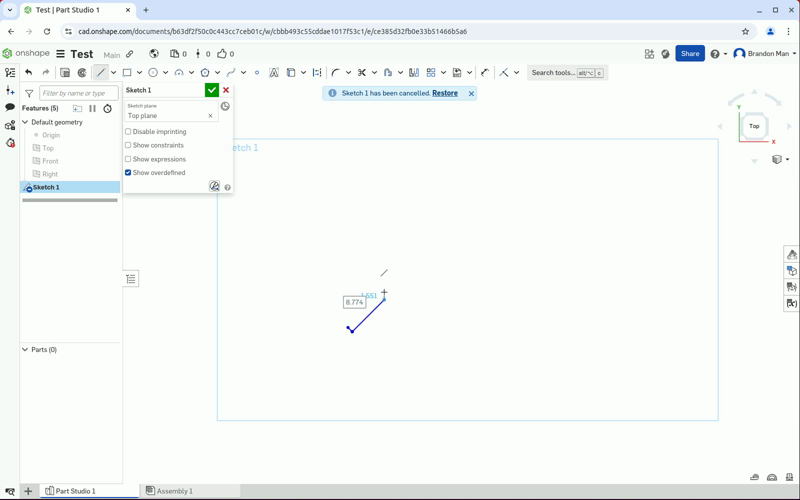
mouse_move(414, 291)
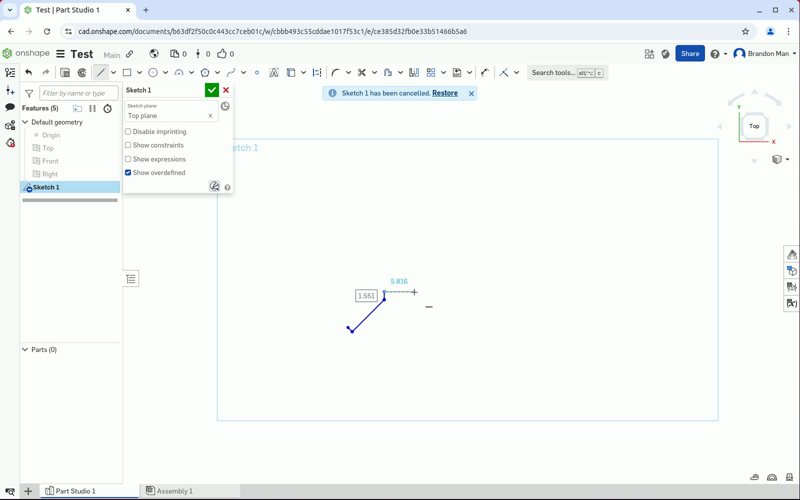
key_down(shift)
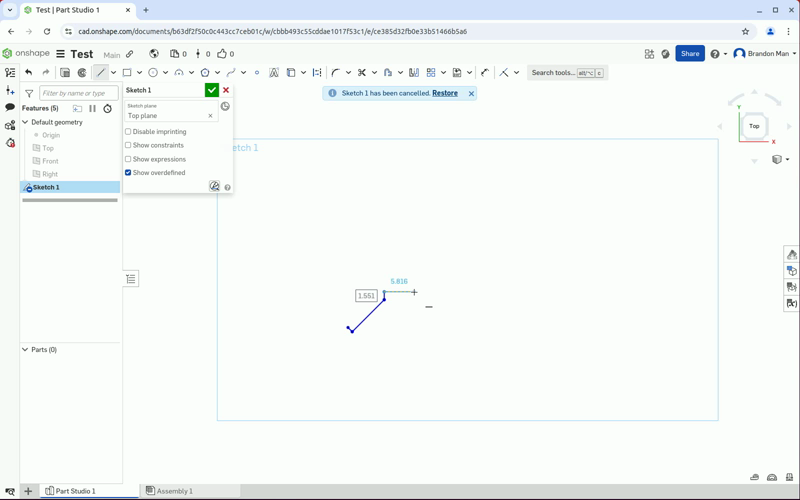
mouse_move(348, 327)
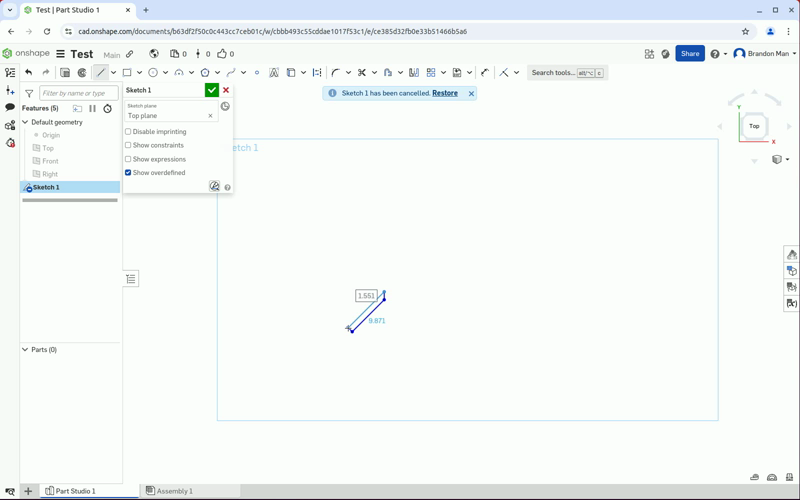
key_up(shift)
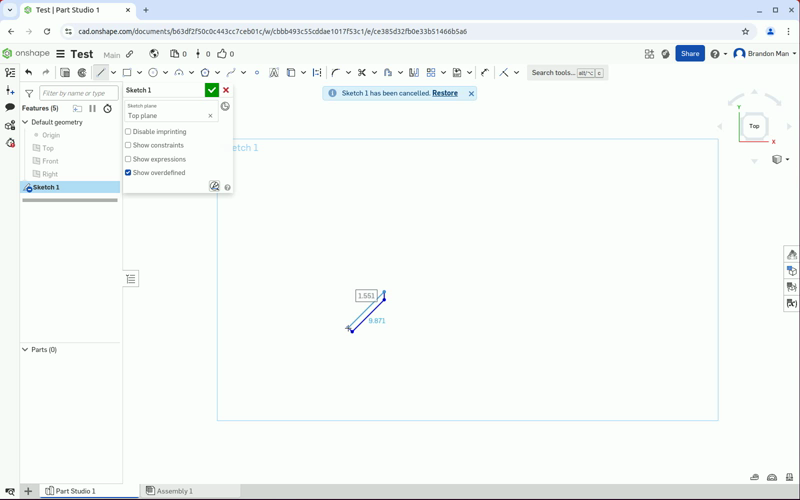
click(348, 327)
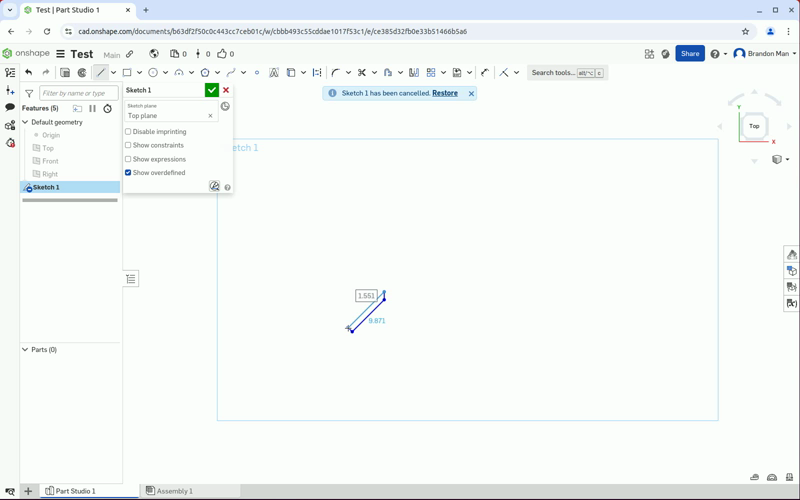
key(esc)
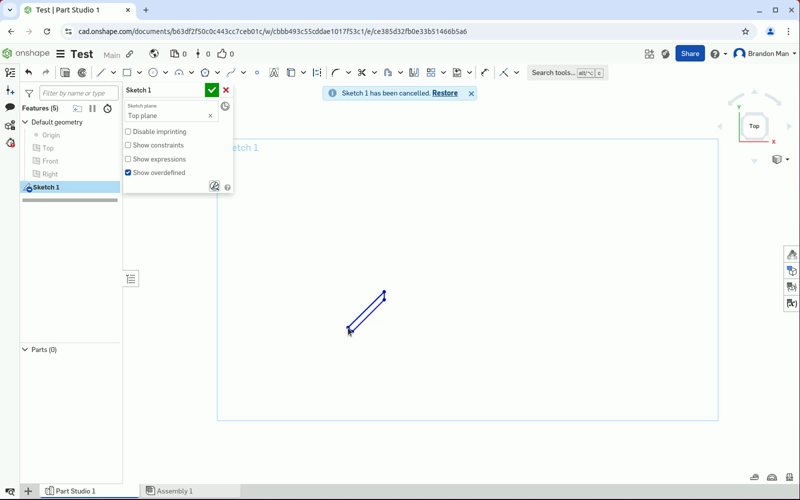
mouse_move(381, 301)
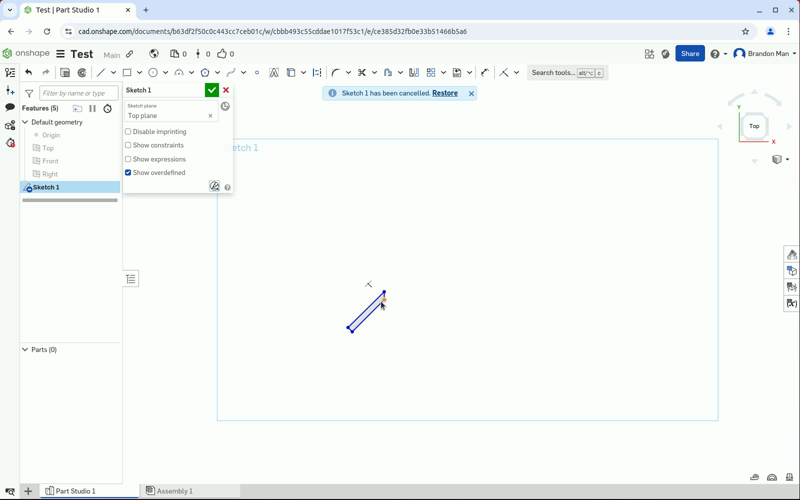
scroll(6)
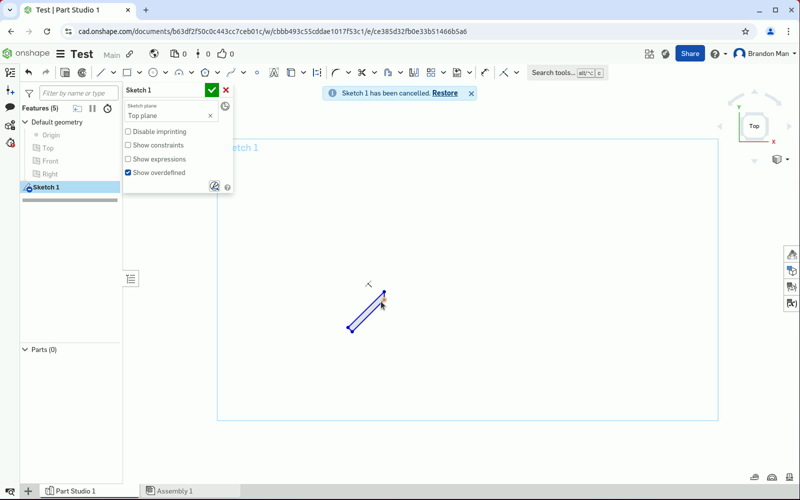
scroll(6)
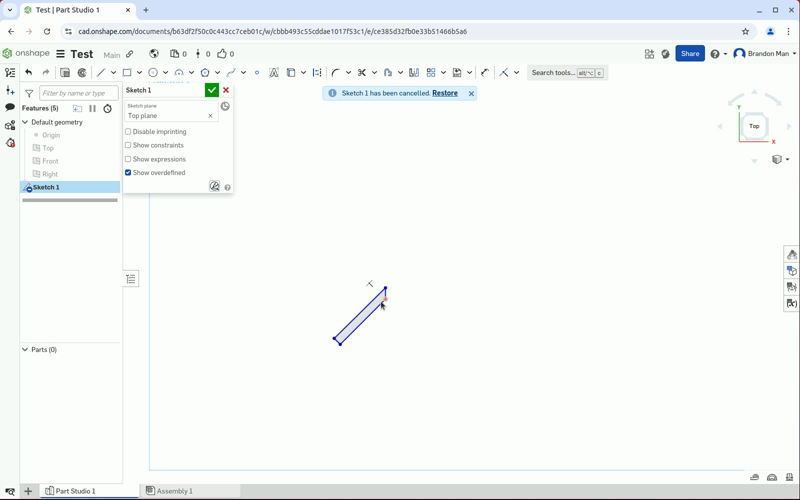
scroll(6)
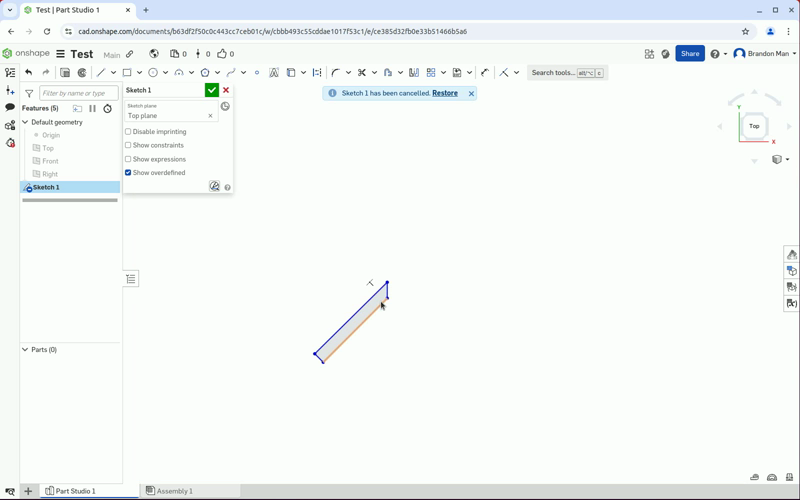
scroll(6)
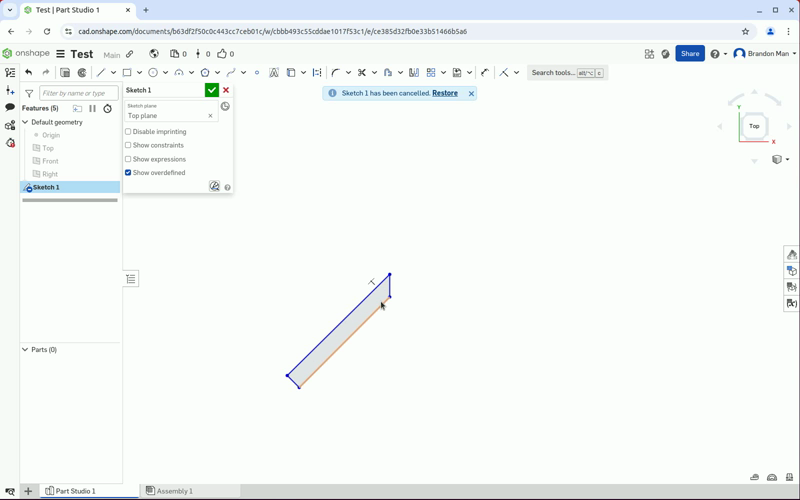
scroll(6)
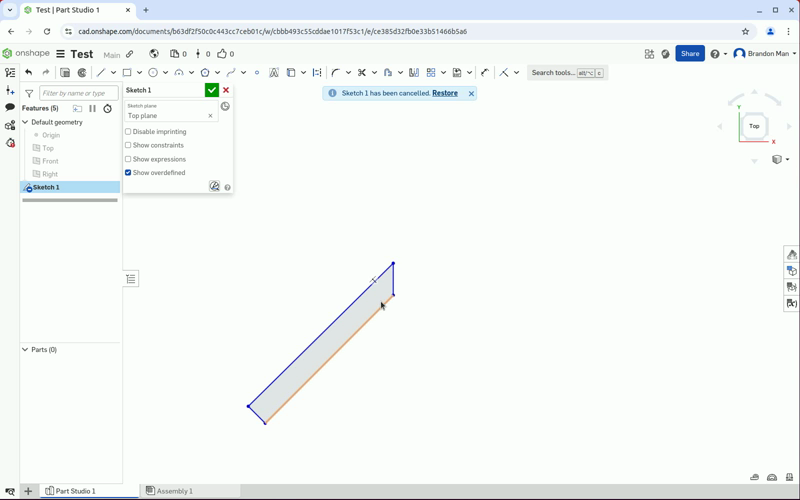
scroll(6)
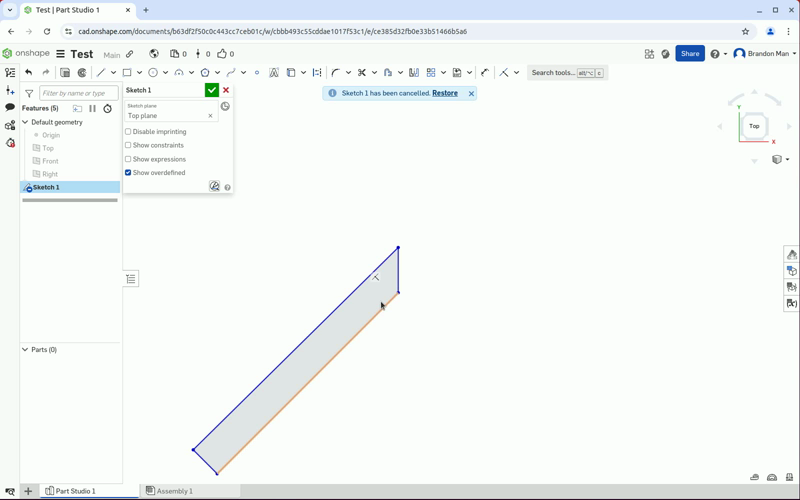
scroll(6)
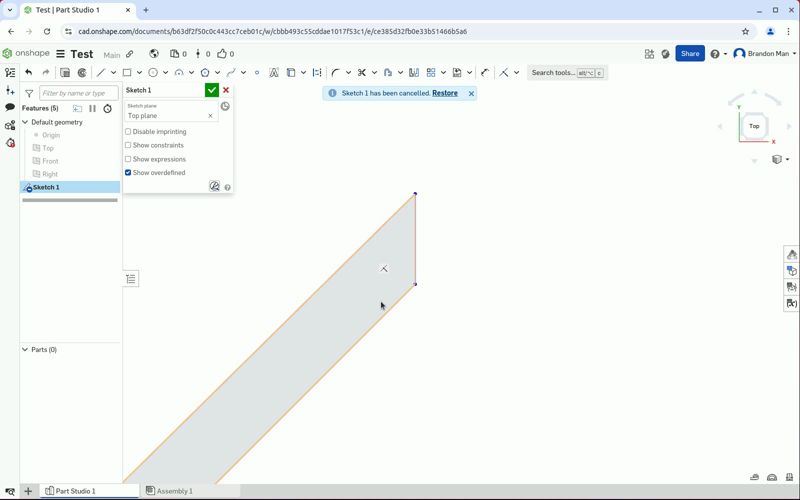
click(381, 301)
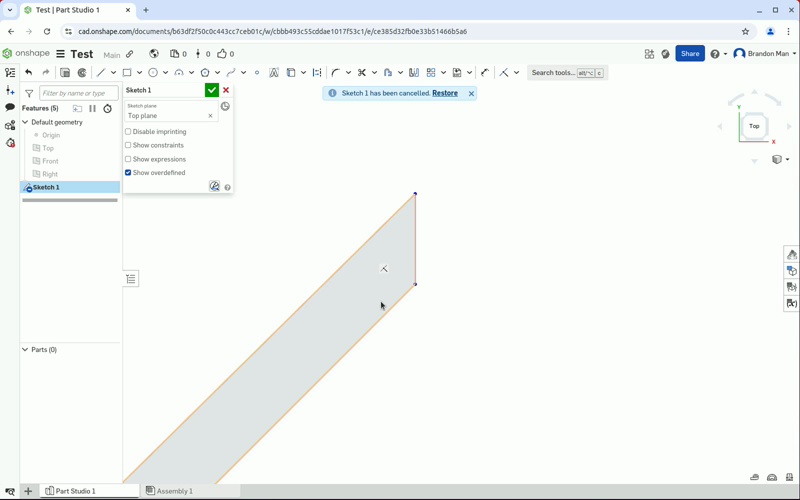
scroll(-6)
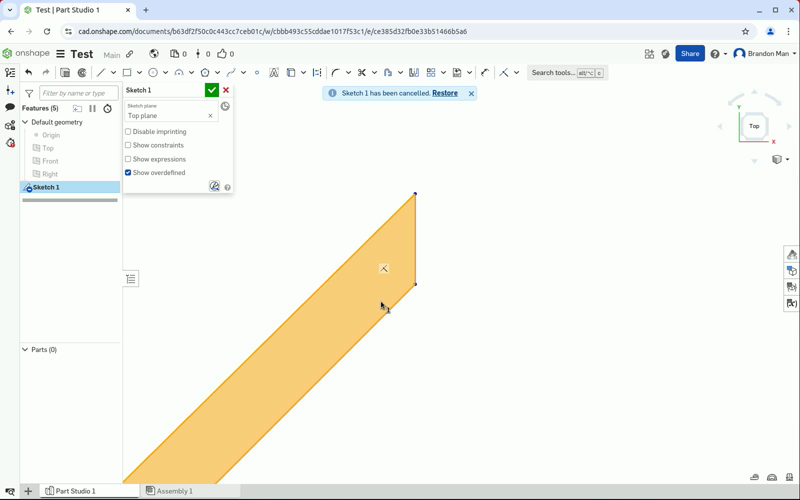
scroll(-6)
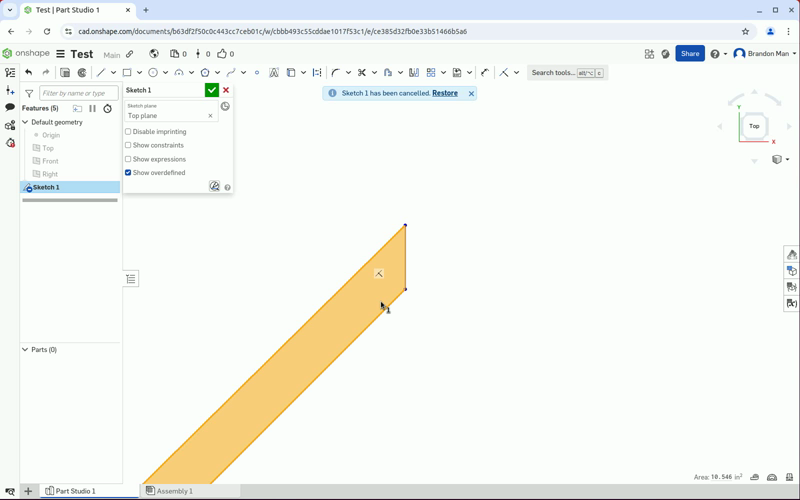
scroll(-6)
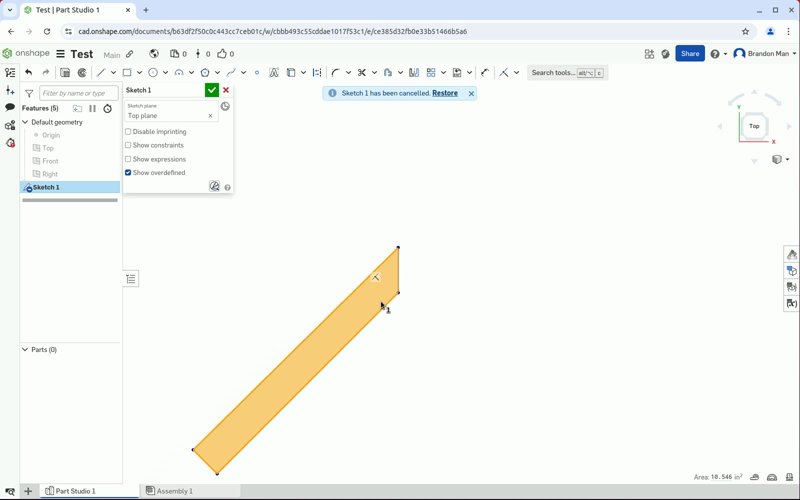
scroll(-6)
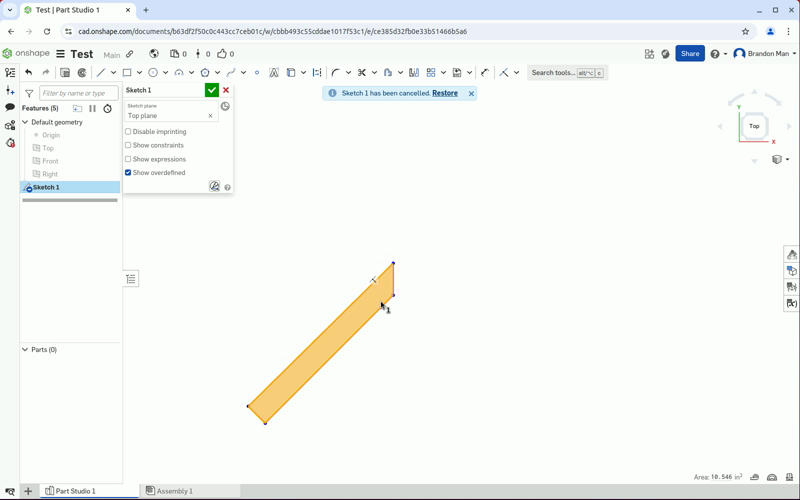
scroll(-6)
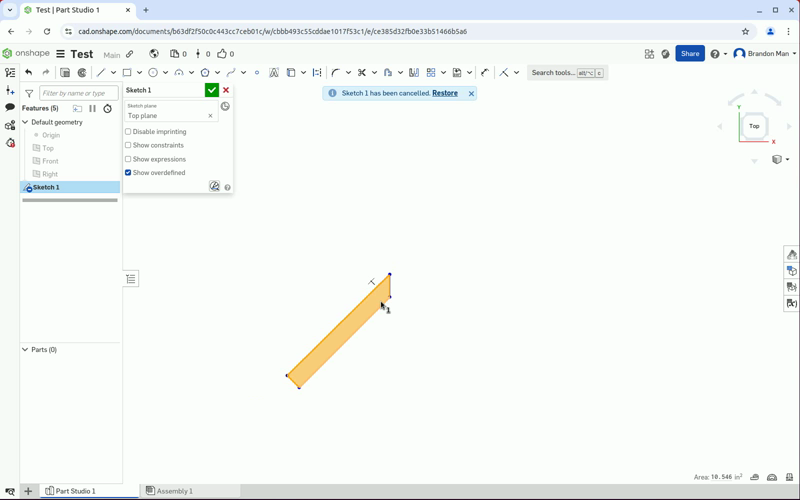
scroll(-6)
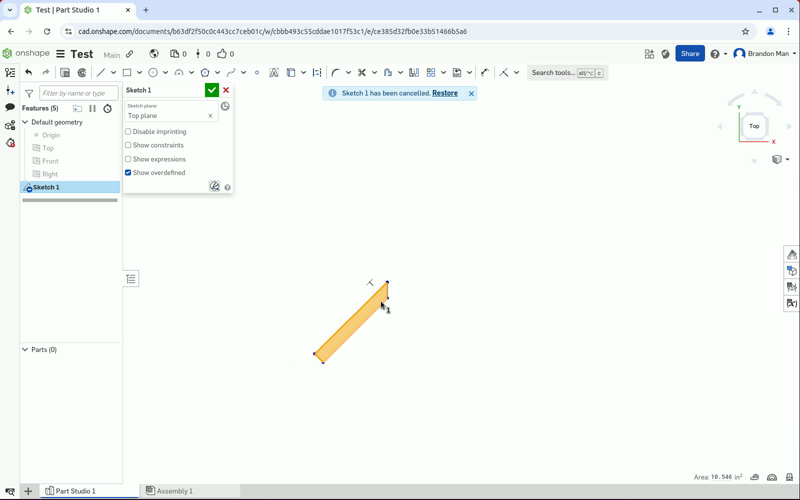
scroll(-6)
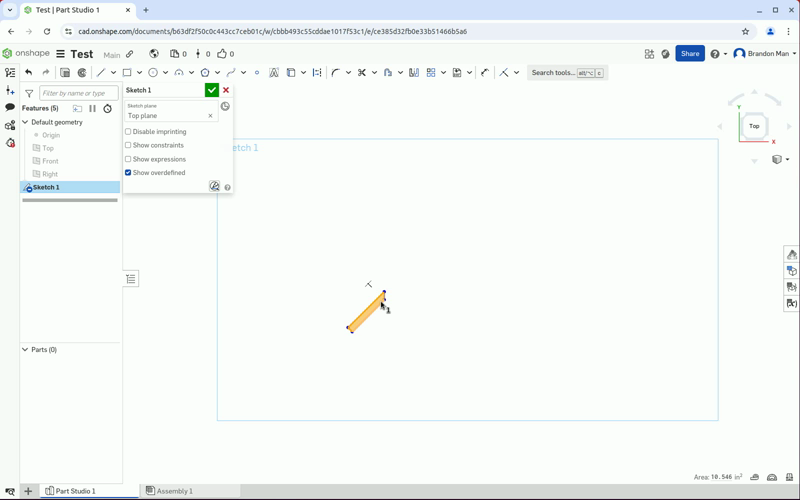
mouse_move(73, 352)
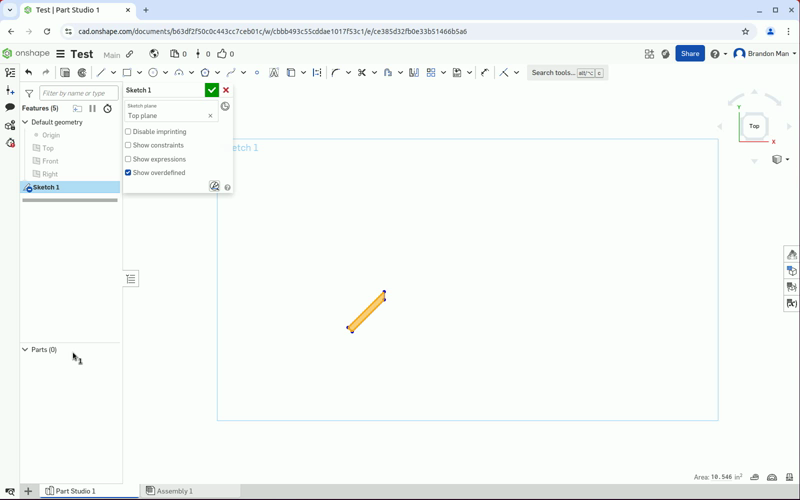
key(shift+y)
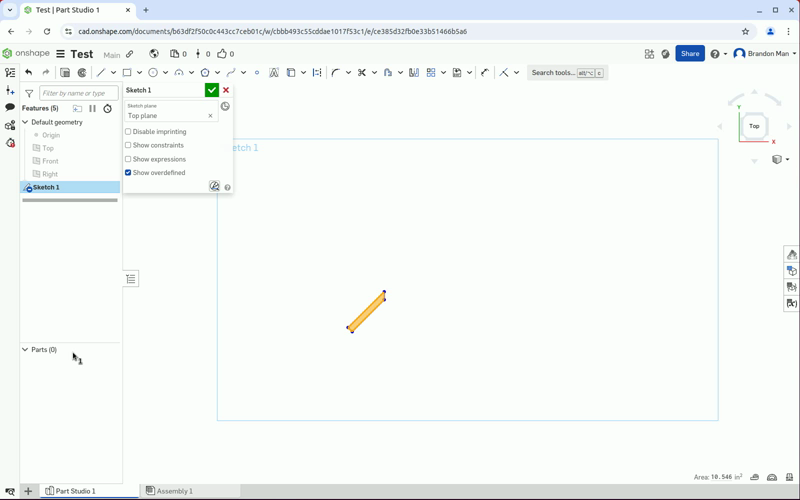
key(shift+e)
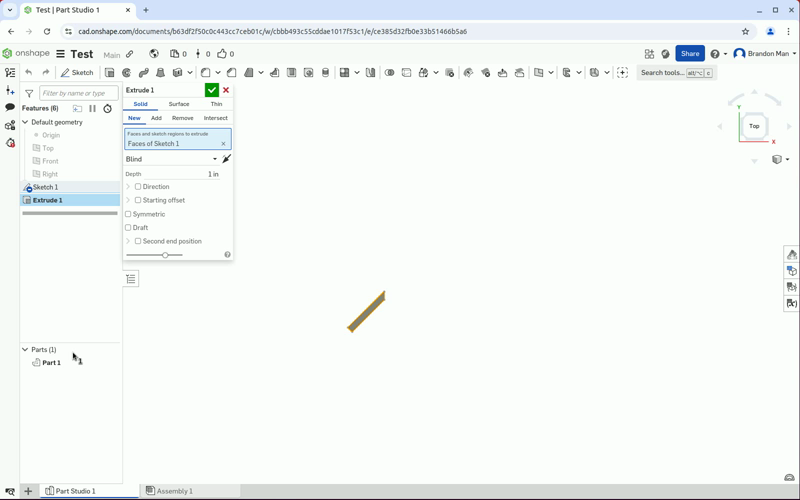
mouse_move(143, 106)
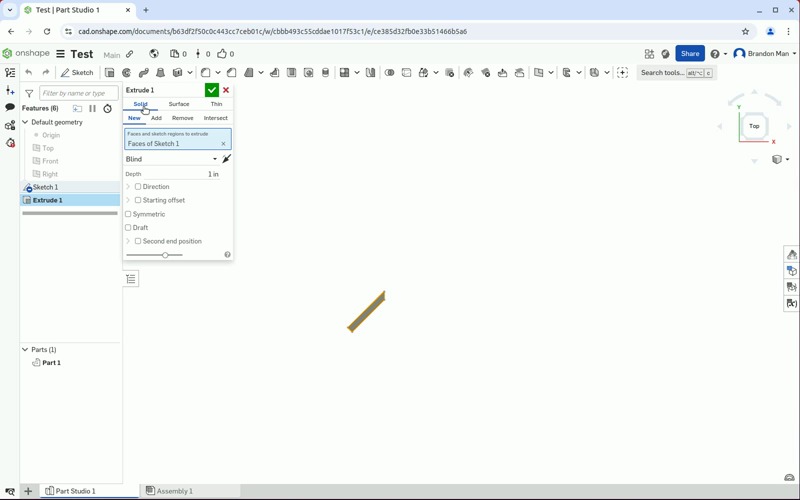
click(143, 106)
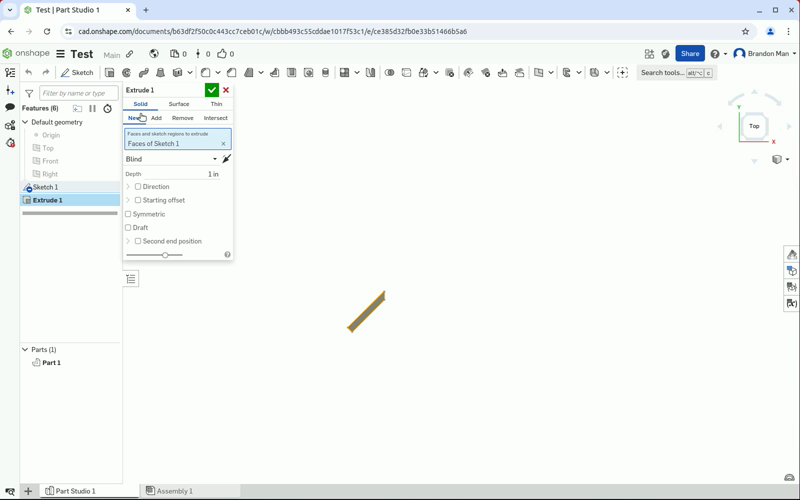
mouse_move(137, 120)
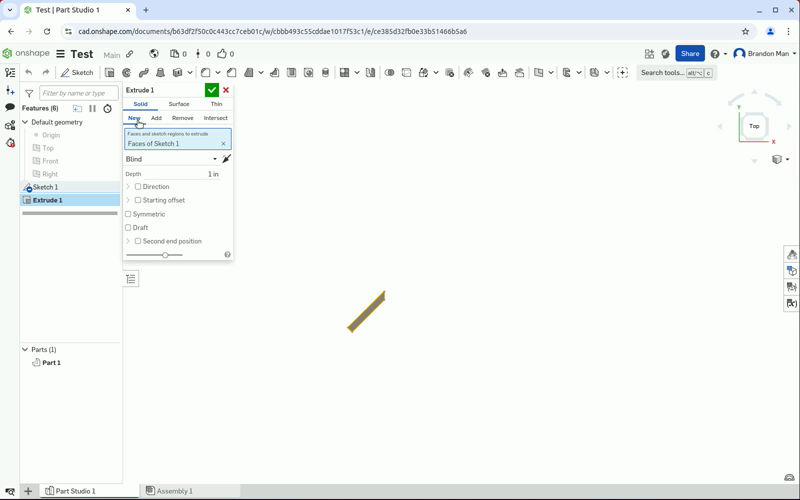
click(137, 120)
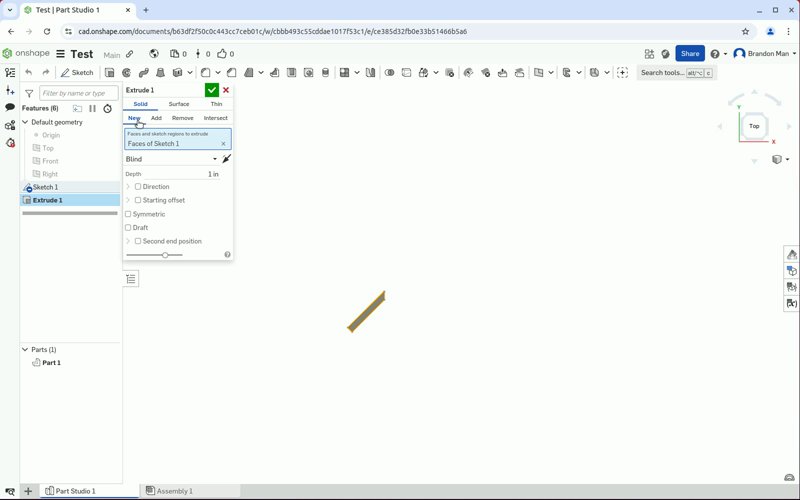
key(tab, 4)
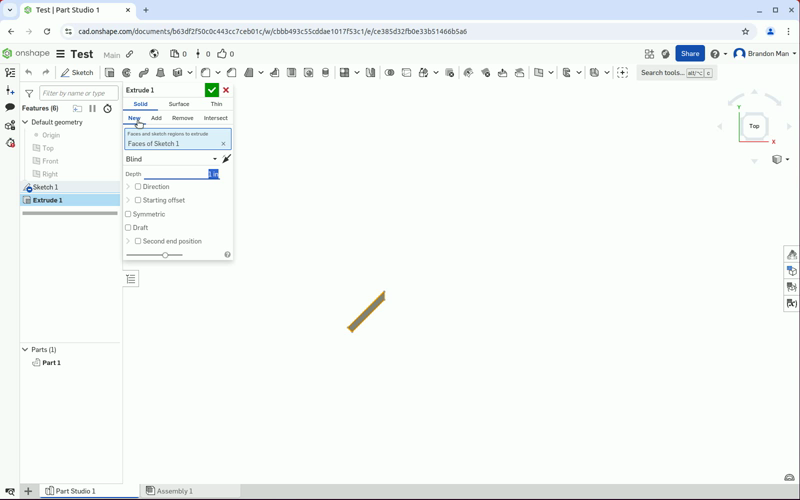
text(-1.204)
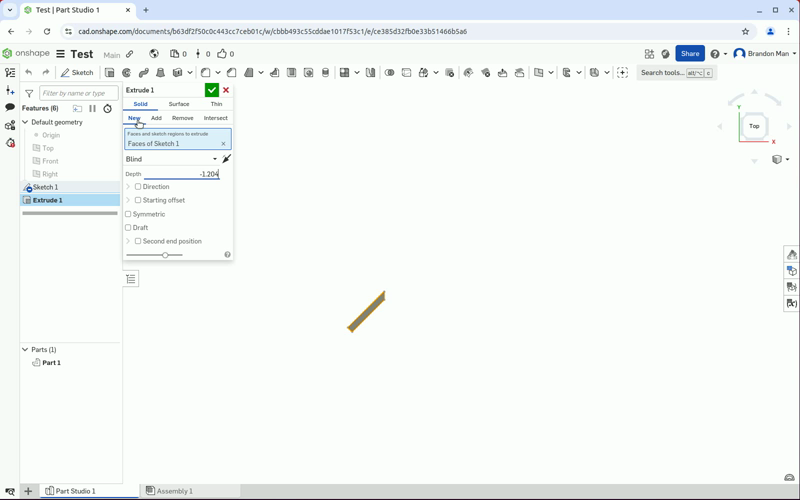
key(enter)
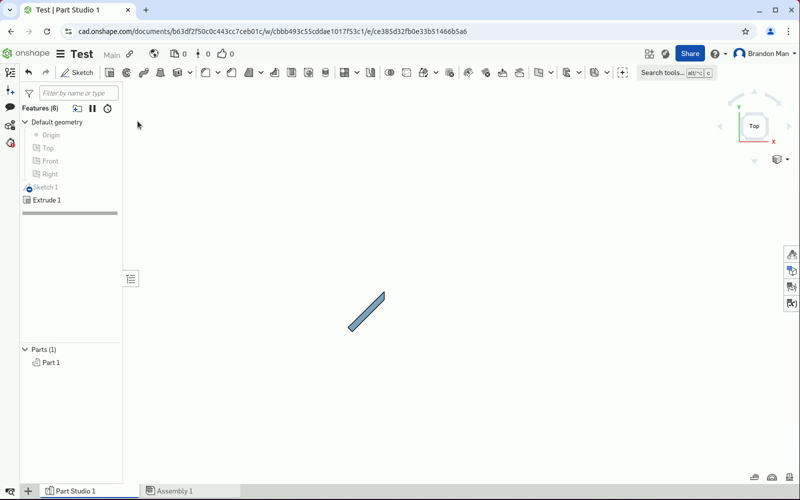
key(shift+h)
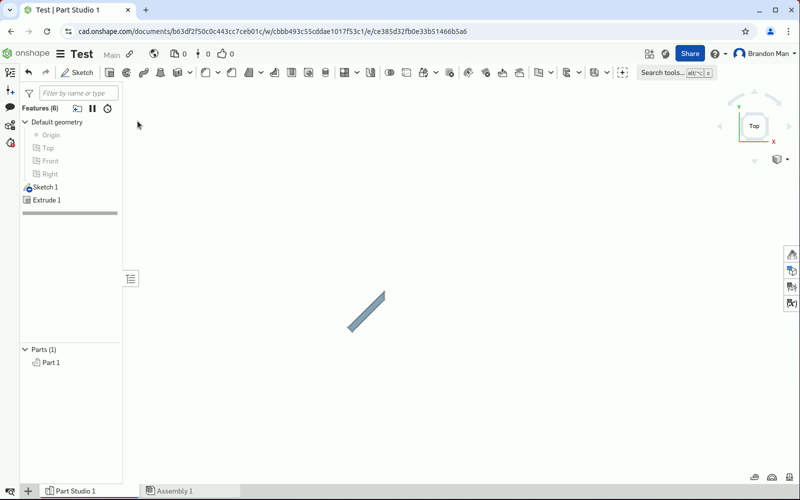
key(shift+h)
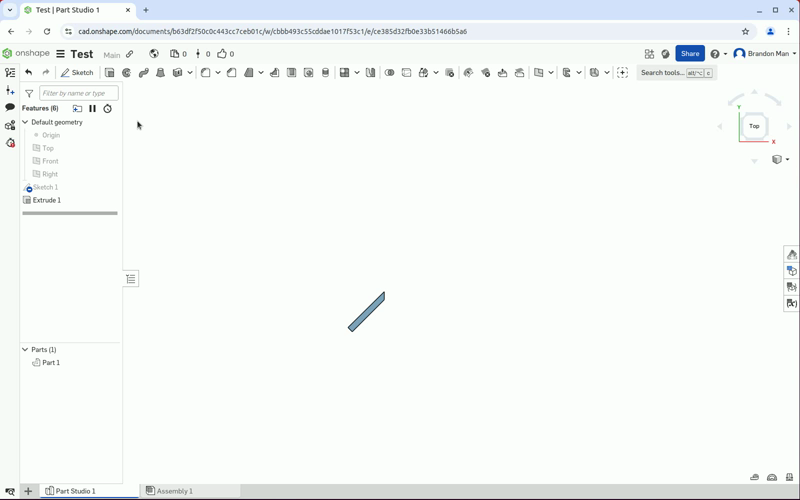
mouse_move(73, 189)
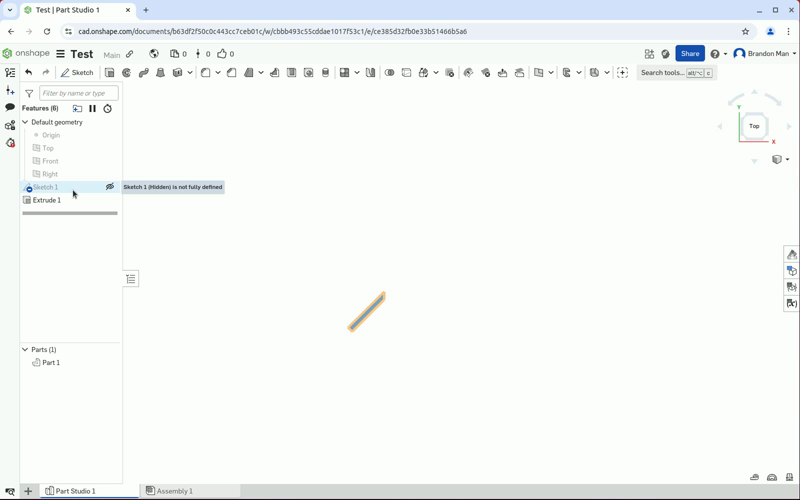
click(73, 189)
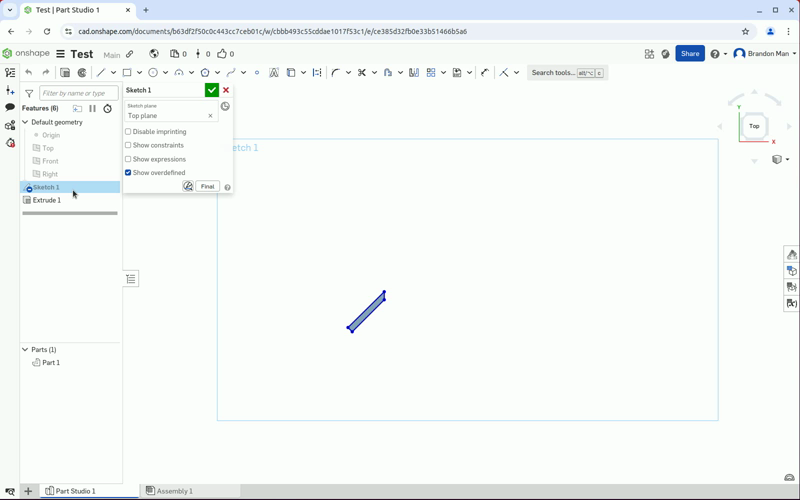
mouse_move(229, 92)
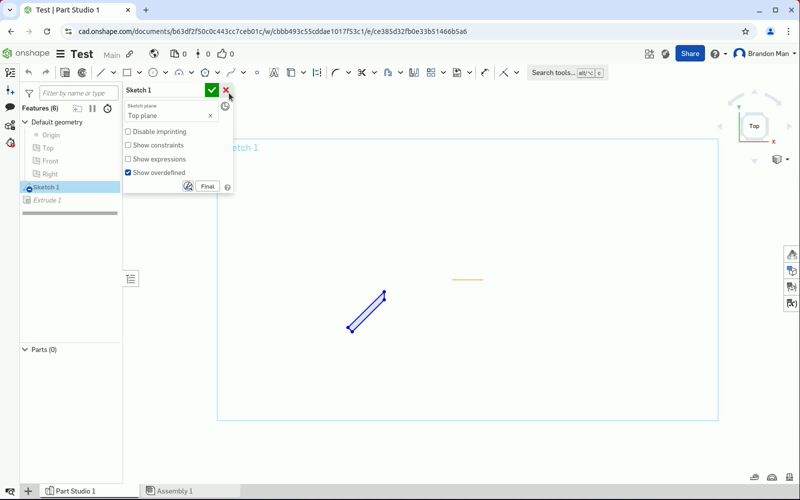
click(229, 92)
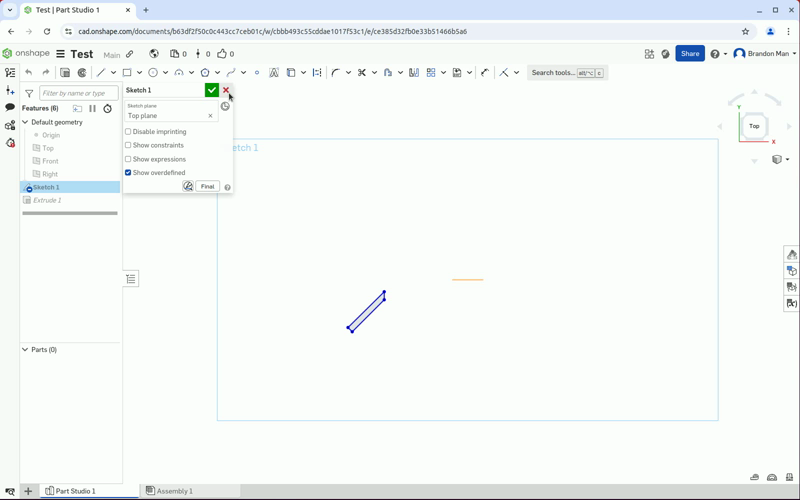
key(shift+s)
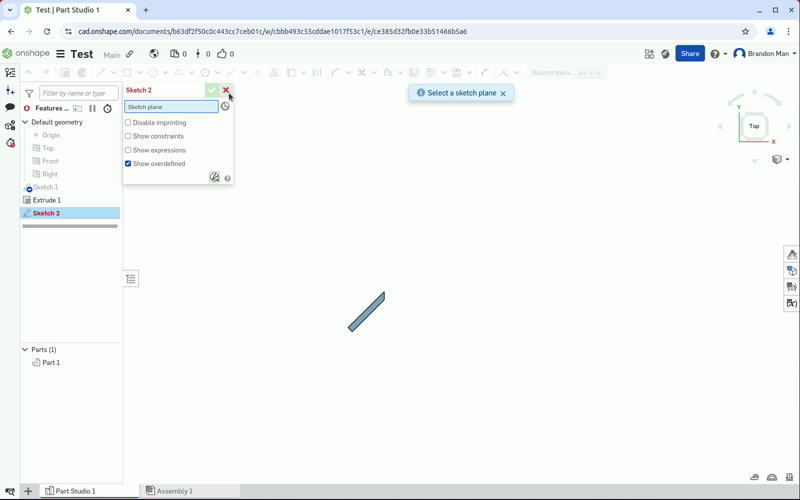
mouse_move(73, 150)
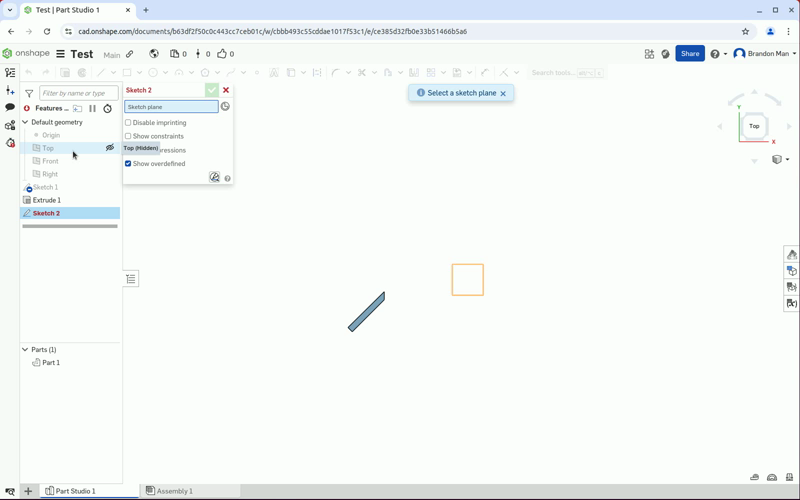
click(73, 150)
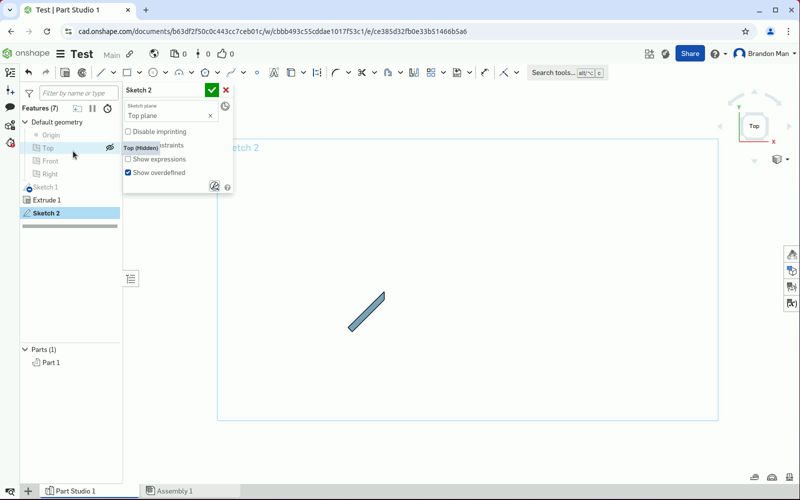
mouse_move(73, 352)
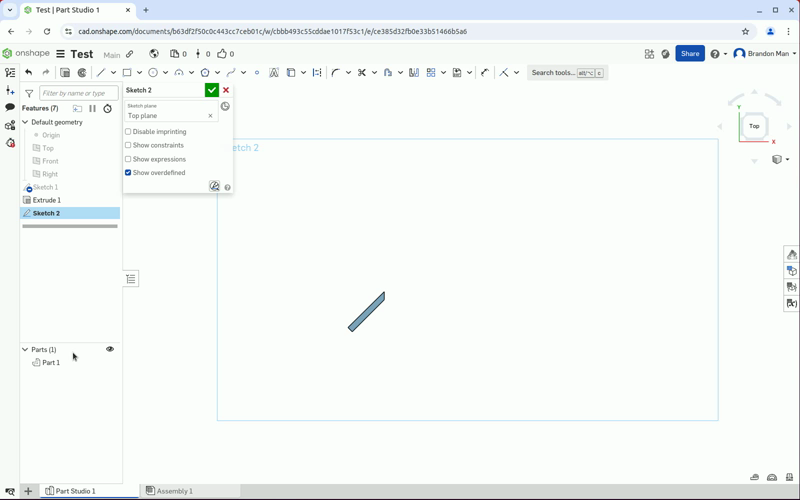
key(y)
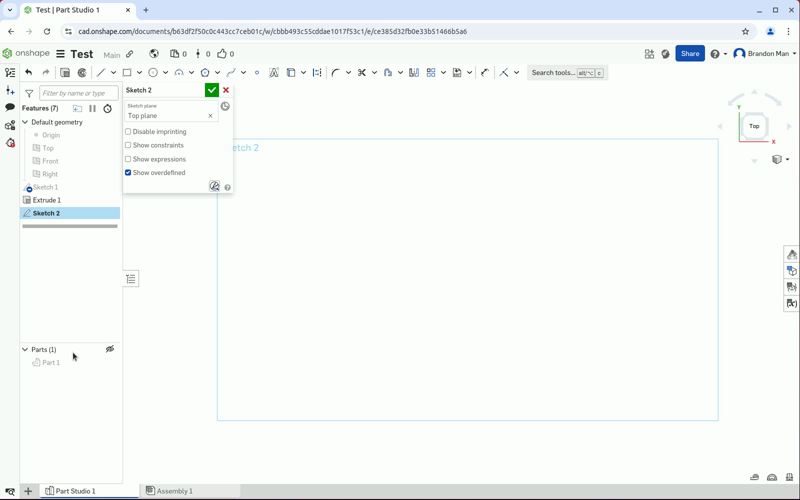
key(l)
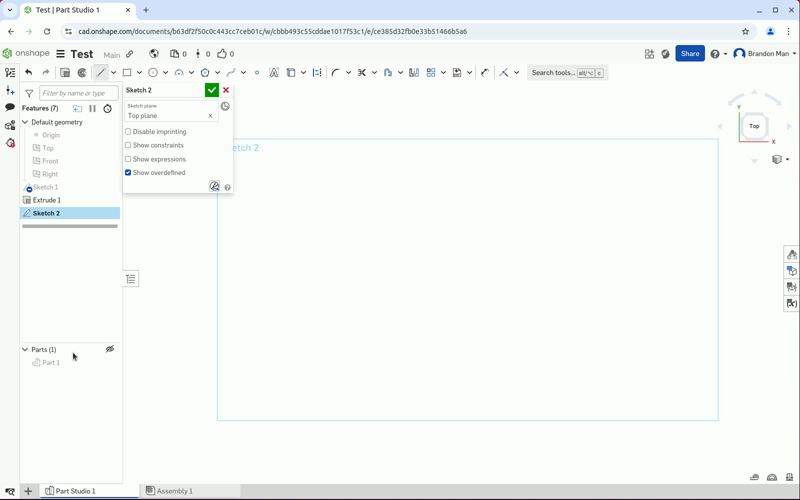
key_down(shift)
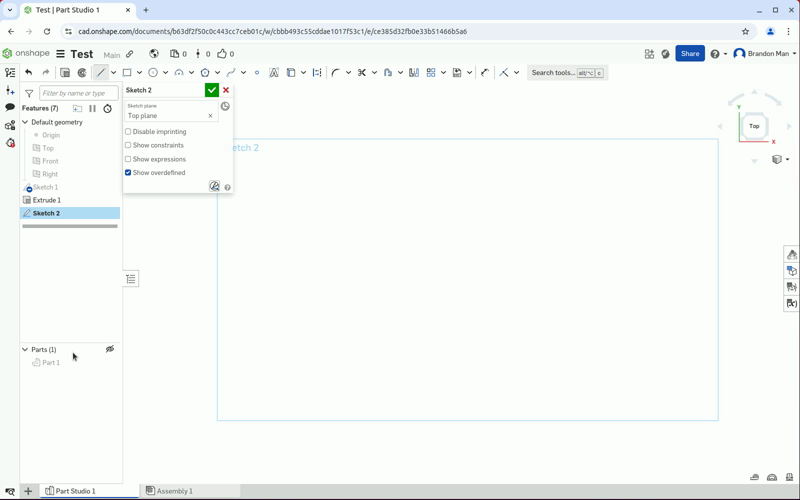
mouse_move(418, 300)
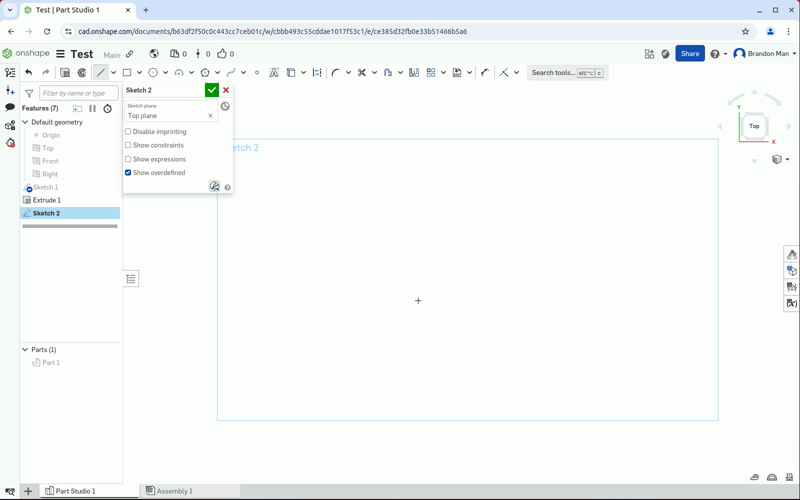
click(418, 300)
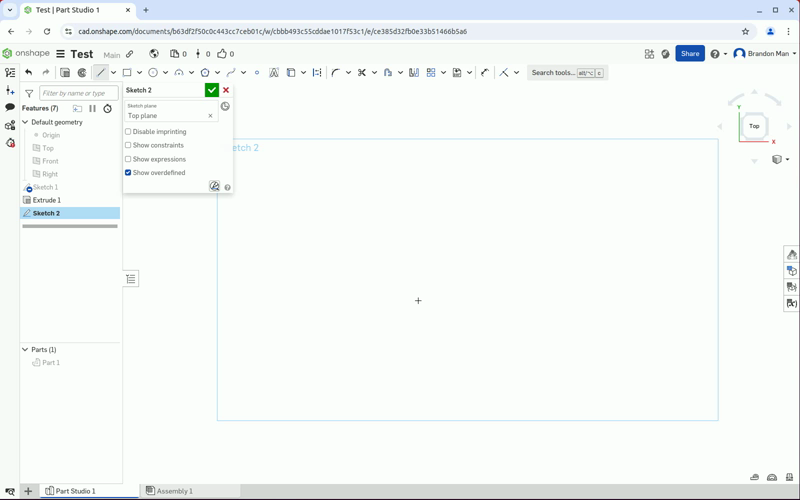
key_up(shift)
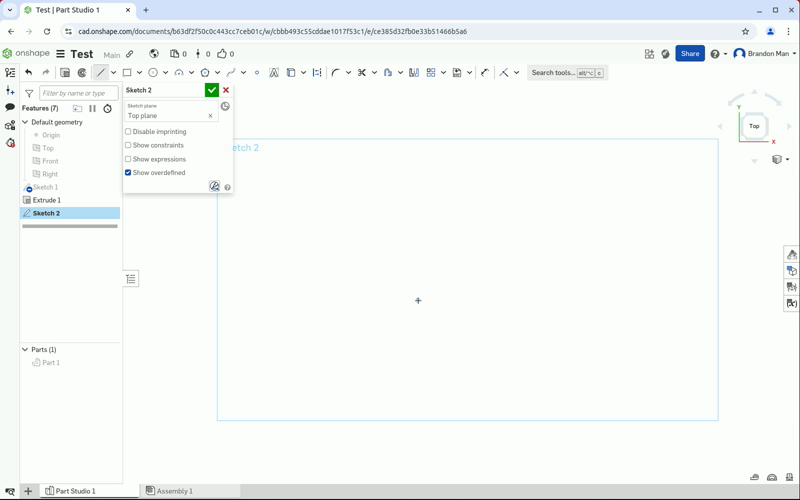
key_down(shift)
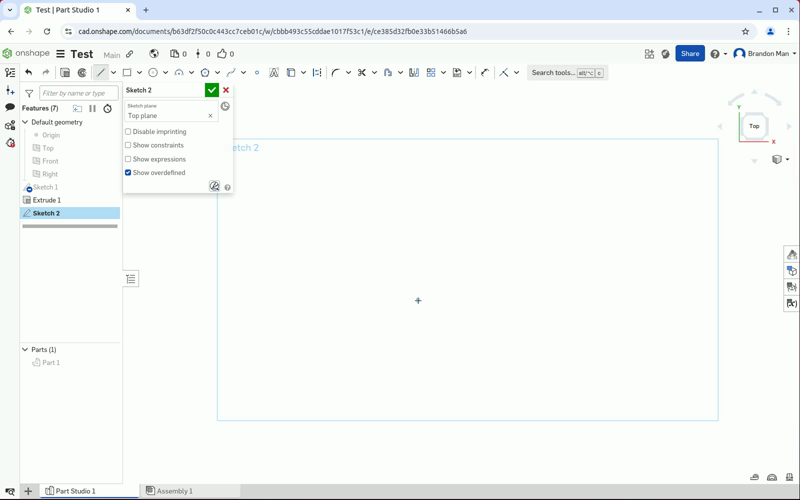
mouse_move(448, 300)
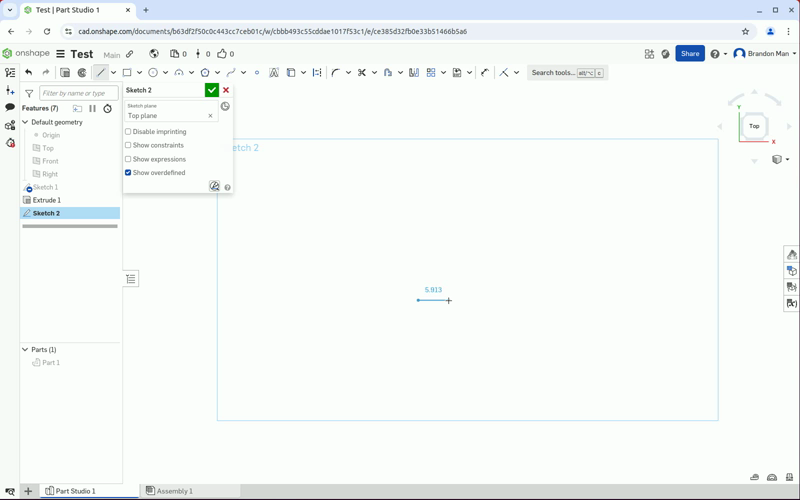
mouse_move(450, 332)
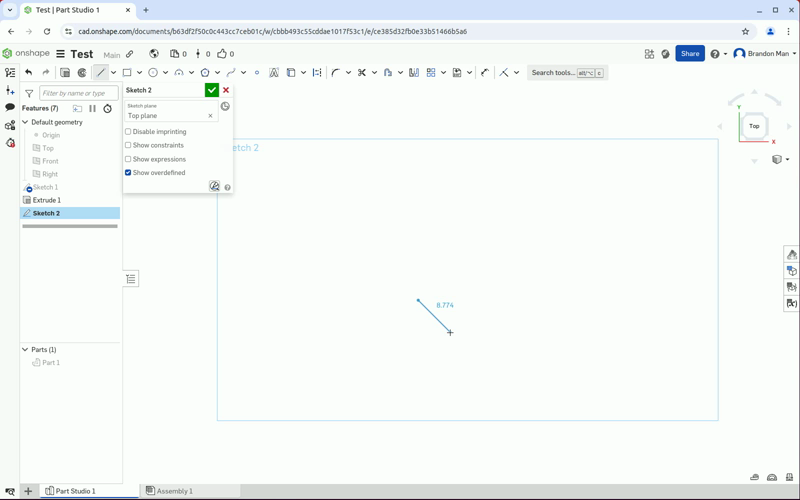
click(450, 332)
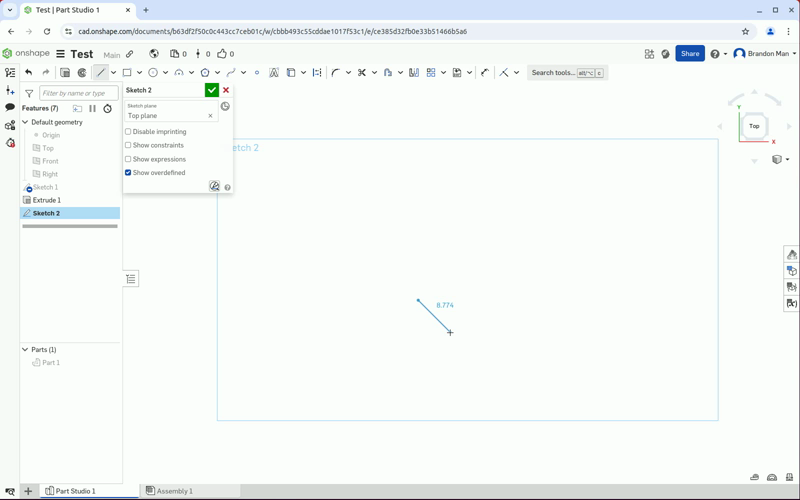
key_up(shift)
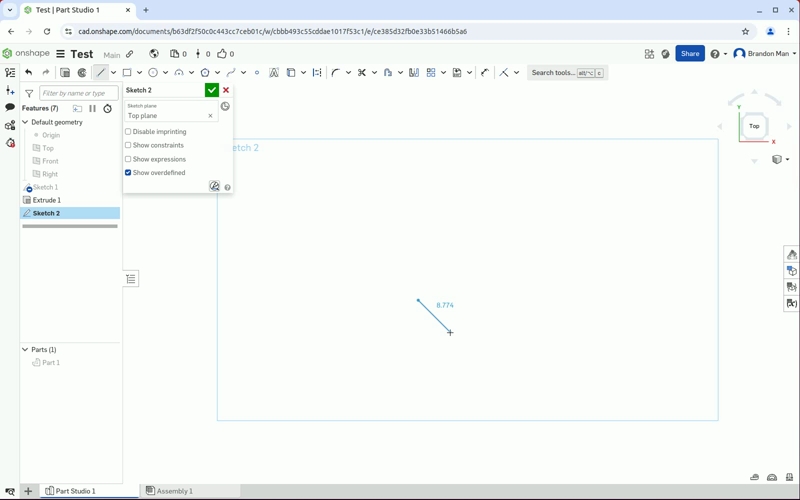
key_down(shift)
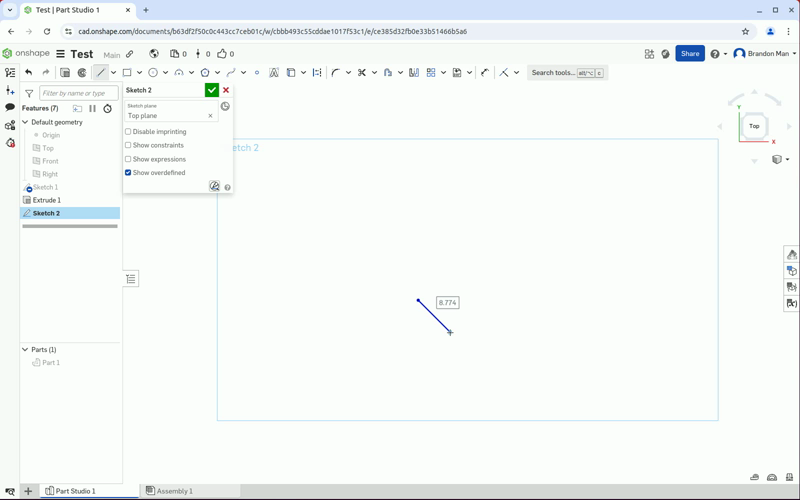
mouse_move(480, 332)
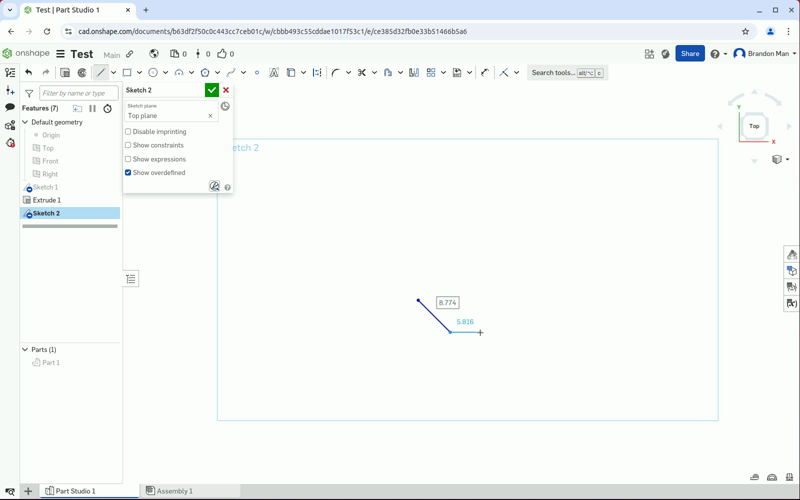
mouse_move(454, 328)
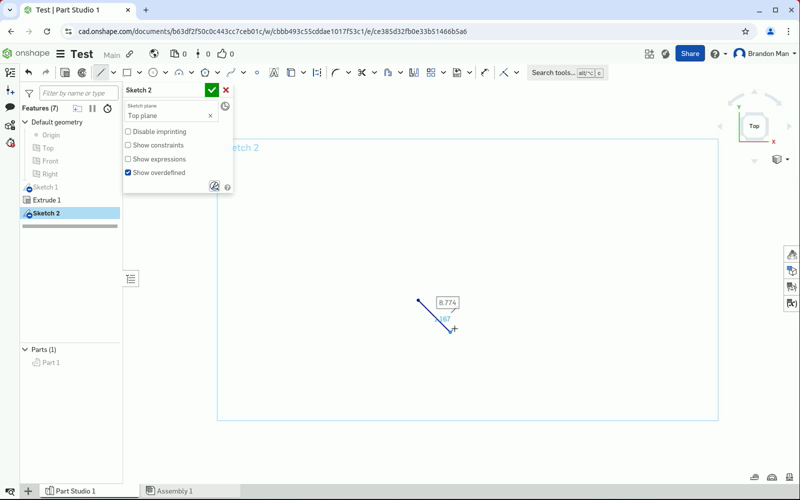
scroll(6)
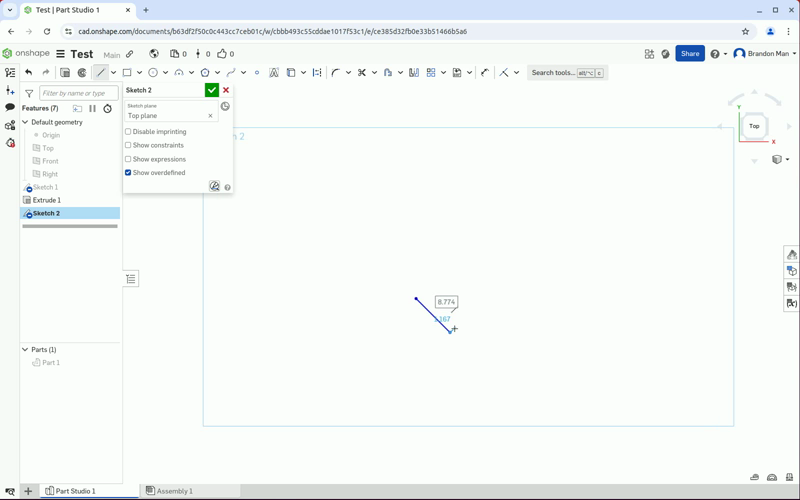
scroll(6)
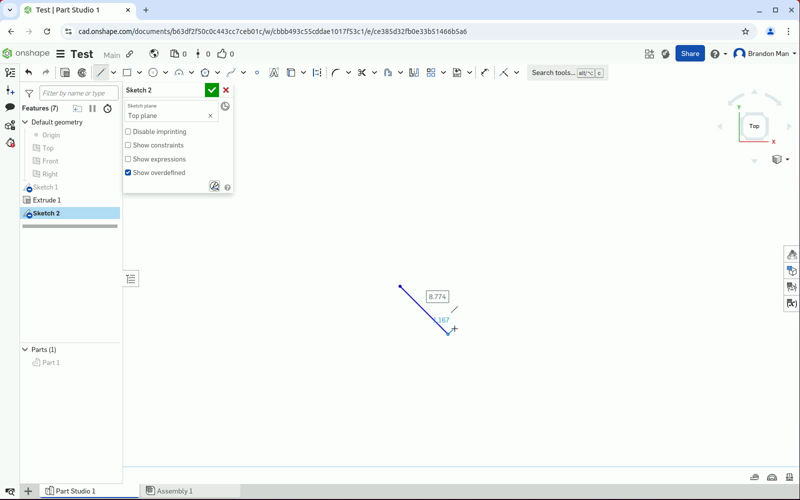
scroll(6)
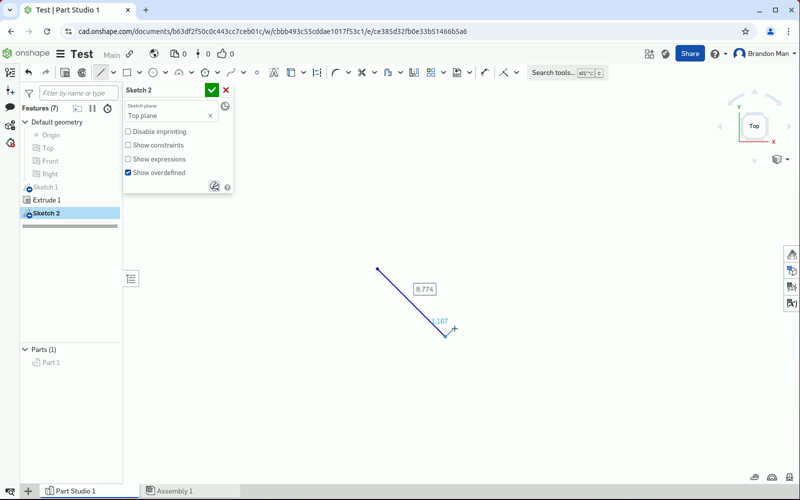
scroll(6)
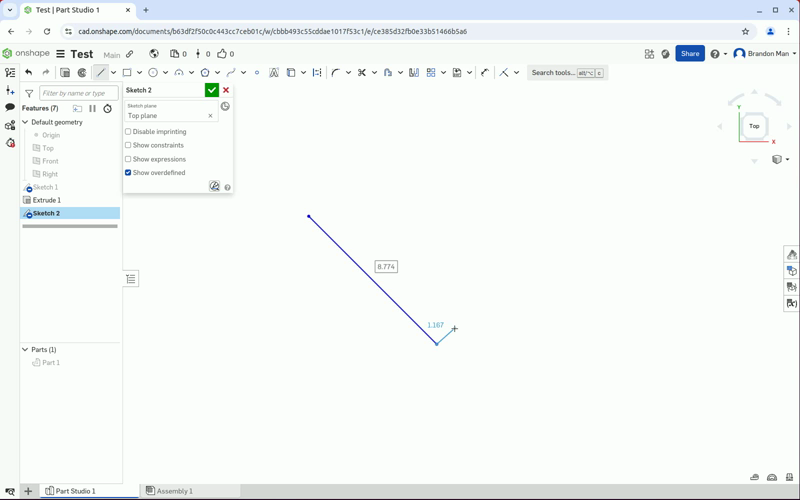
scroll(6)
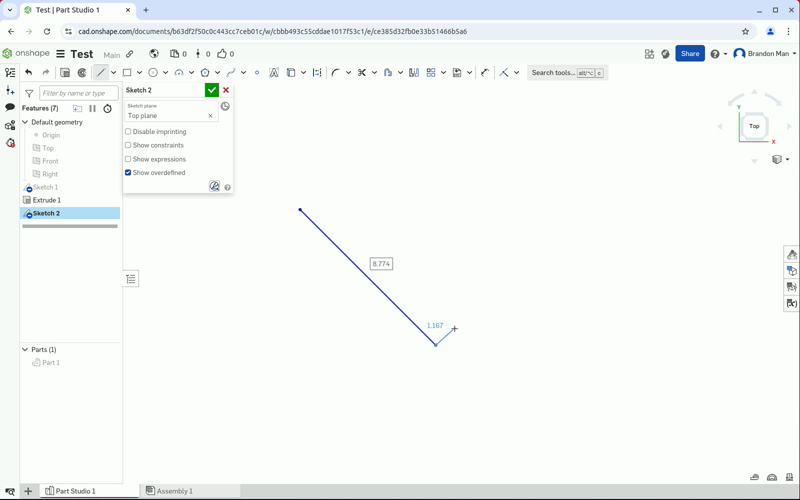
scroll(6)
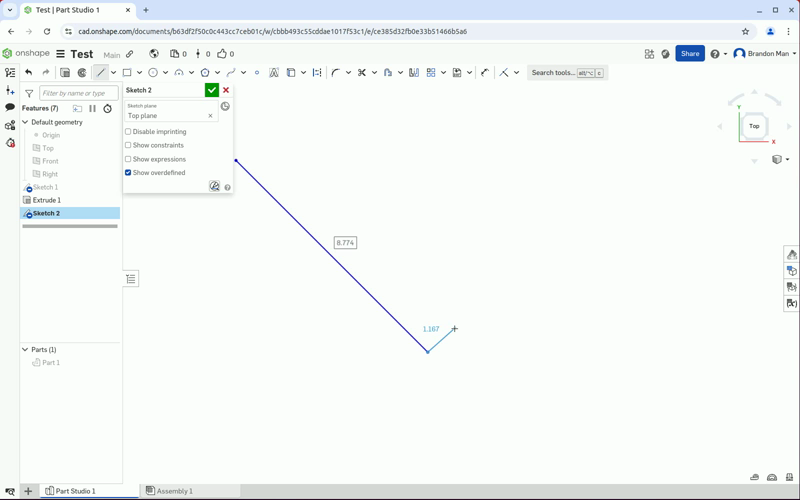
scroll(6)
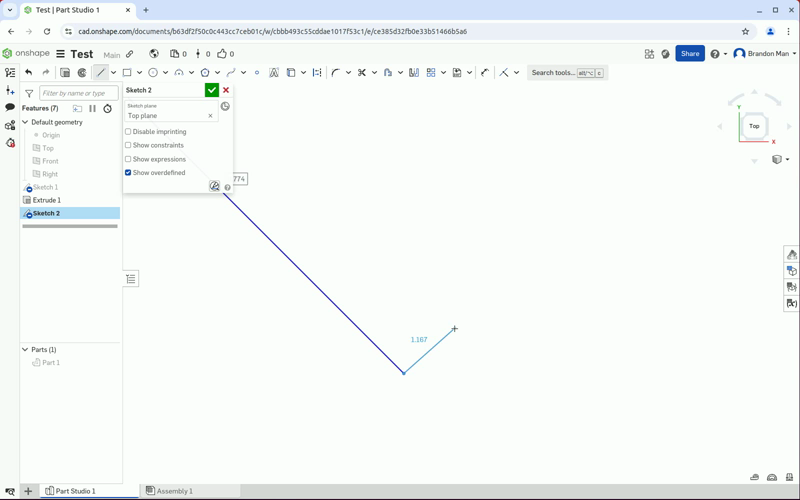
click(454, 328)
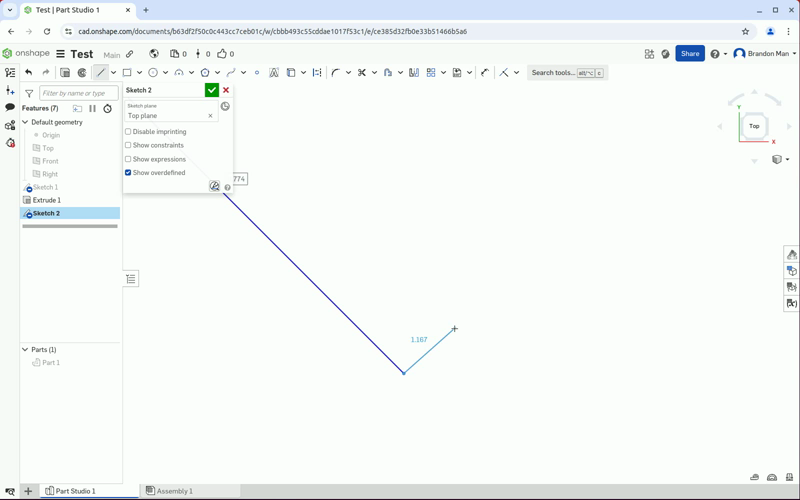
scroll(-6)
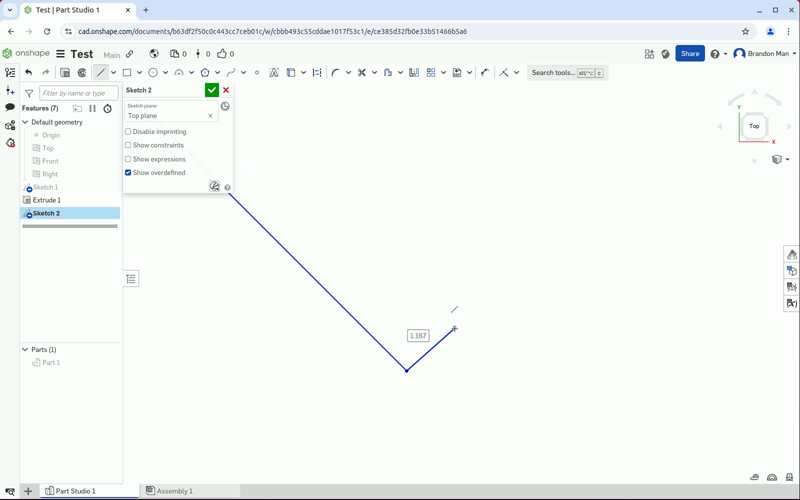
scroll(-6)
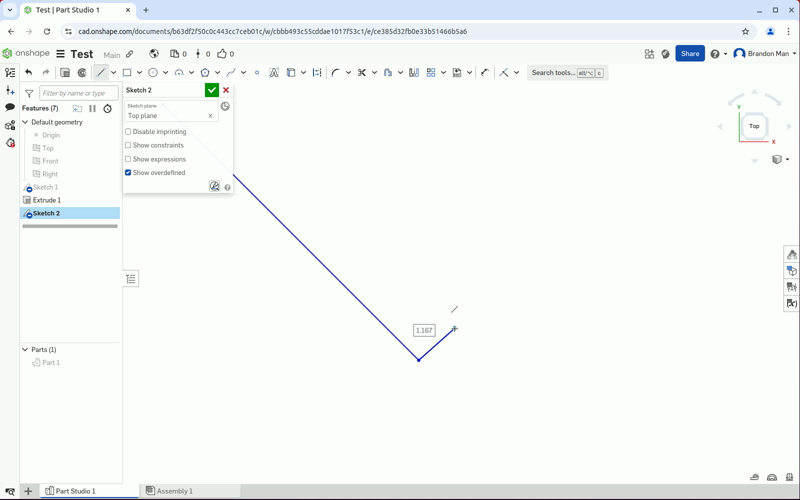
scroll(-6)
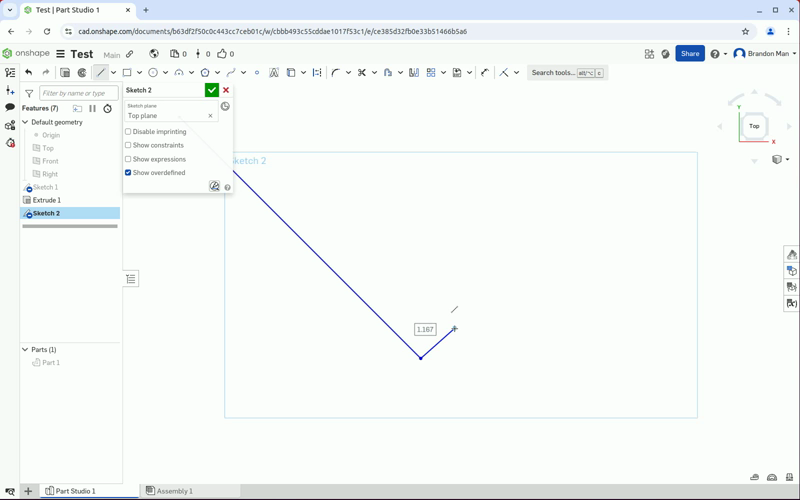
scroll(-6)
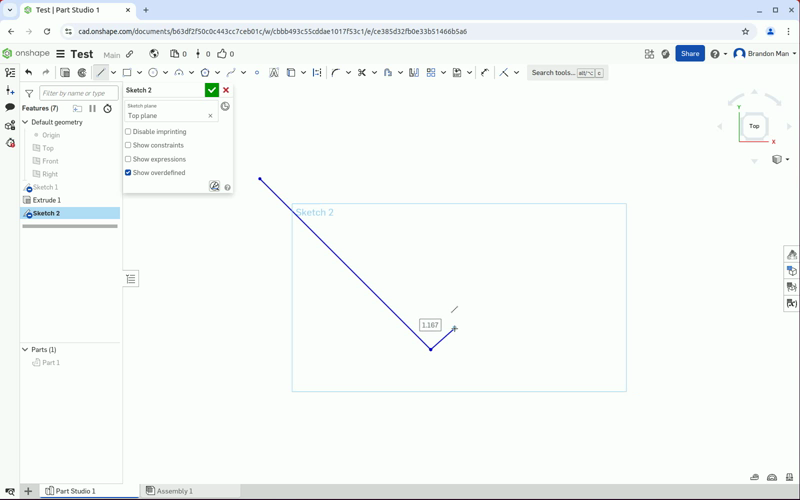
scroll(-6)
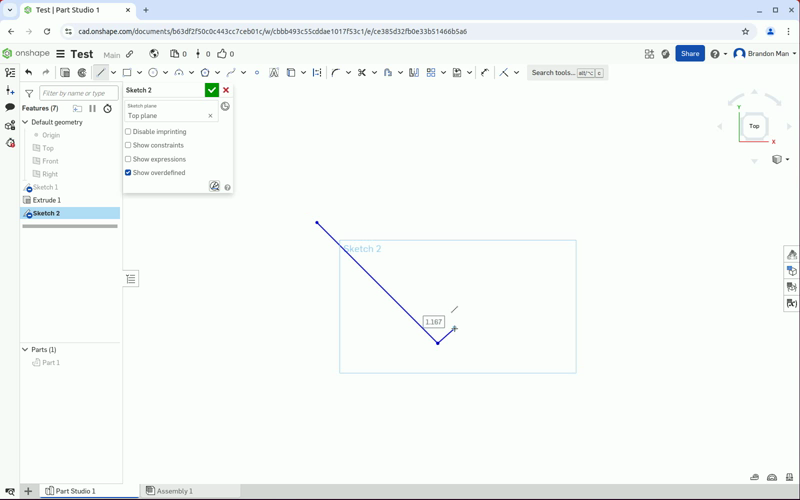
scroll(-6)
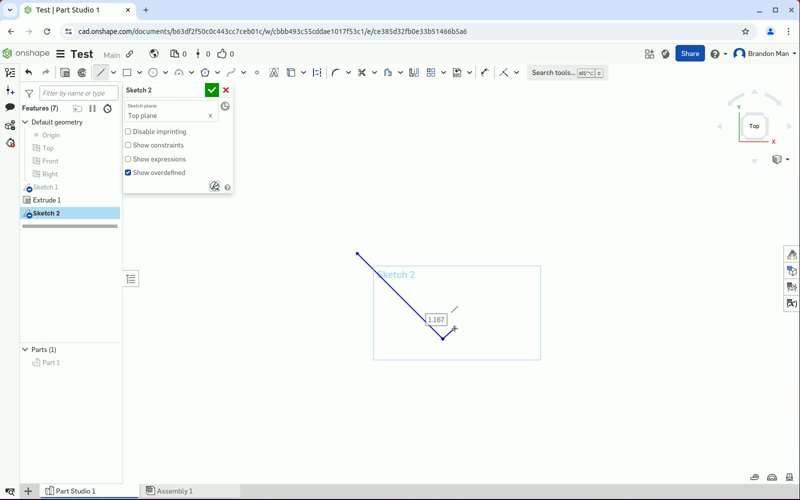
scroll(-6)
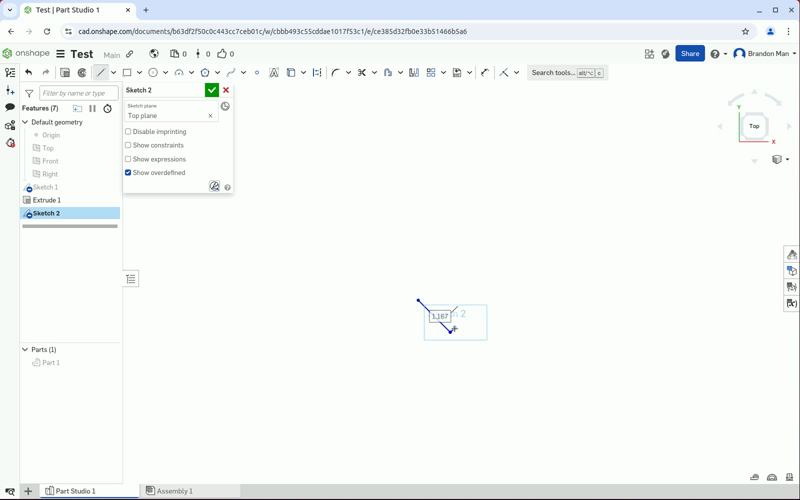
key_up(shift)
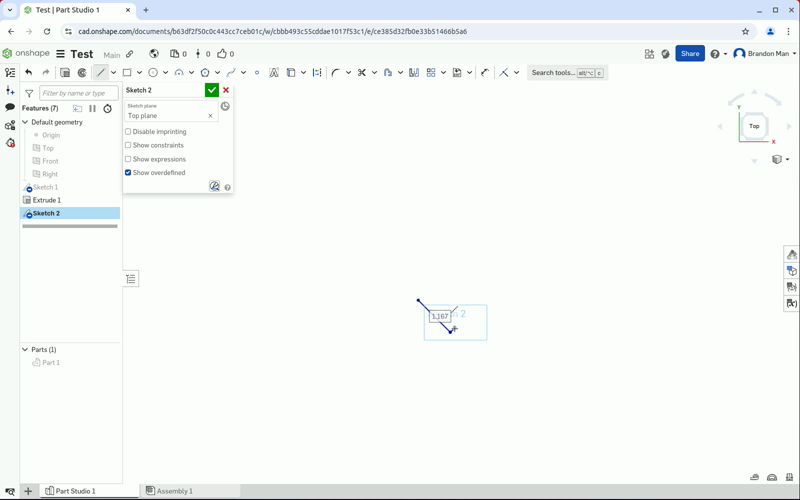
key_down(shift)
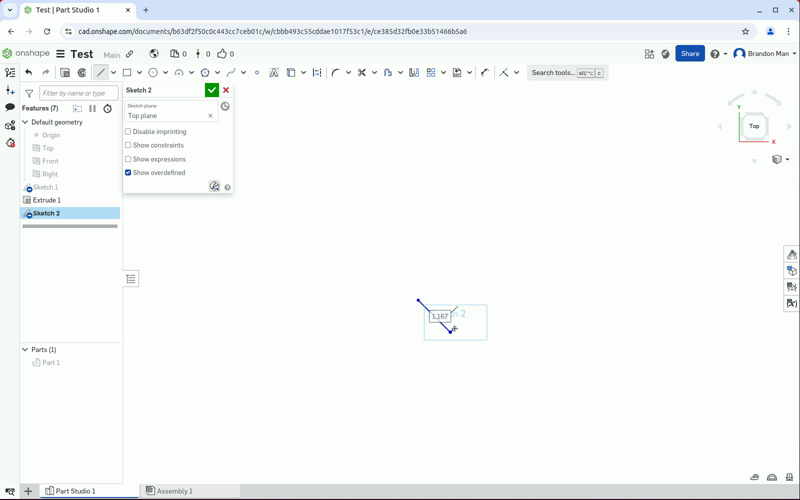
mouse_move(484, 328)
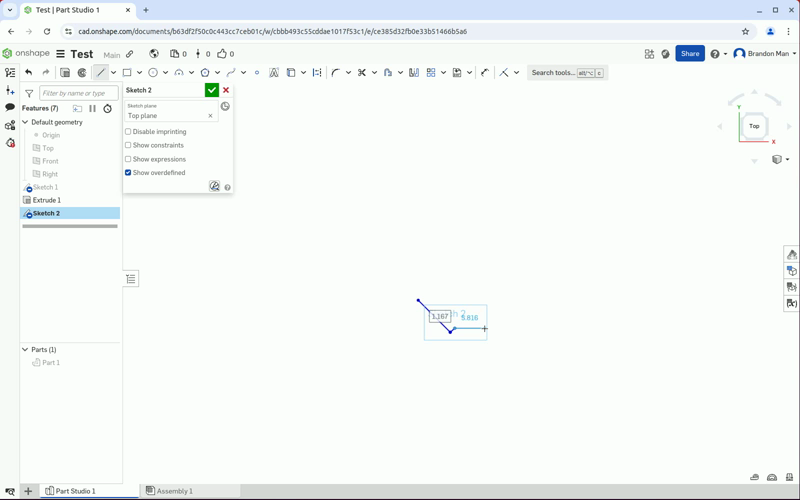
mouse_move(418, 292)
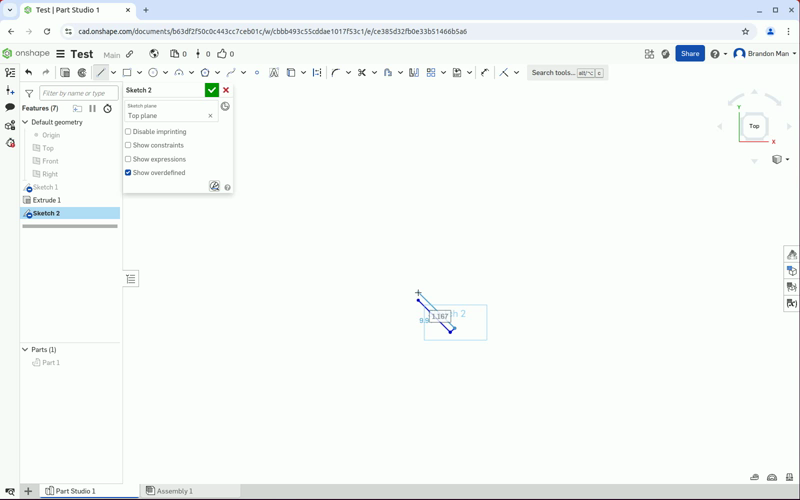
click(418, 292)
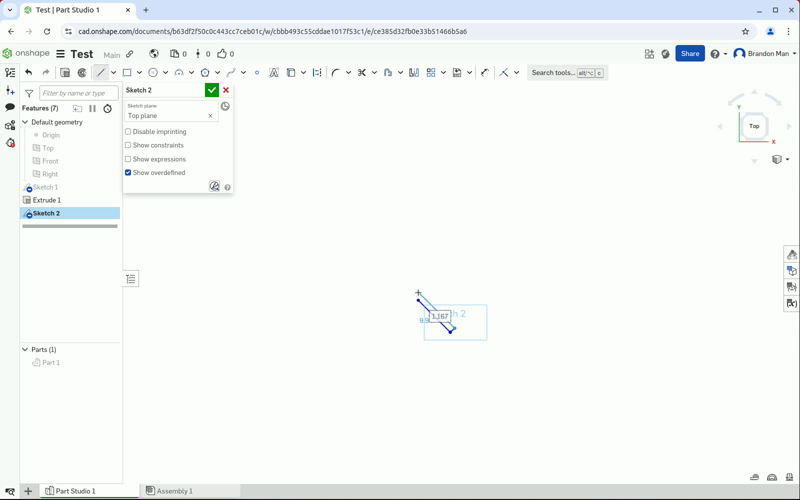
key_up(shift)
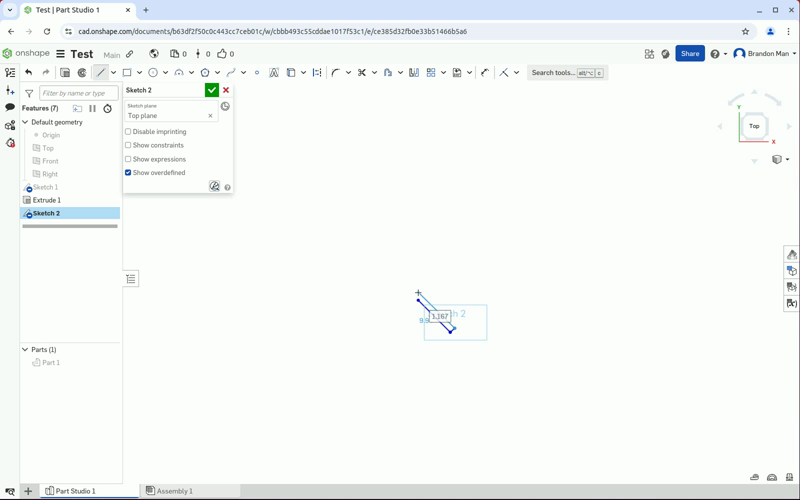
mouse_move(448, 292)
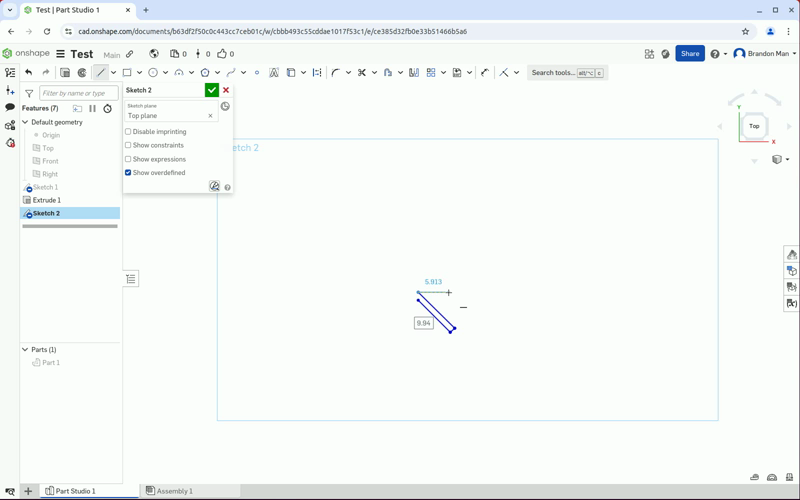
key_down(shift)
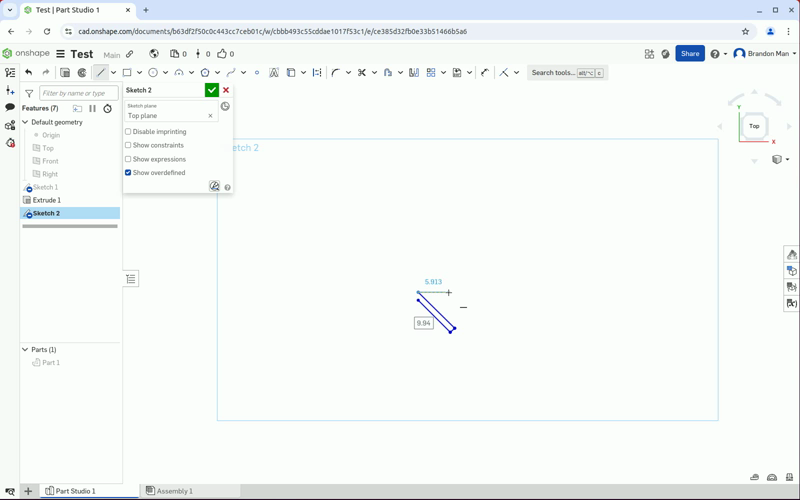
mouse_move(418, 300)
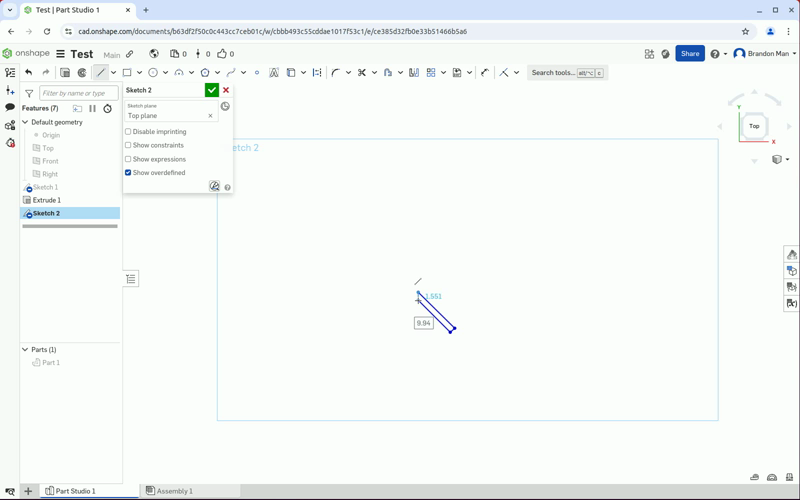
key_up(shift)
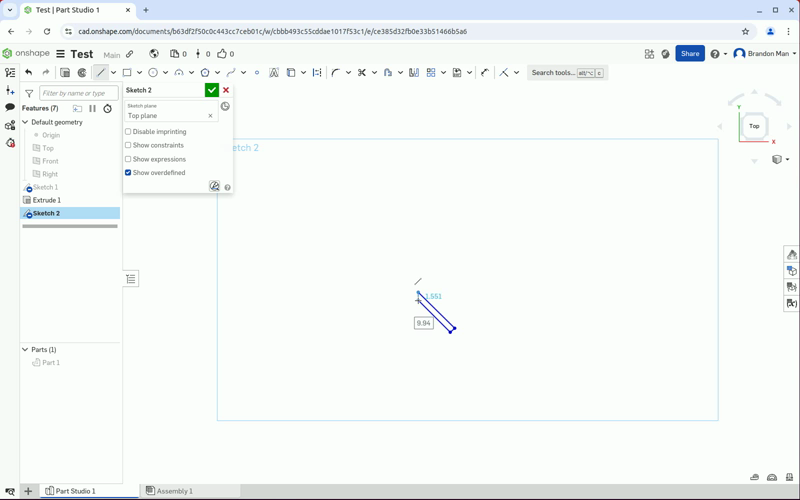
click(418, 300)
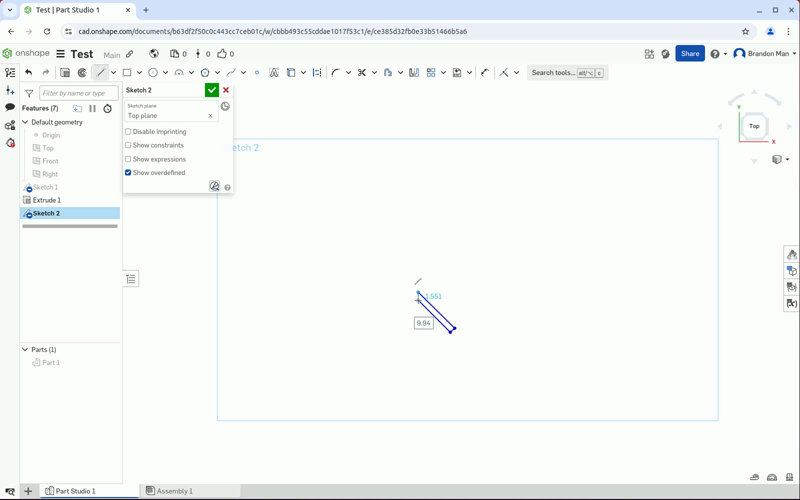
key(esc)
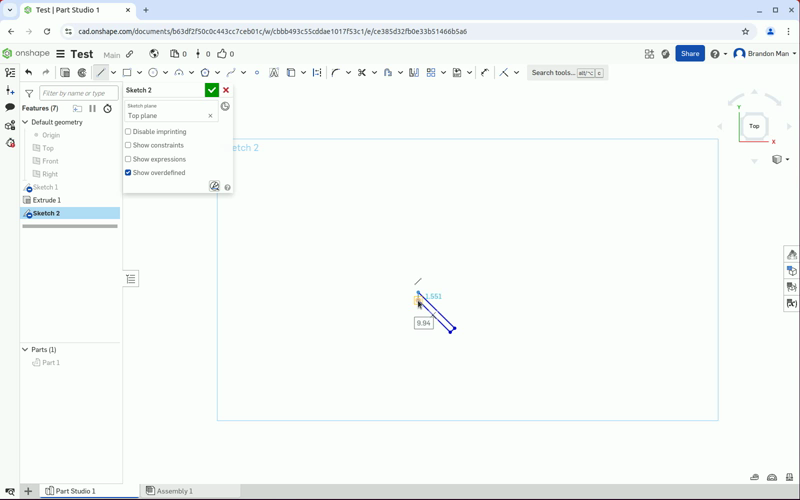
mouse_move(422, 302)
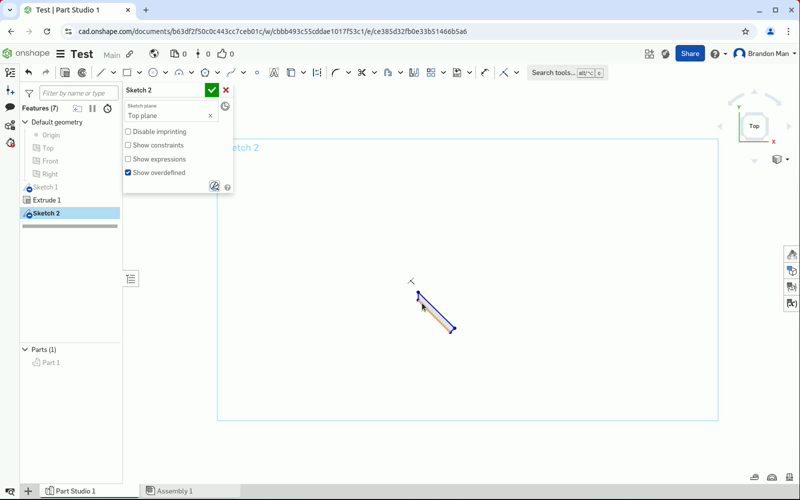
scroll(6)
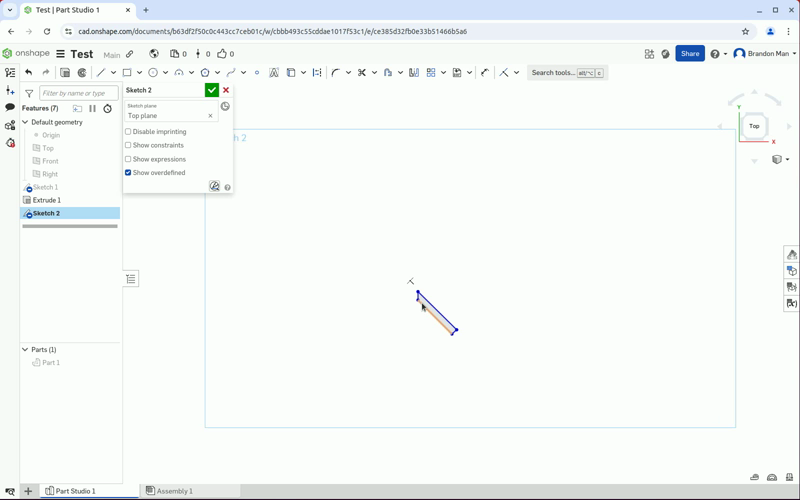
scroll(6)
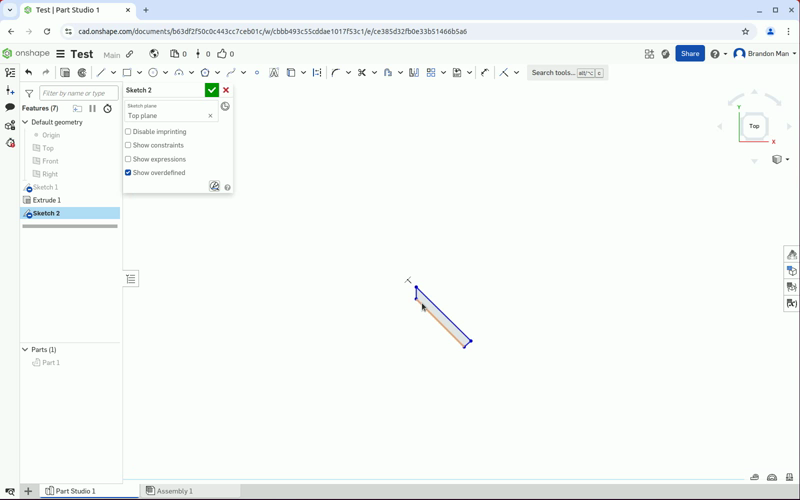
scroll(6)
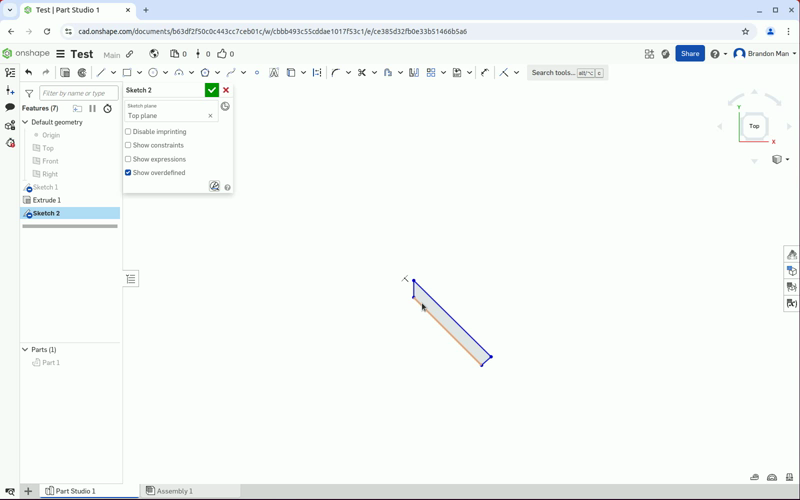
scroll(6)
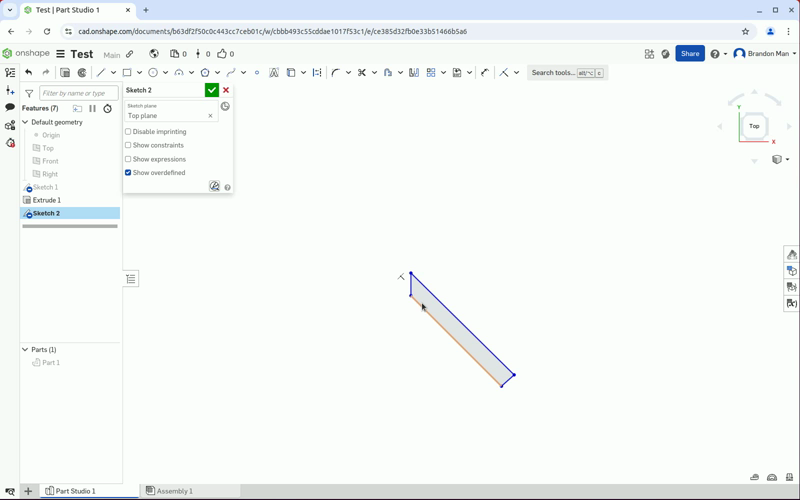
scroll(6)
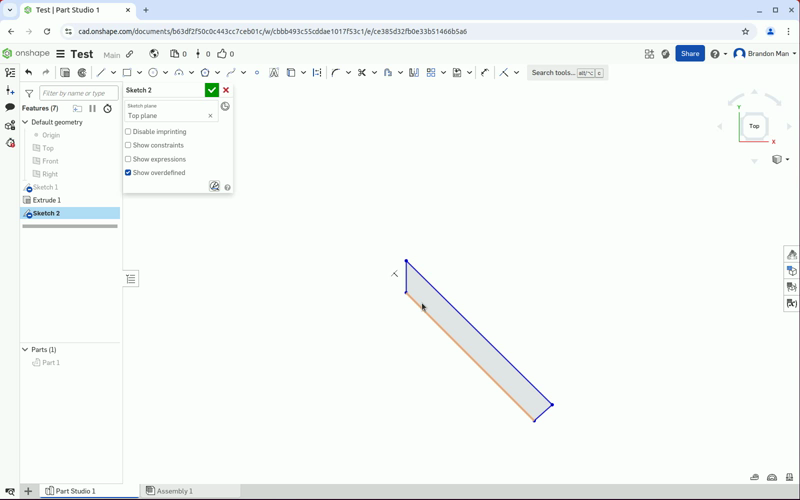
scroll(6)
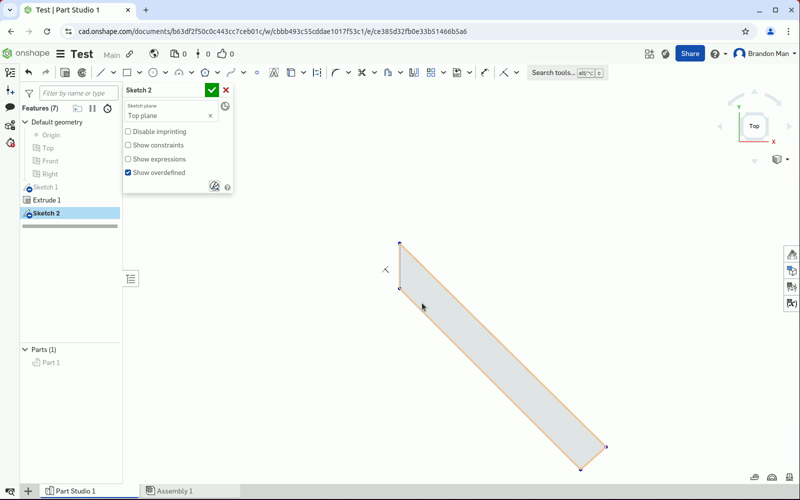
scroll(6)
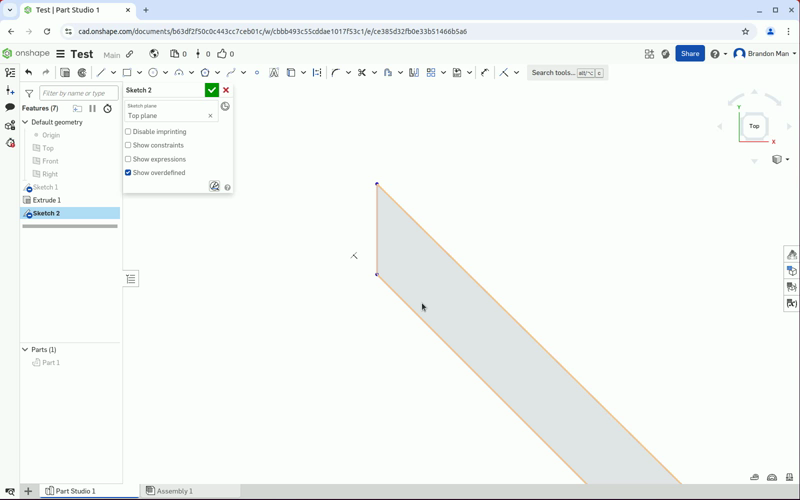
click(422, 302)
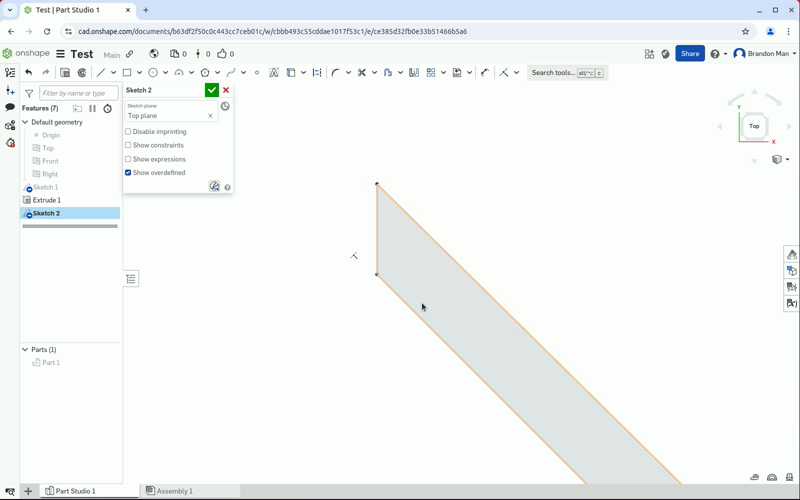
scroll(-6)
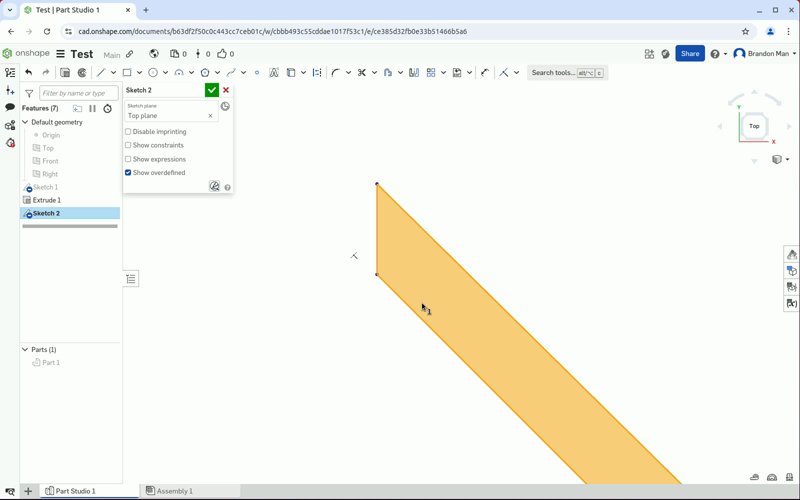
scroll(-6)
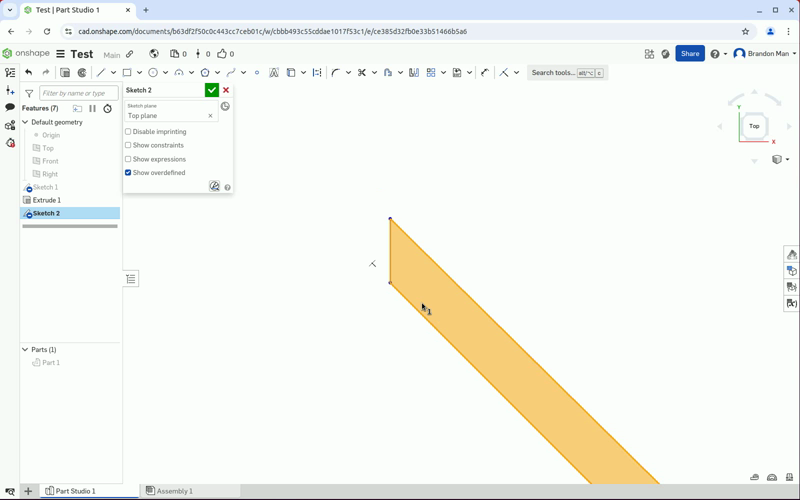
scroll(-6)
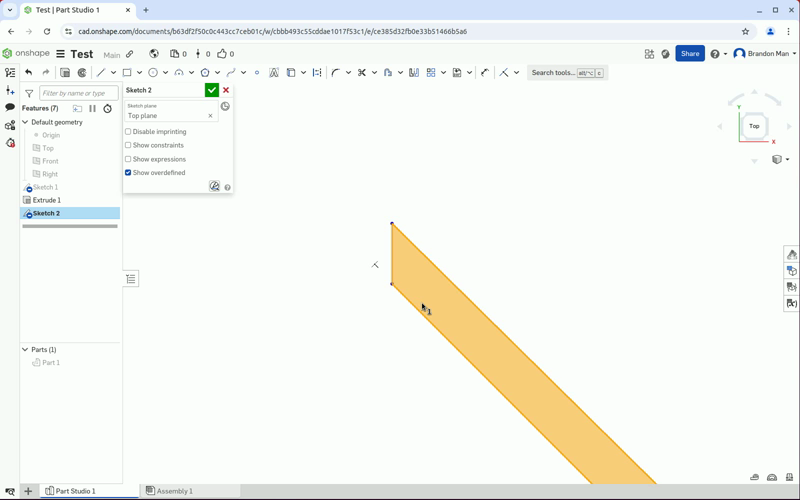
scroll(-6)
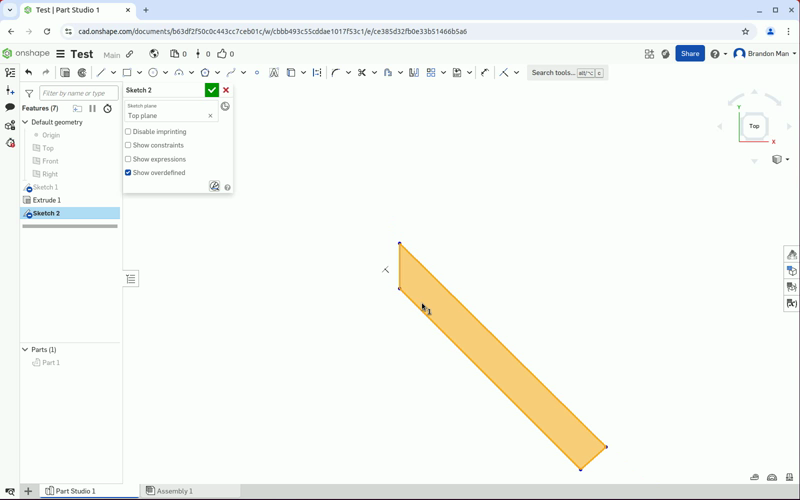
scroll(-6)
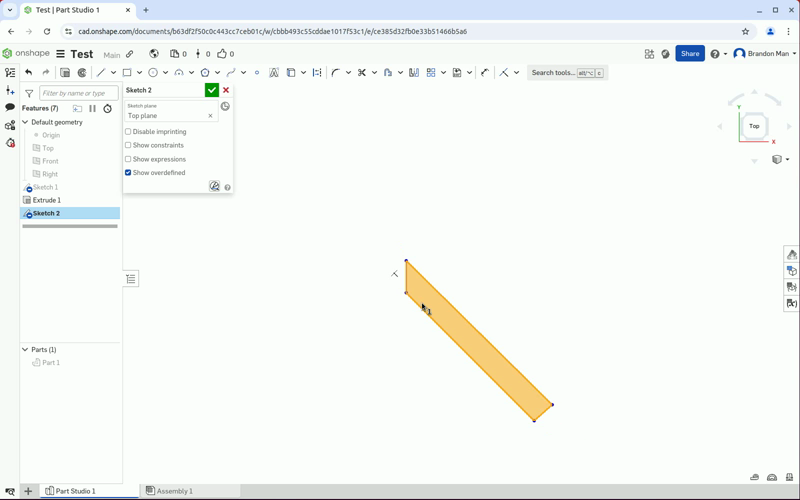
scroll(-6)
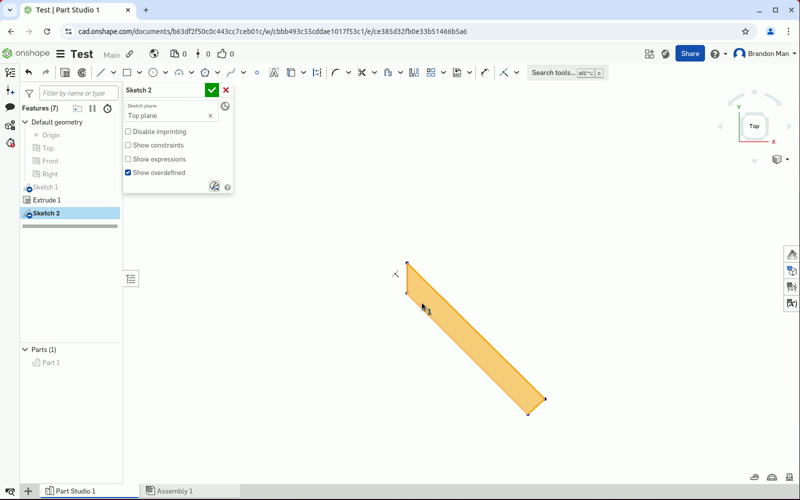
scroll(-6)
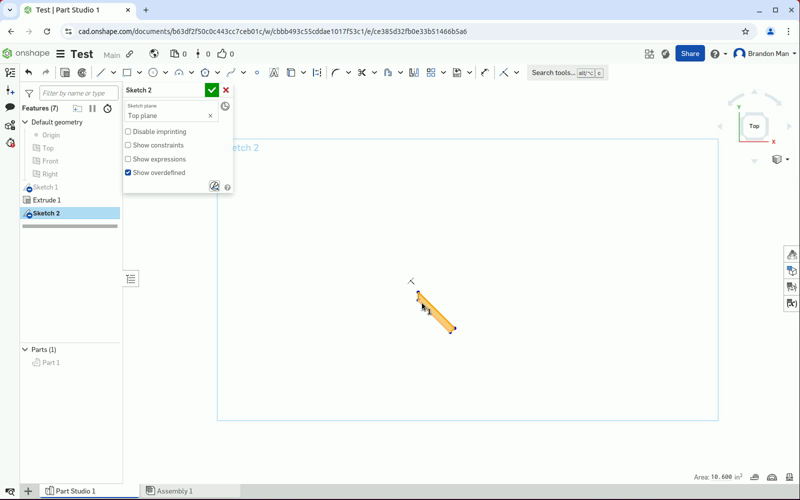
mouse_move(73, 352)
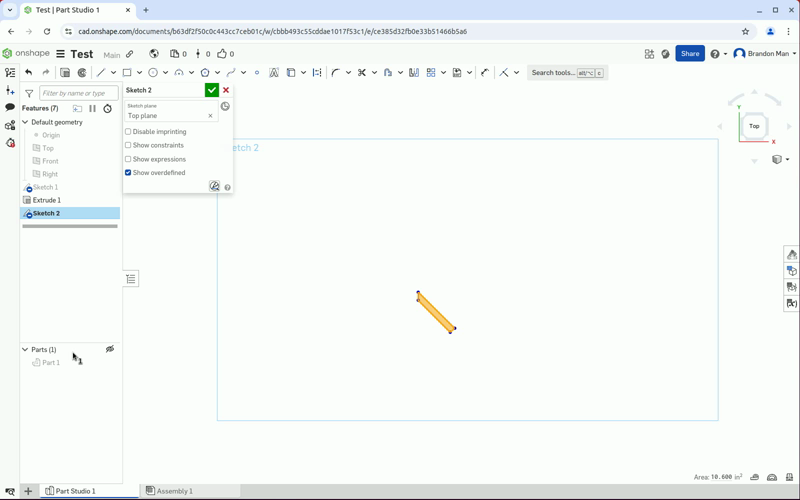
key(shift+y)
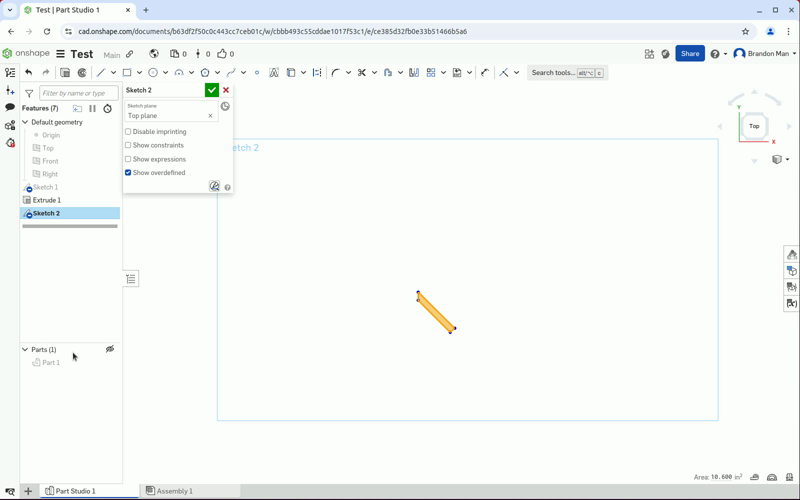
key(shift+e)
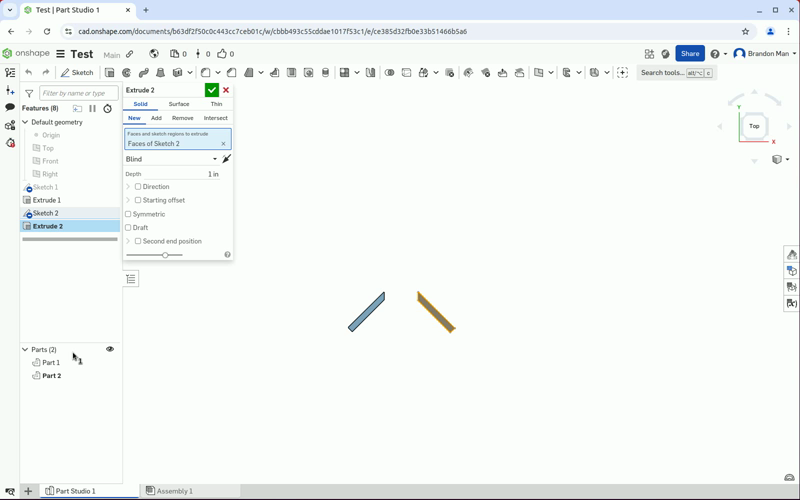
mouse_move(143, 106)
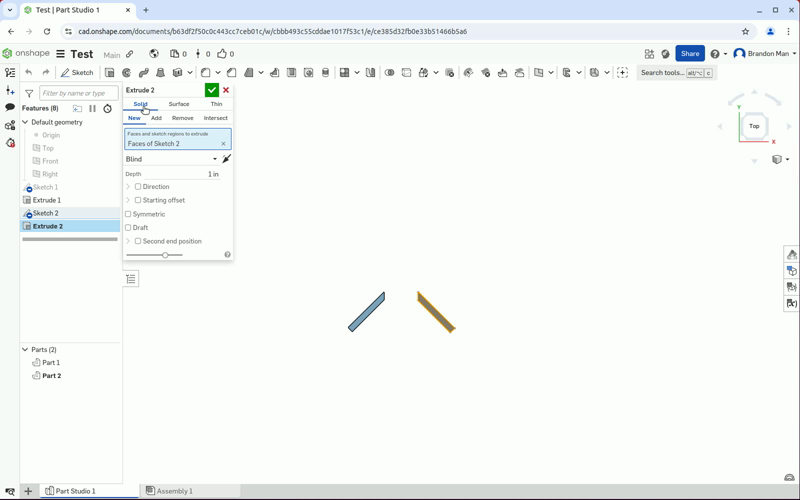
click(143, 106)
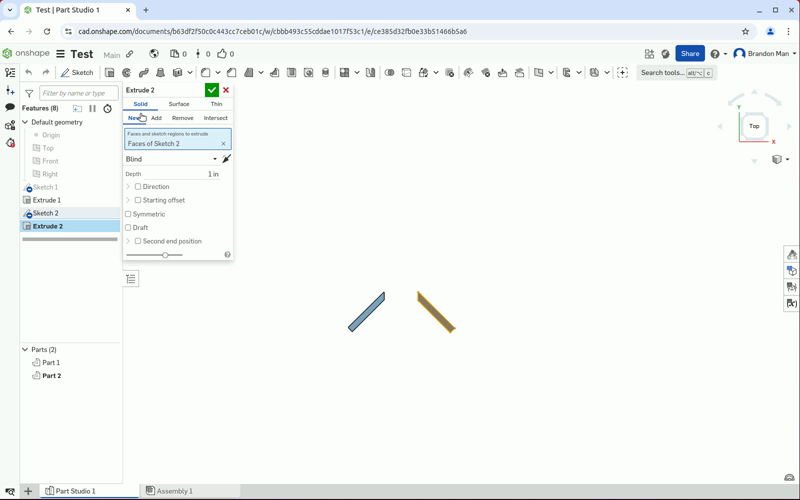
mouse_move(137, 120)
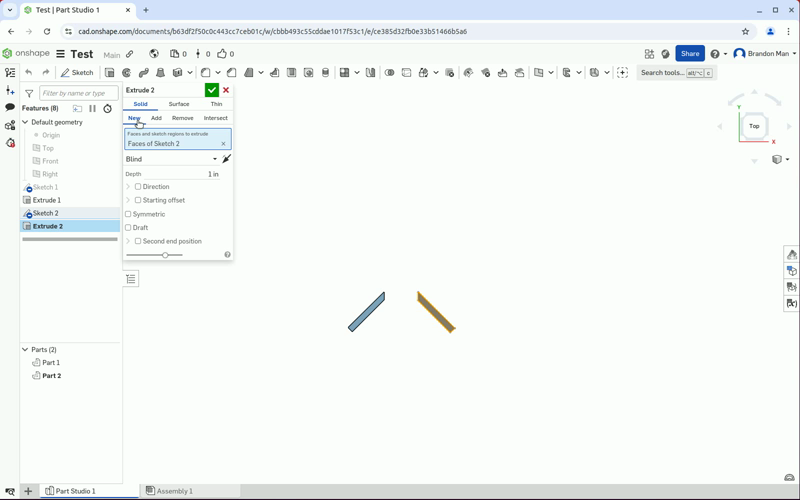
click(137, 120)
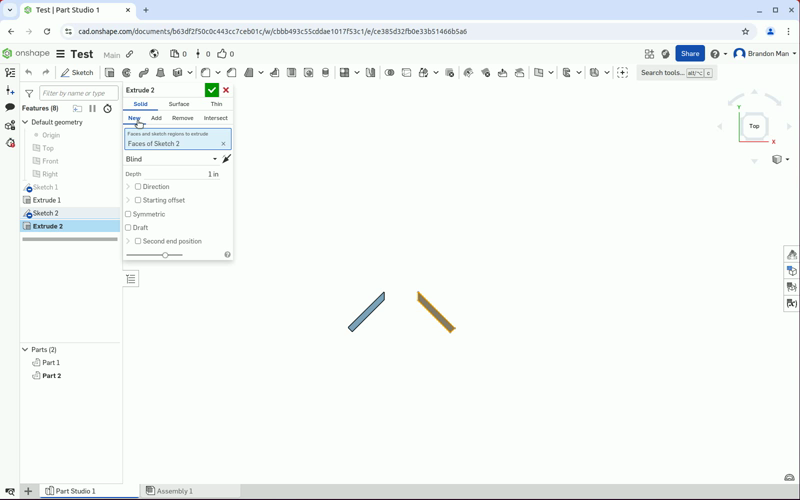
key(tab, 4)
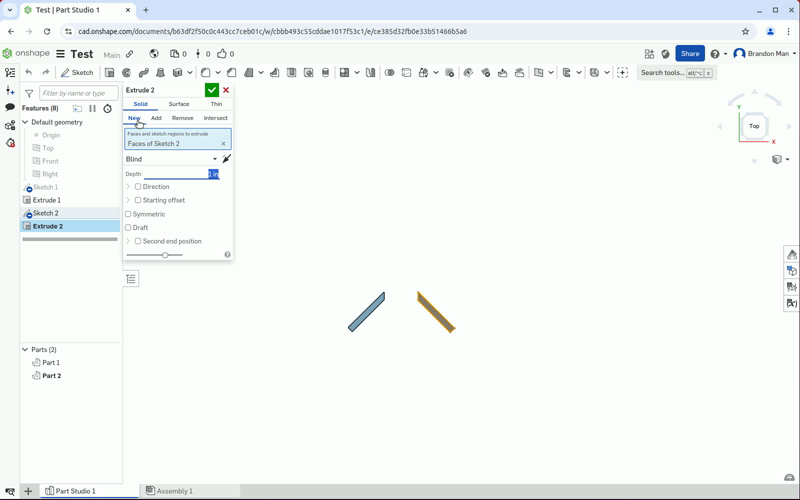
text(-1.204)
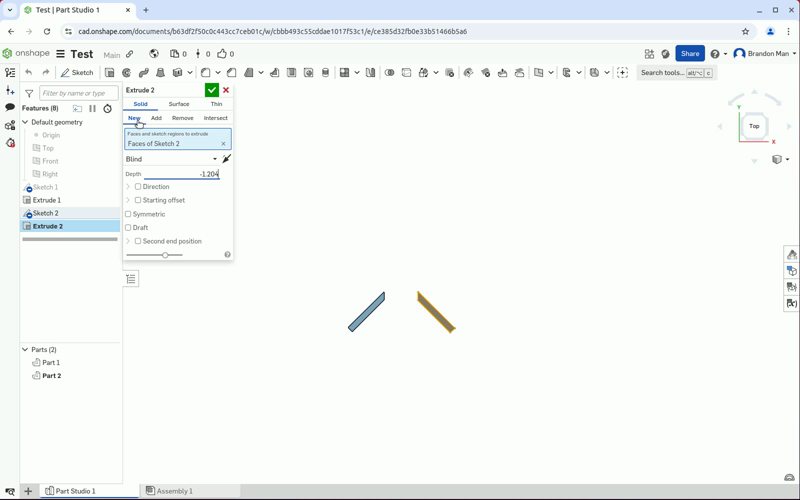
key(enter)
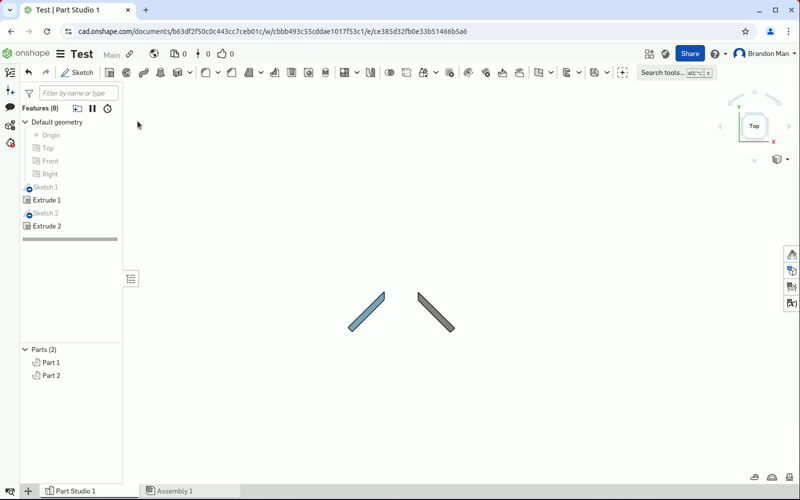
key(shift+h)
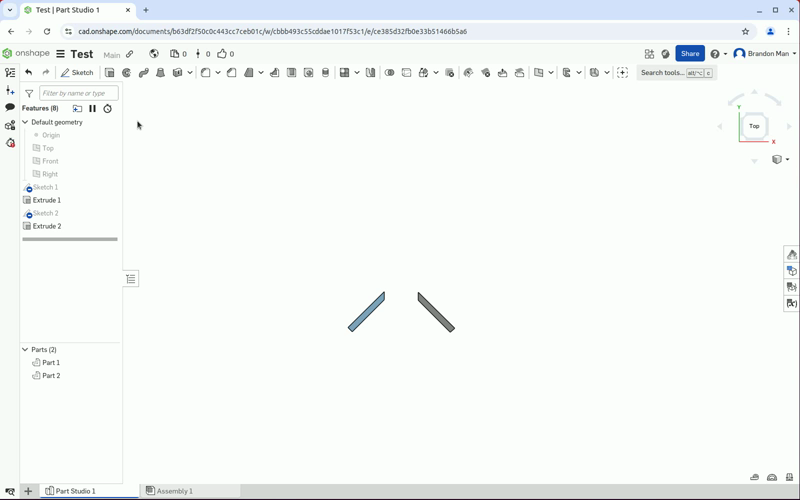
key(shift+h)
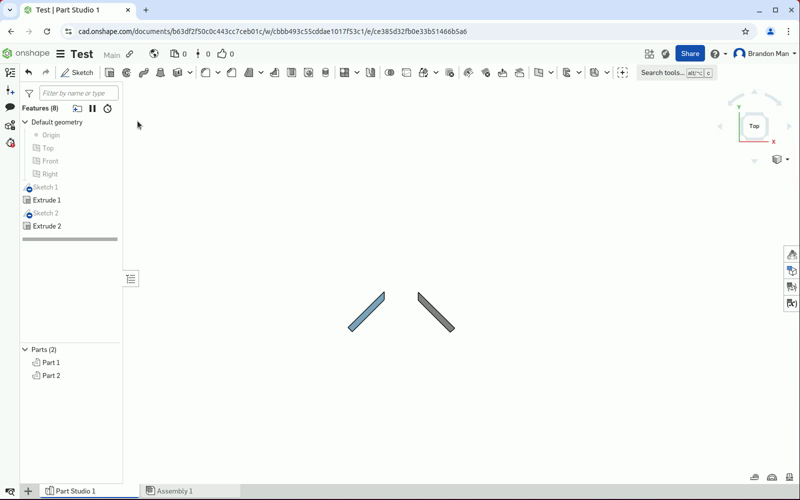
mouse_move(73, 189)
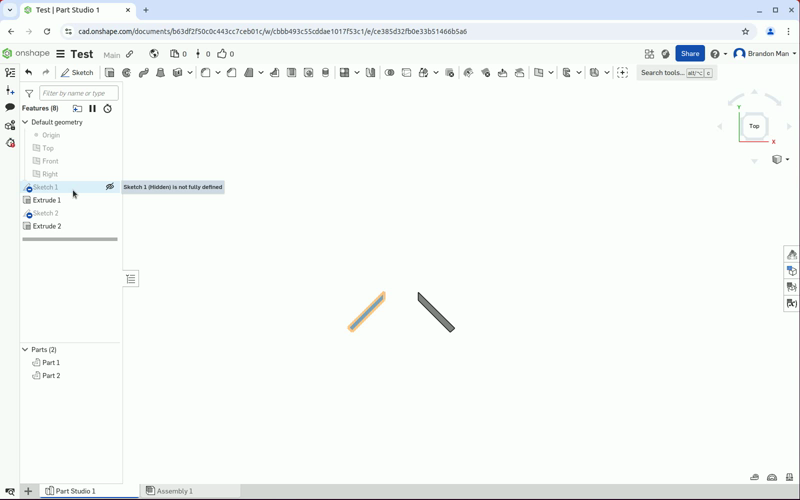
click(73, 189)
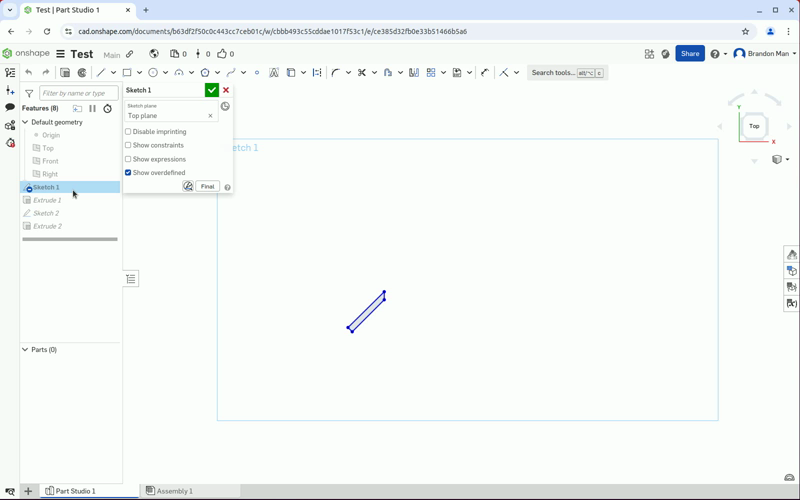
mouse_move(229, 92)
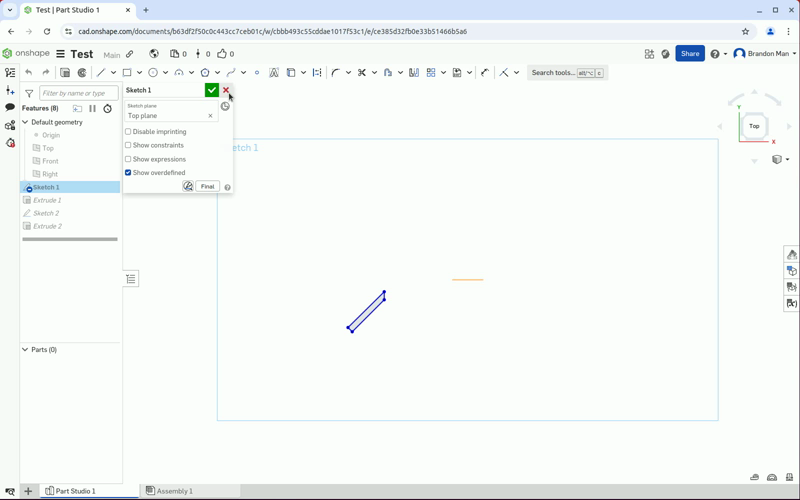
click(229, 92)
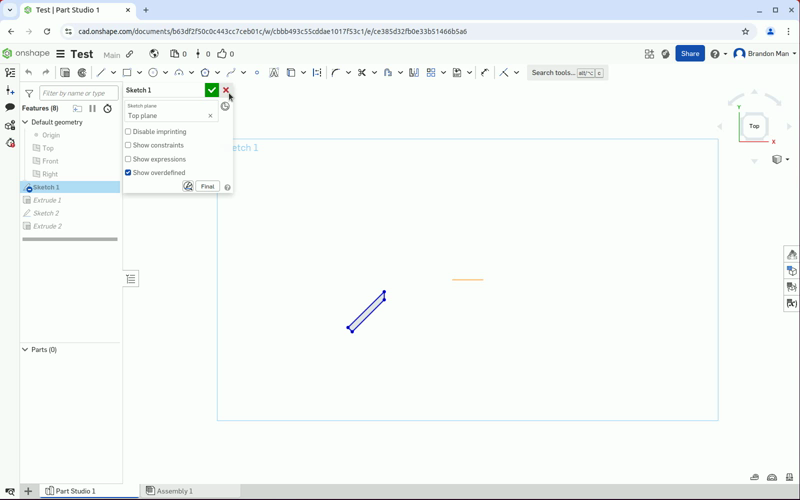
key(shift+s)
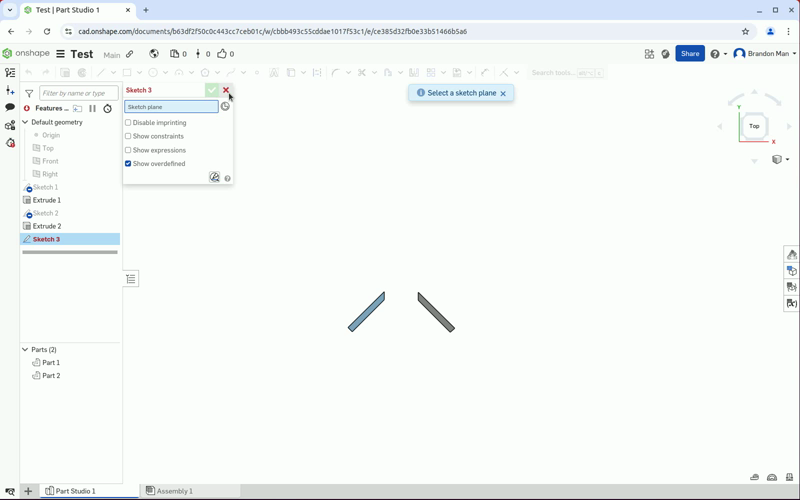
mouse_move(73, 150)
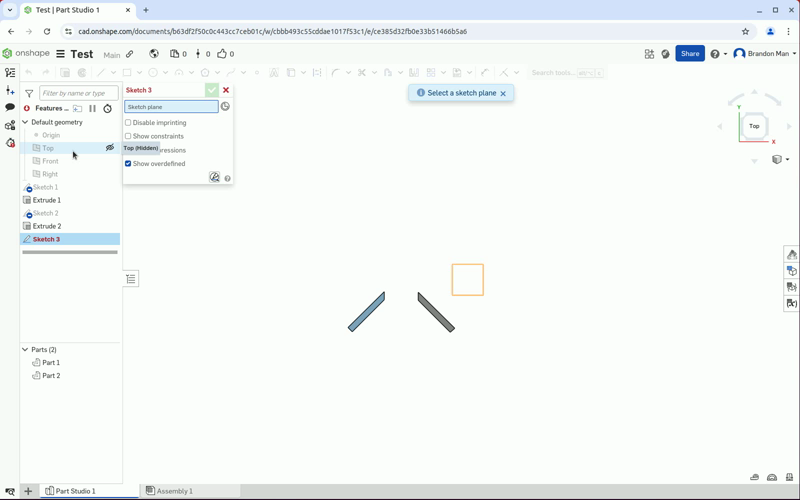
click(73, 150)
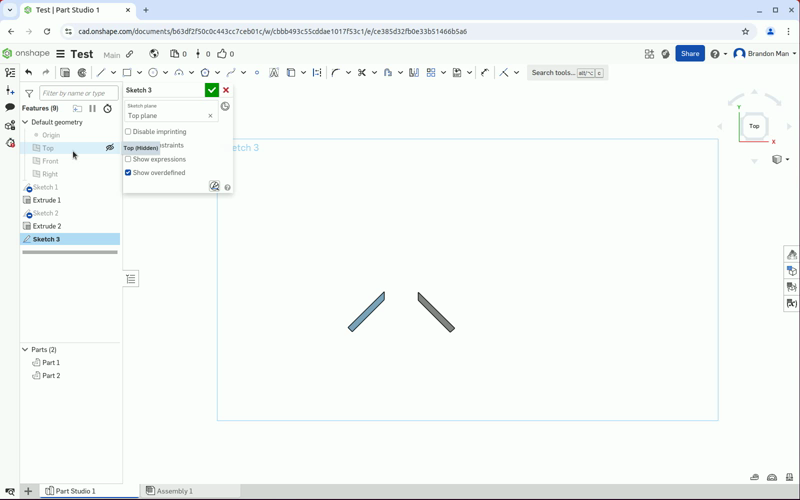
mouse_move(73, 352)
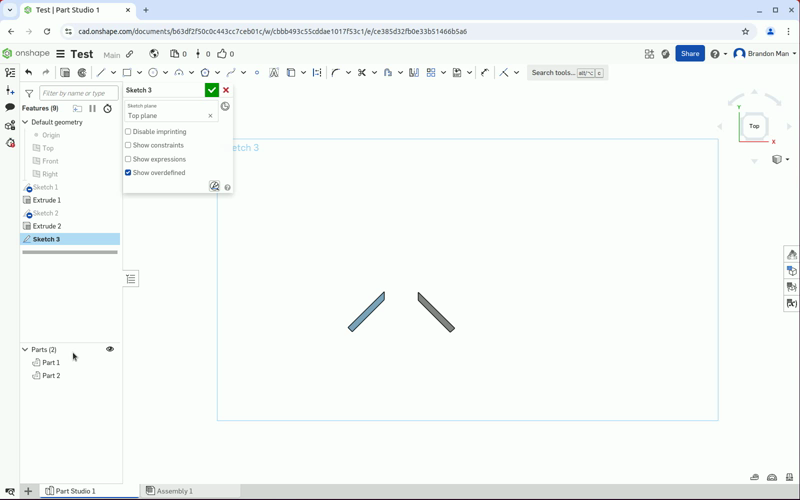
key(y)
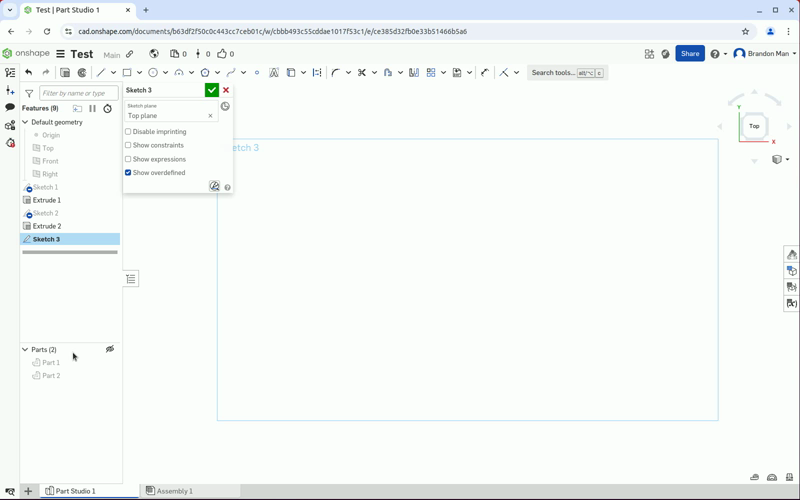
key(l)
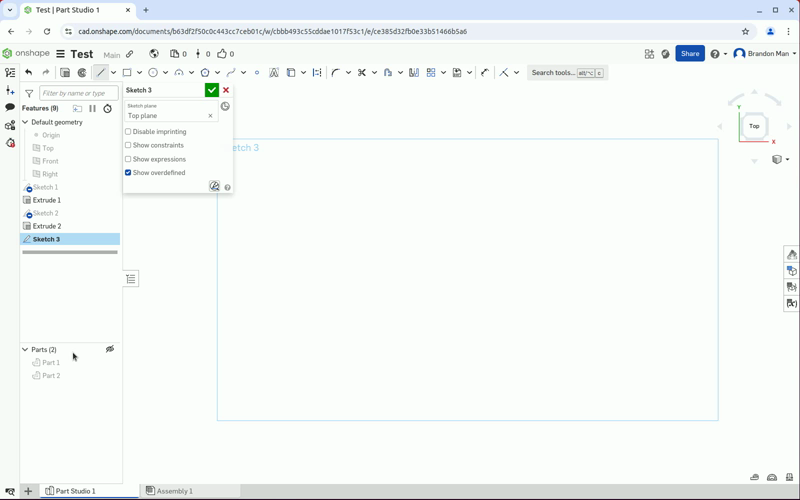
key_down(shift)
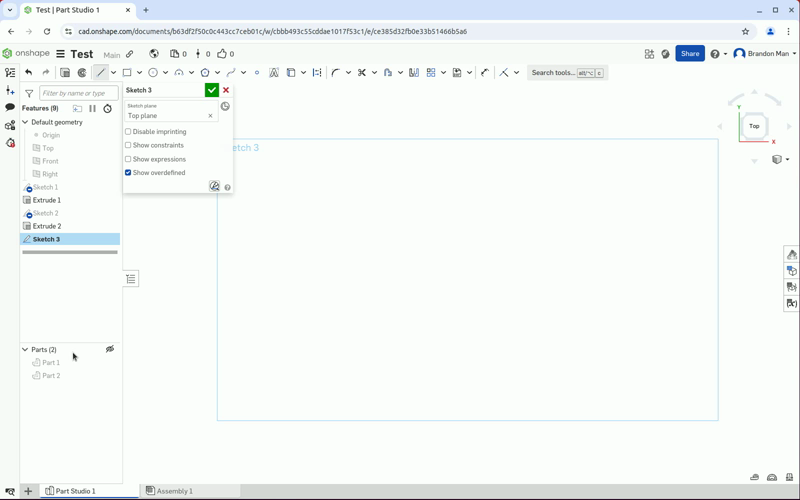
mouse_move(401, 282)
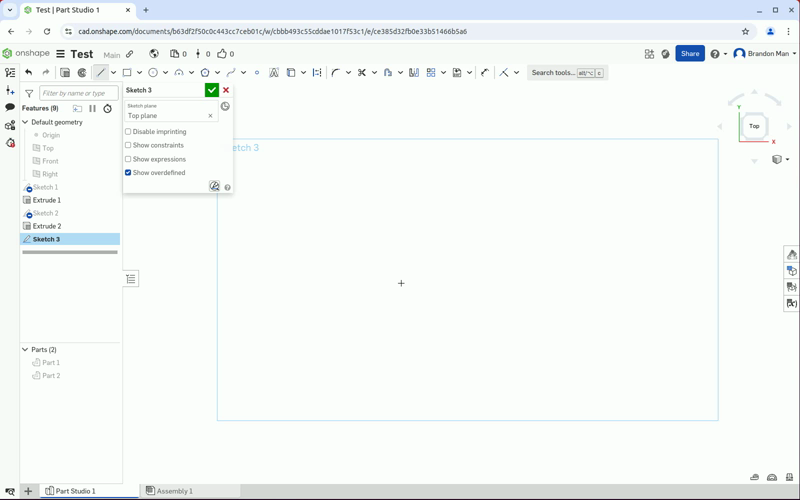
click(401, 282)
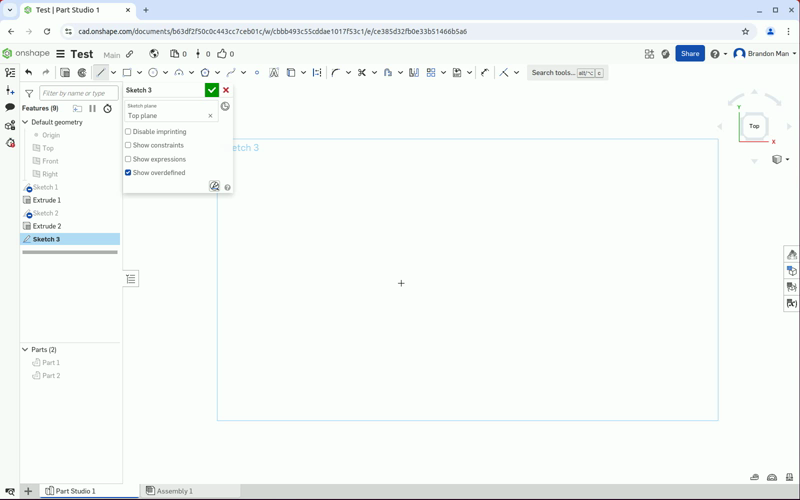
key_up(shift)
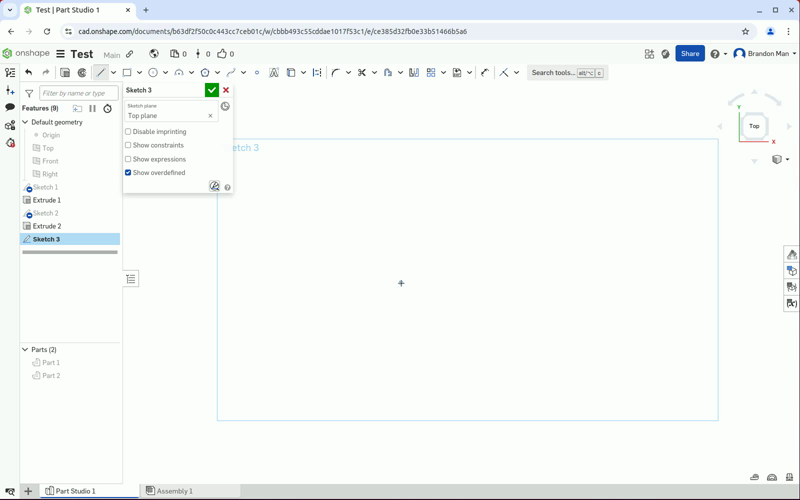
key_down(shift)
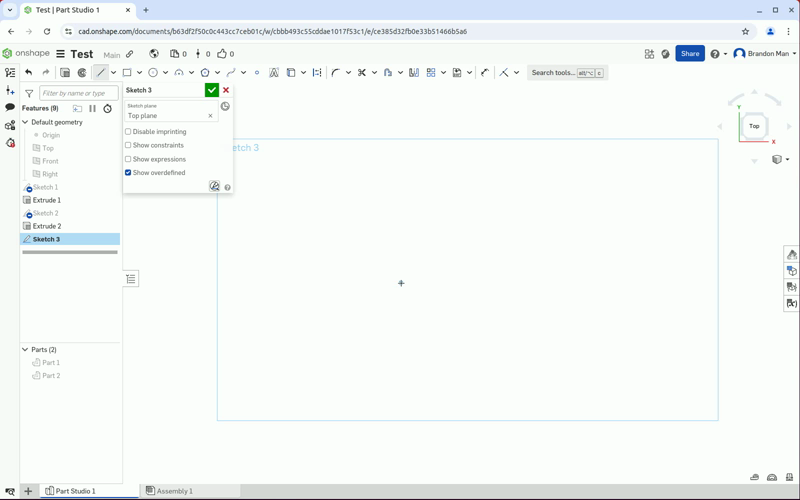
mouse_move(431, 282)
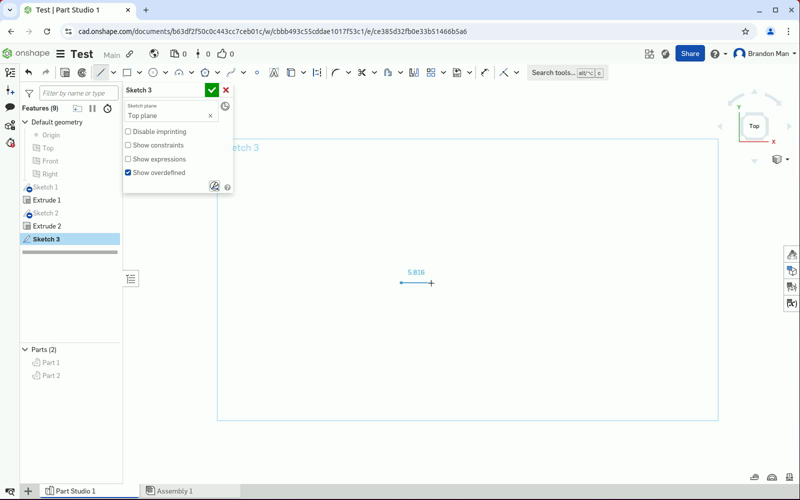
mouse_move(408, 290)
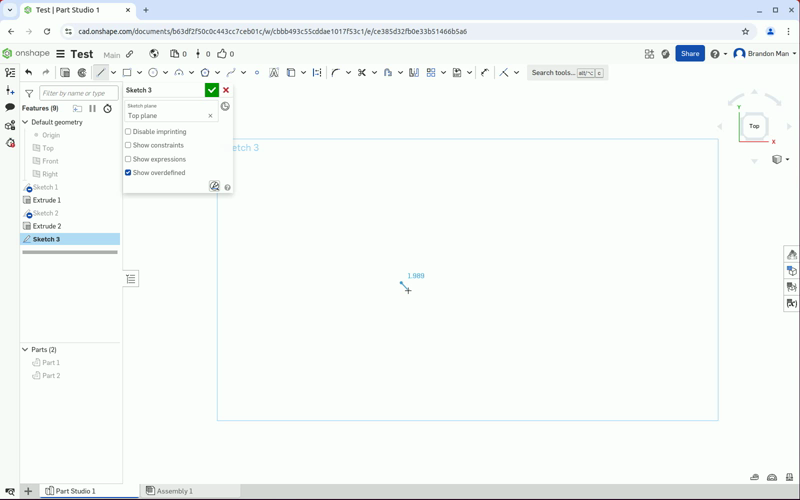
click(408, 290)
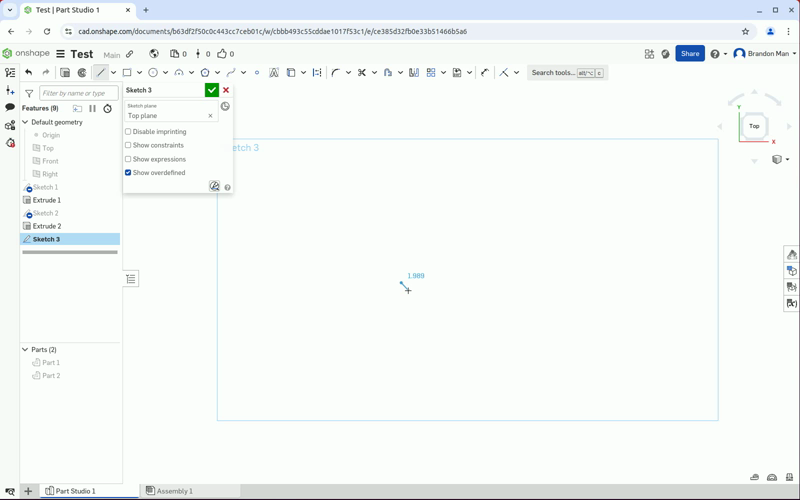
key_up(shift)
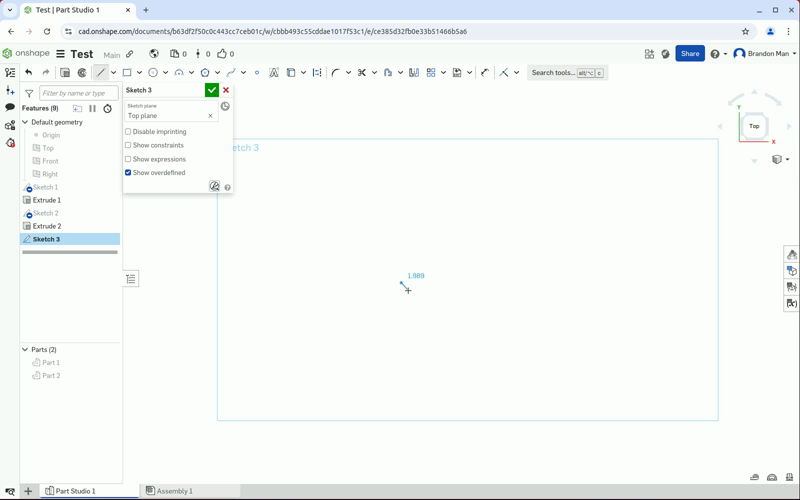
key_down(shift)
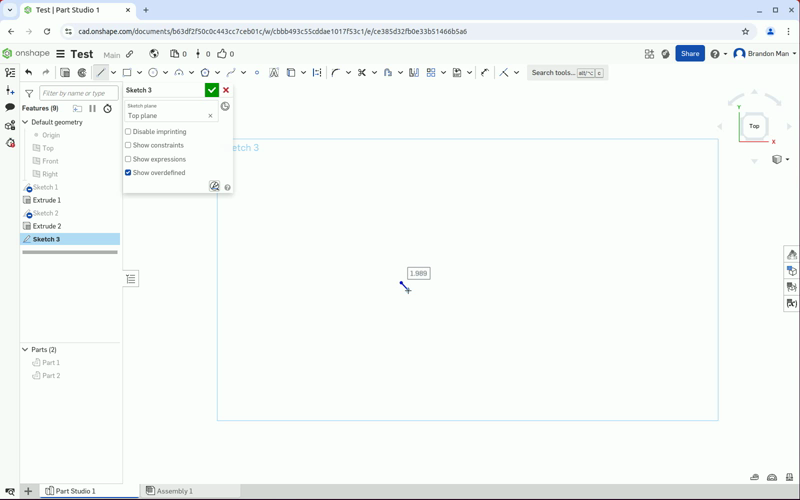
mouse_move(438, 290)
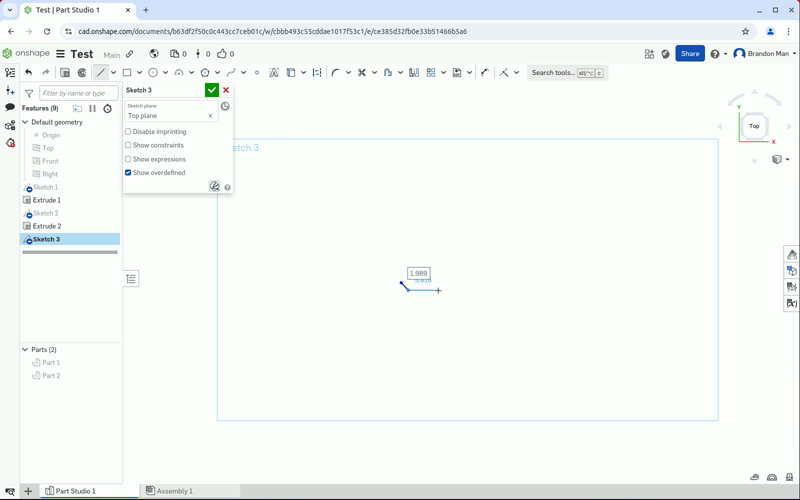
mouse_move(417, 290)
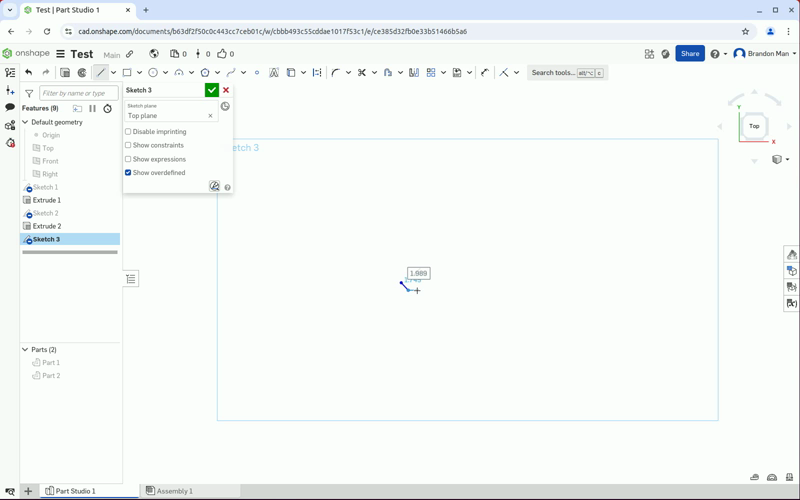
click(417, 290)
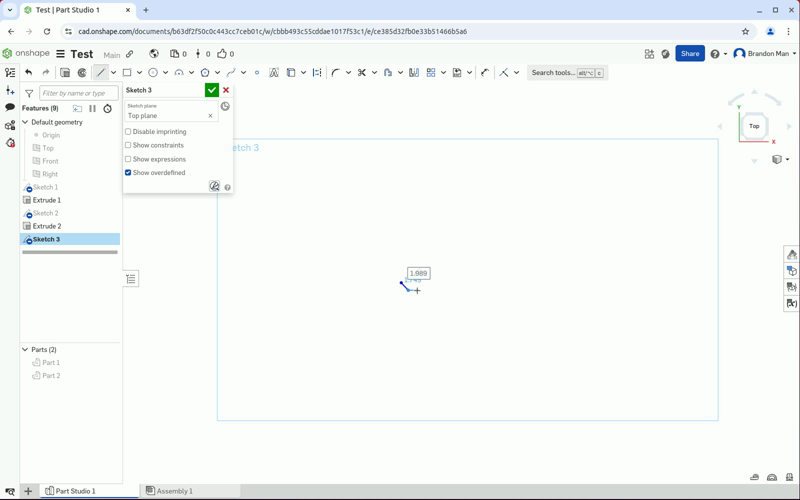
key_up(shift)
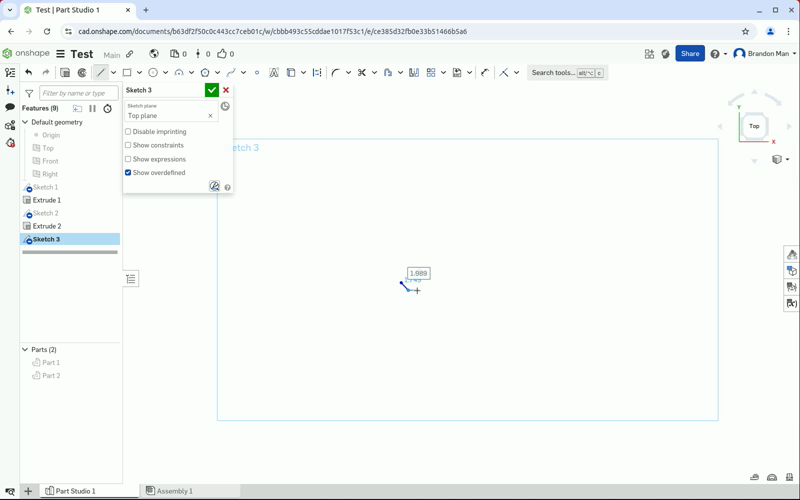
key_down(shift)
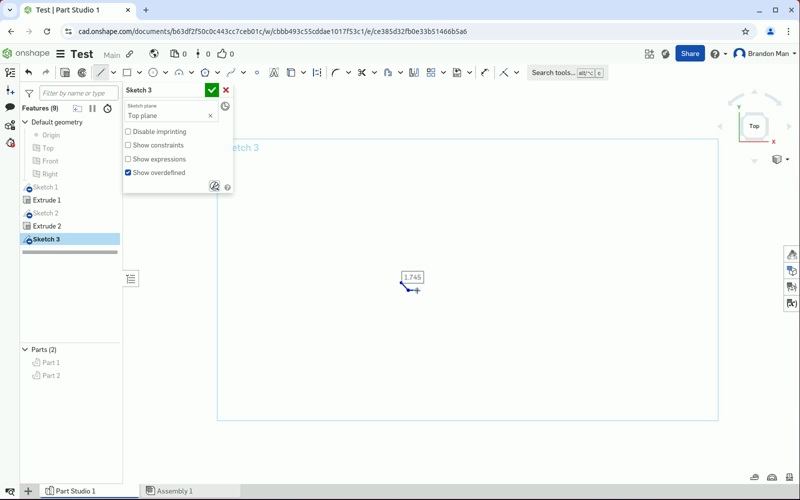
mouse_move(447, 290)
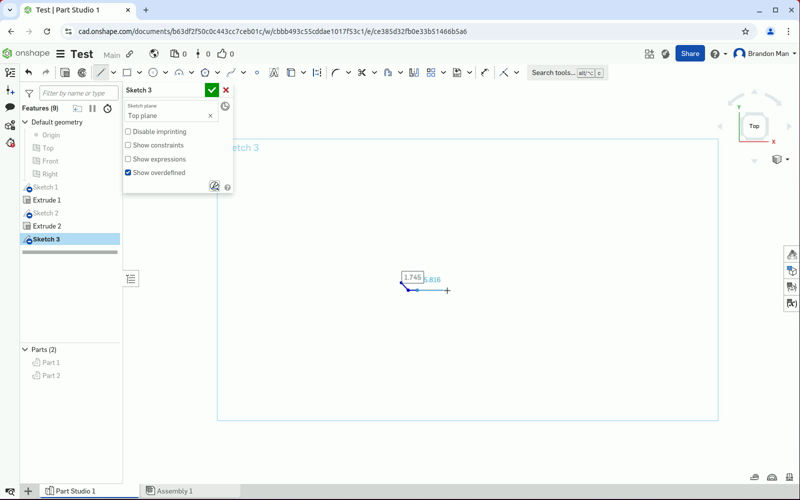
mouse_move(405, 278)
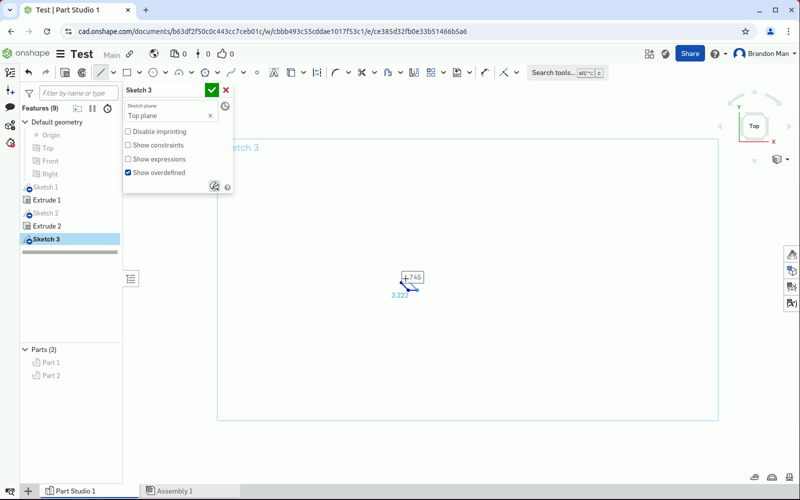
click(405, 278)
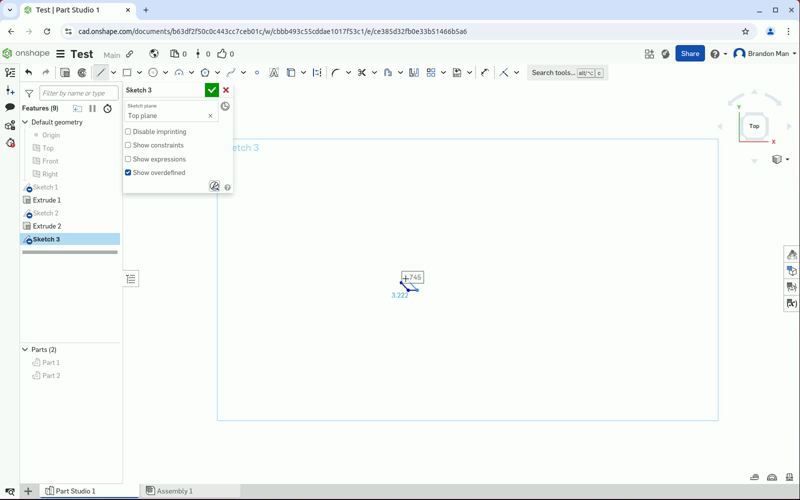
key_up(shift)
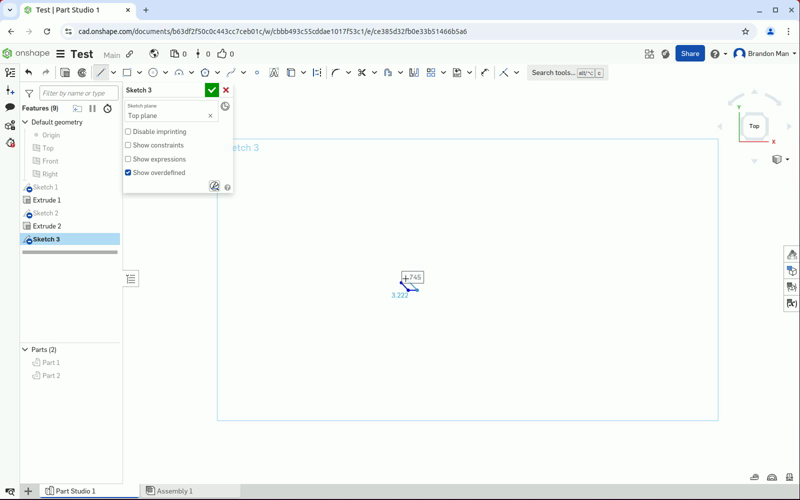
mouse_move(435, 278)
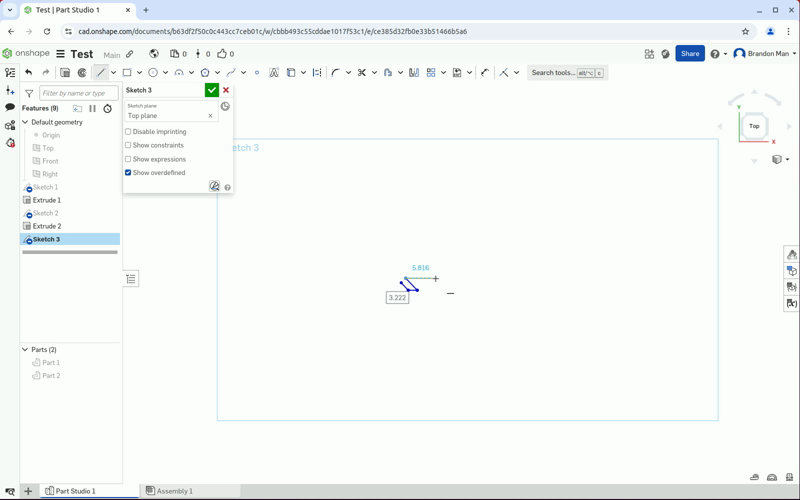
key_down(shift)
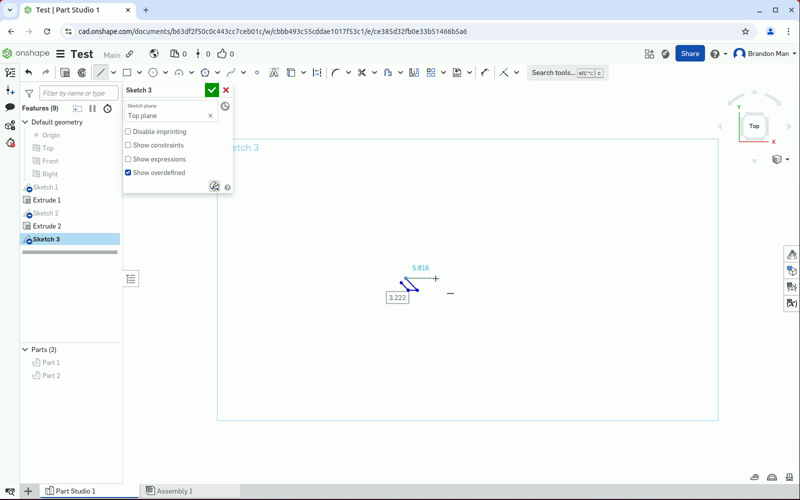
mouse_move(401, 282)
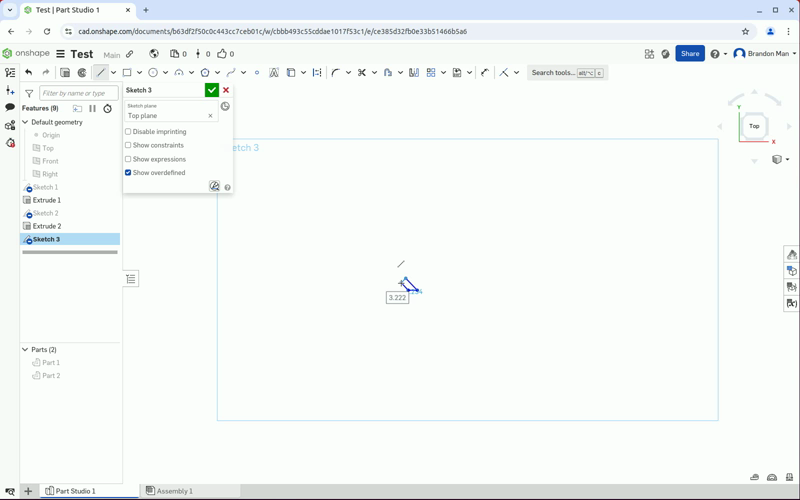
scroll(6)
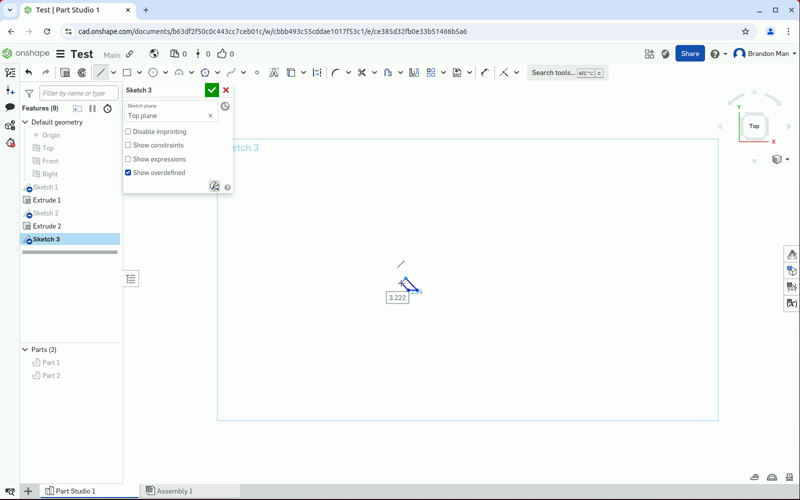
scroll(6)
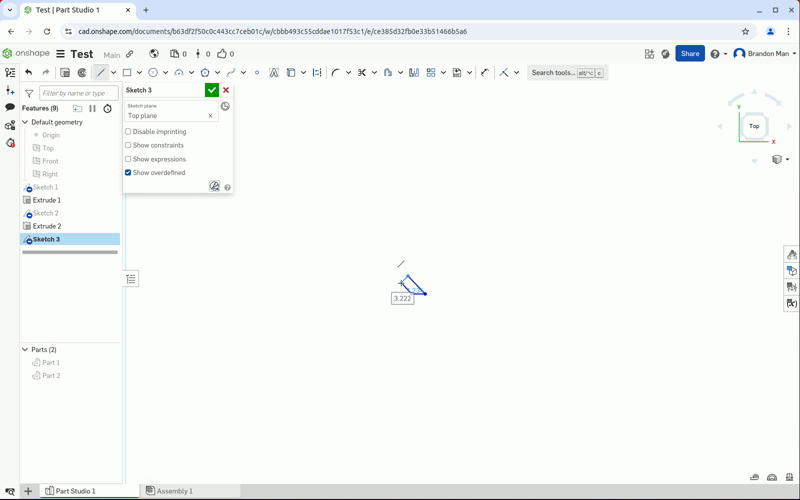
scroll(6)
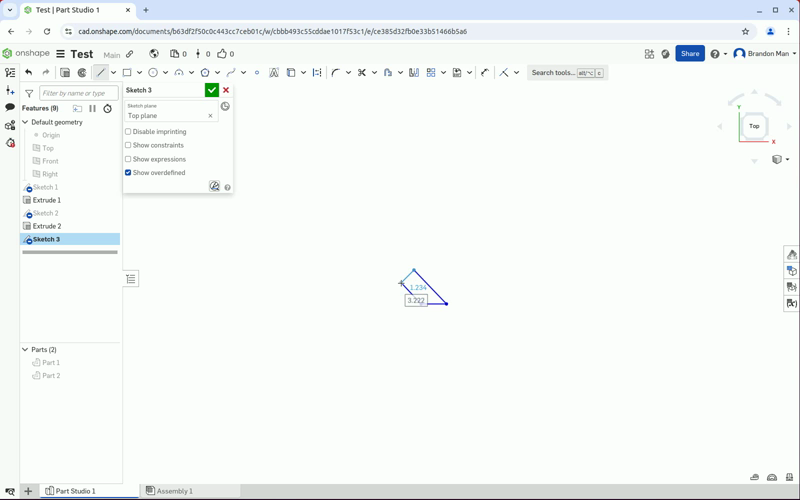
scroll(6)
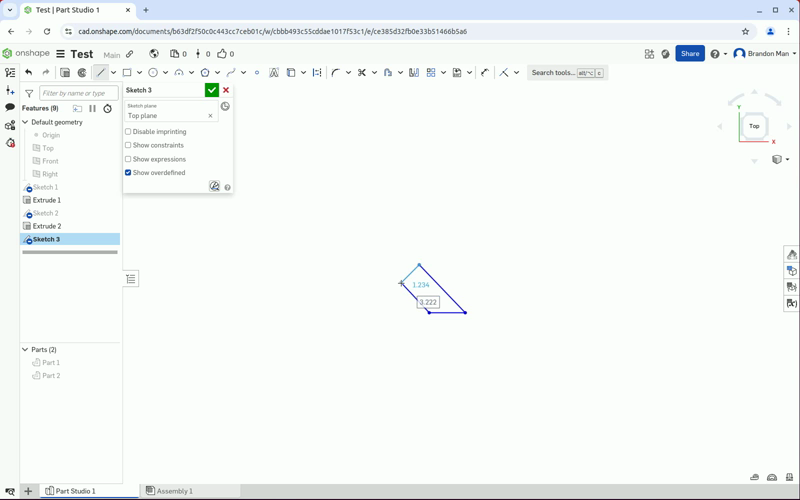
scroll(6)
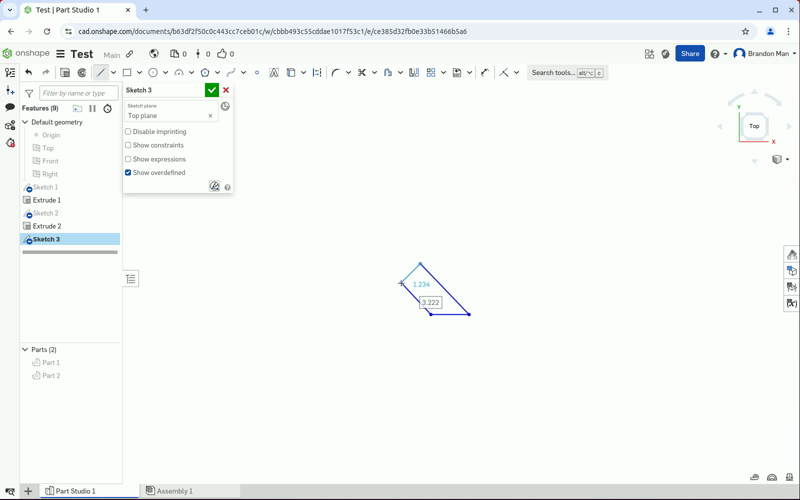
scroll(6)
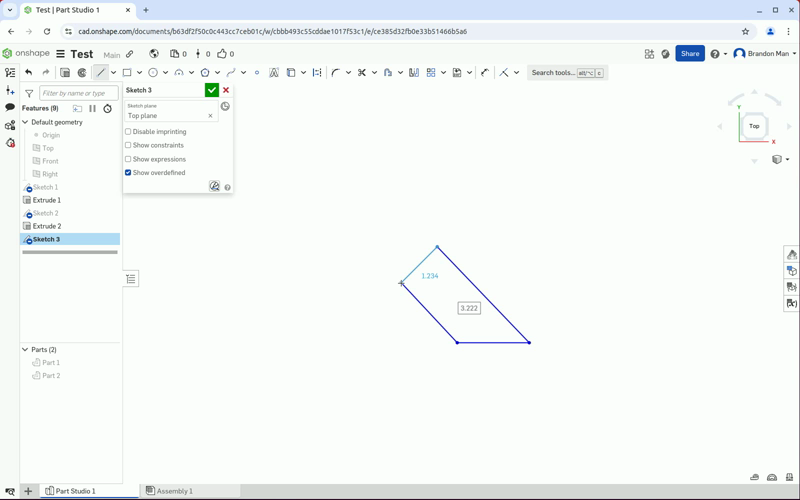
scroll(6)
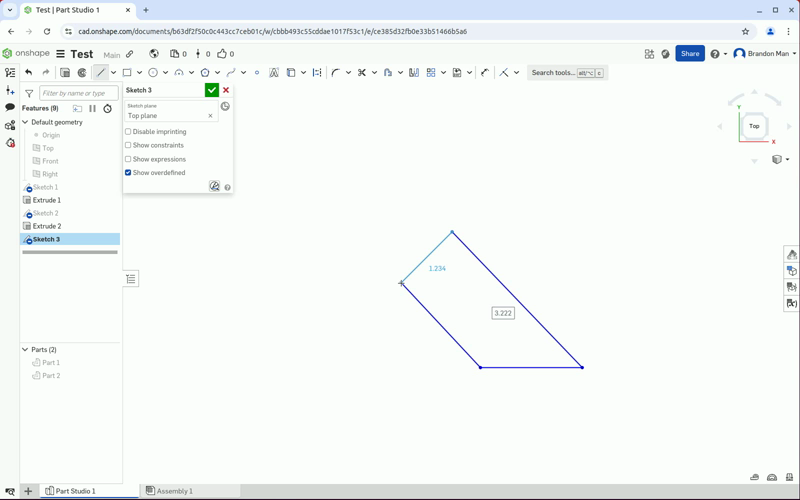
key_up(shift)
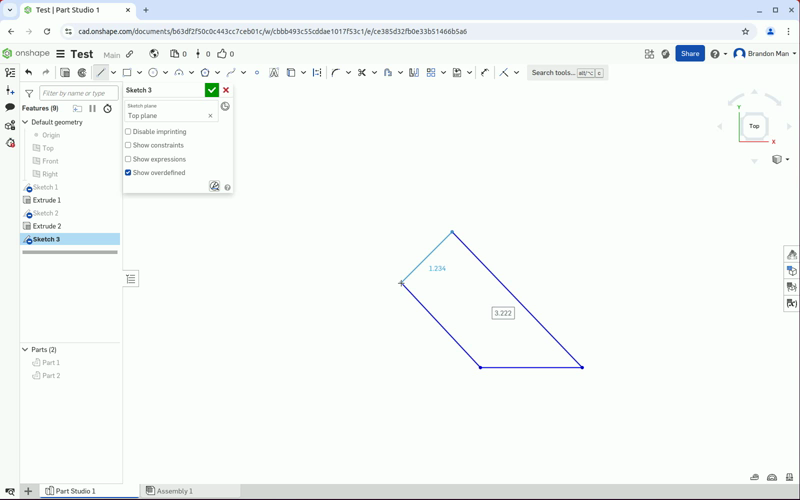
click(401, 282)
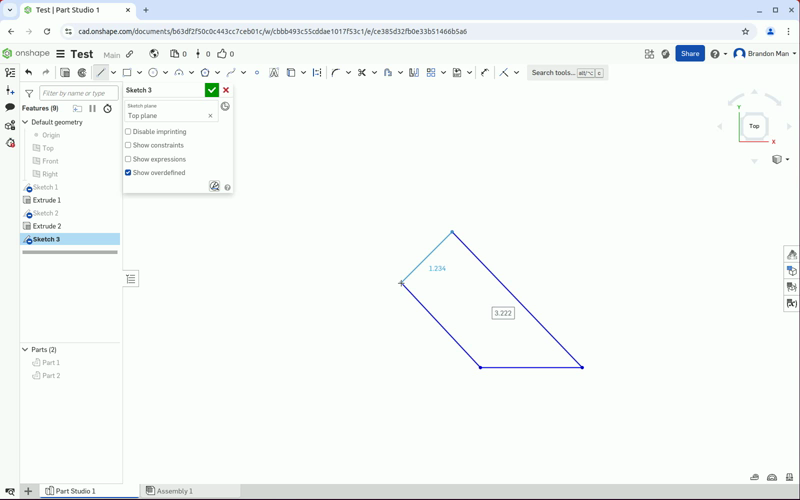
scroll(-6)
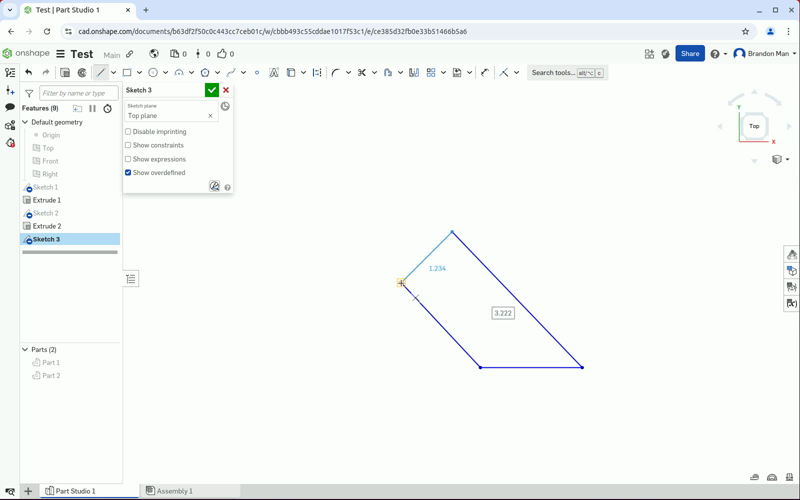
scroll(-6)
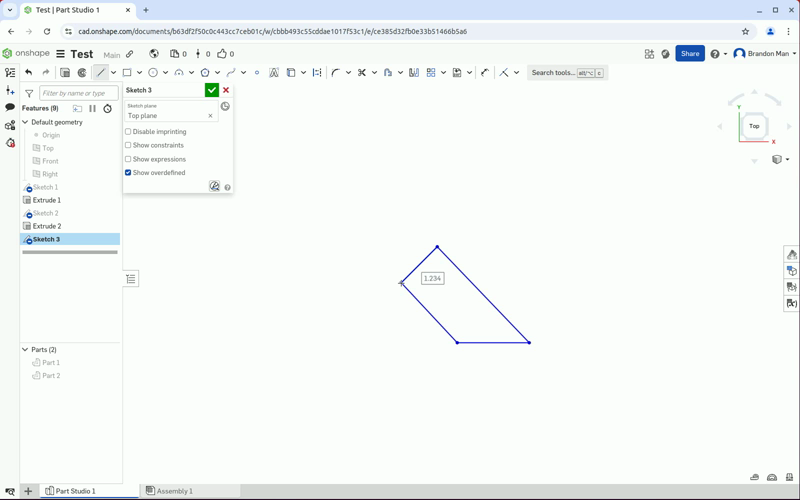
scroll(-6)
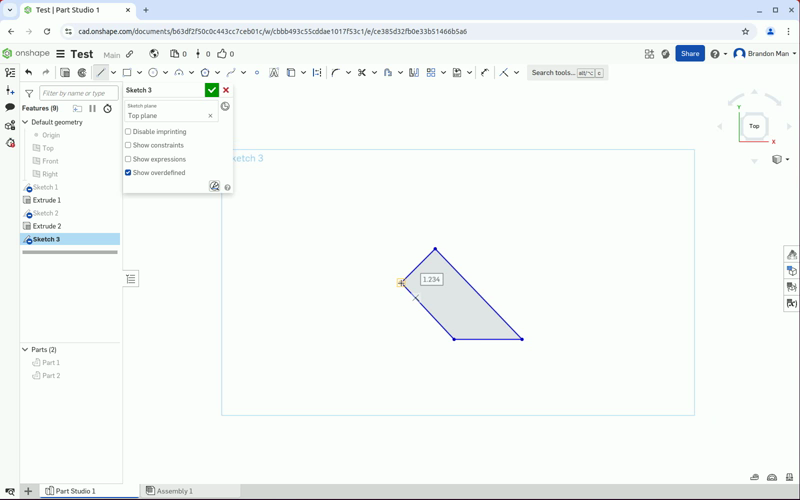
scroll(-6)
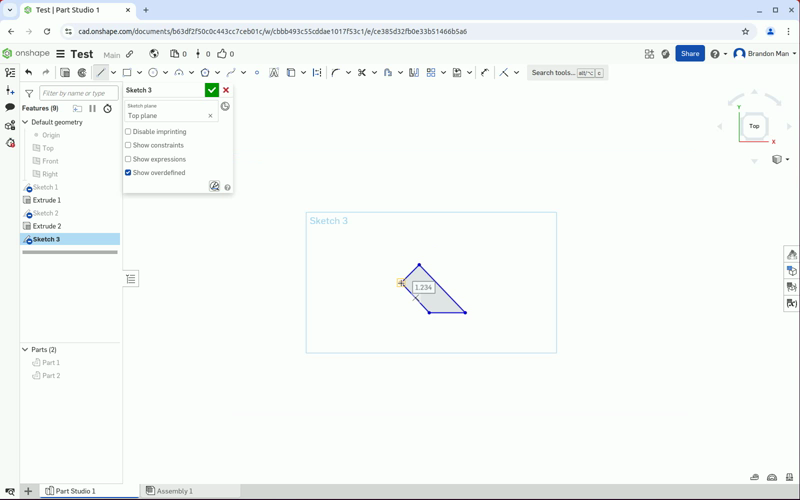
scroll(-6)
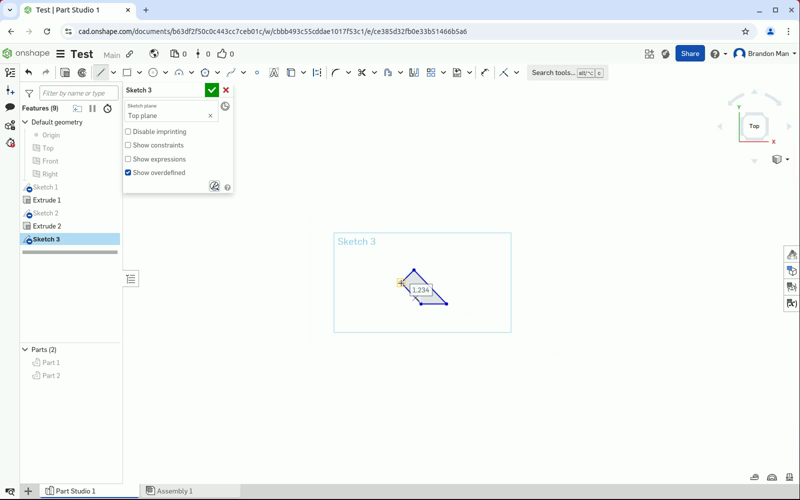
scroll(-6)
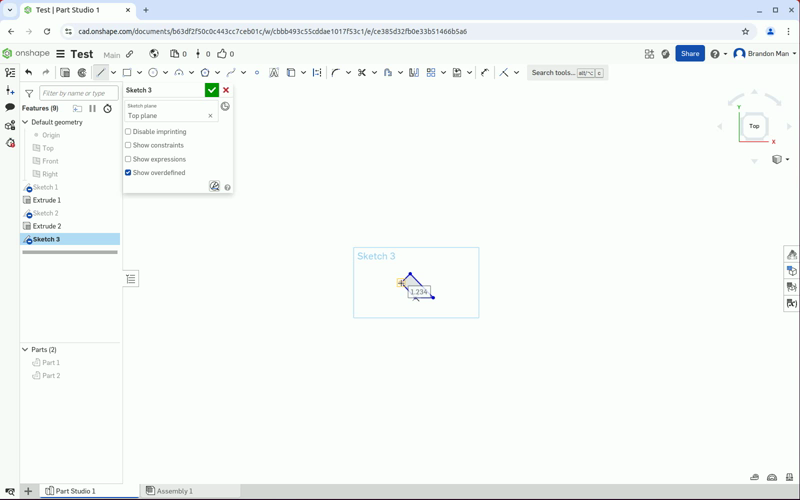
scroll(-6)
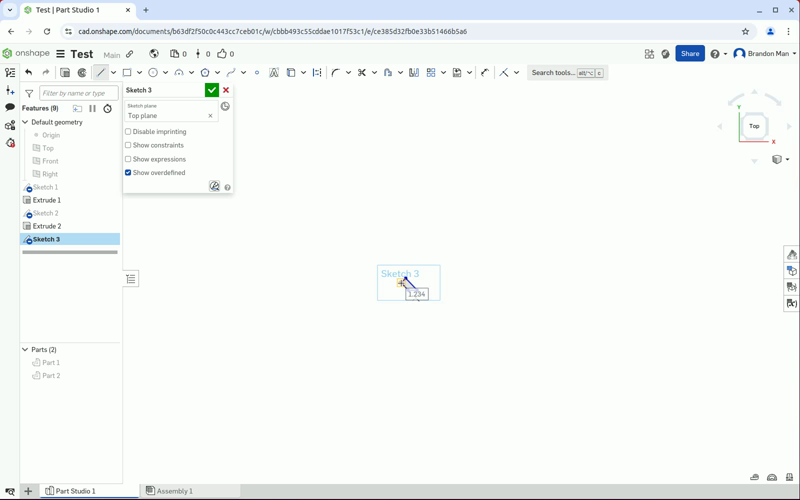
key(esc)
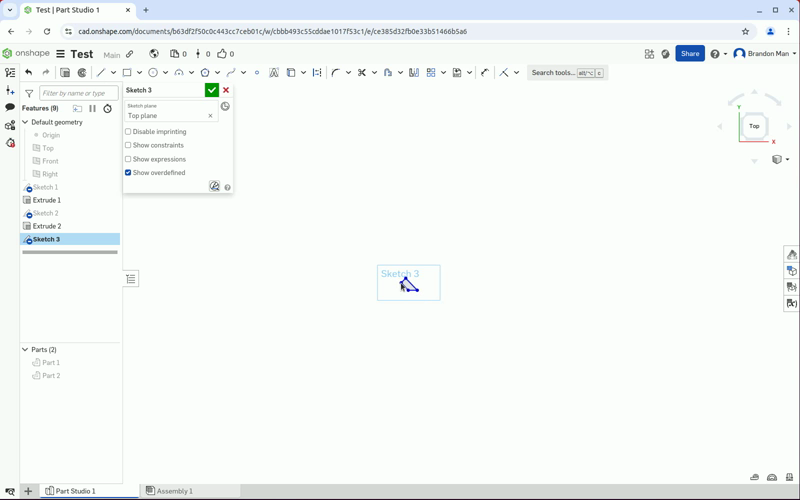
mouse_move(409, 285)
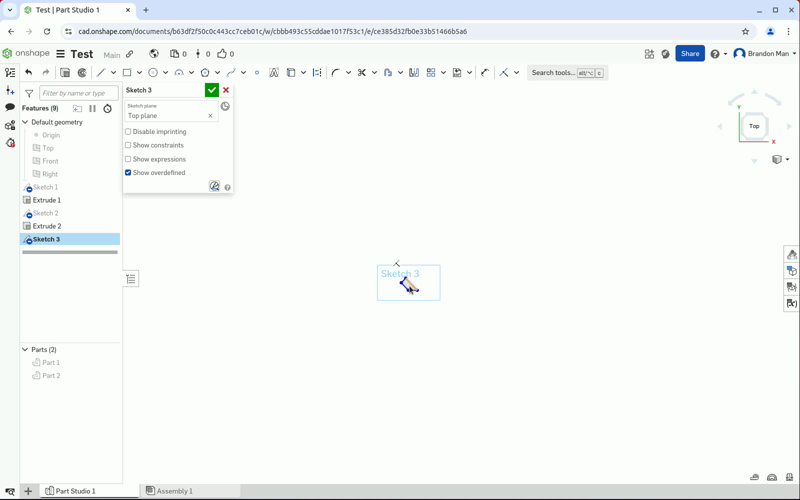
scroll(6)
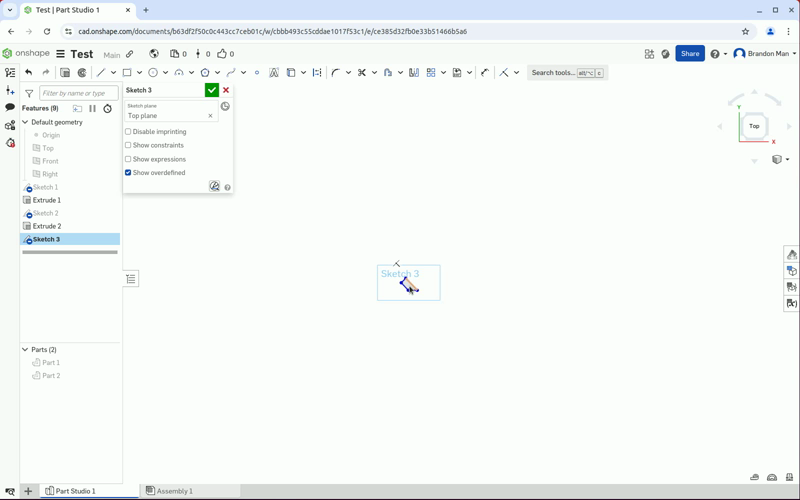
scroll(6)
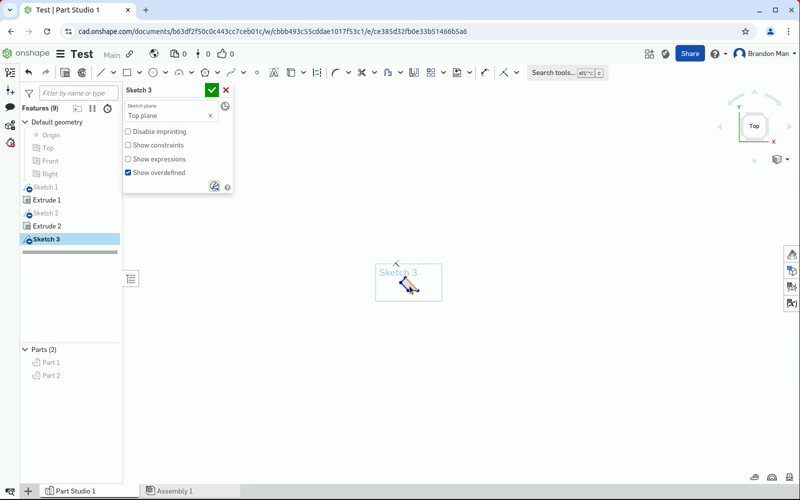
scroll(6)
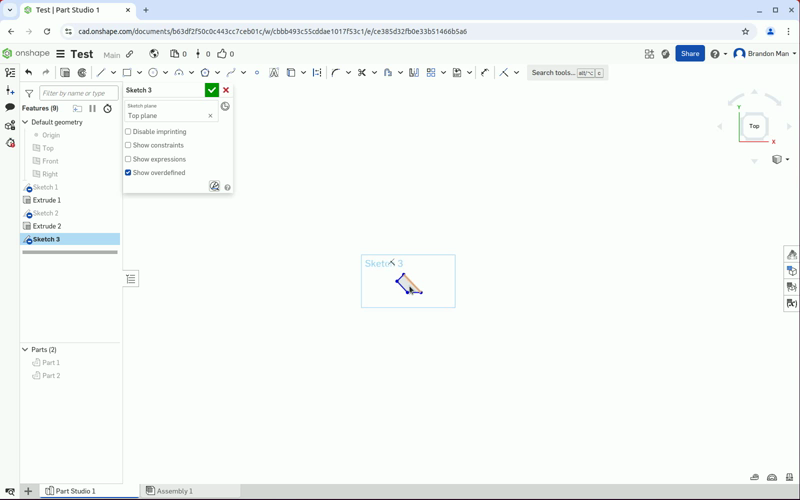
scroll(6)
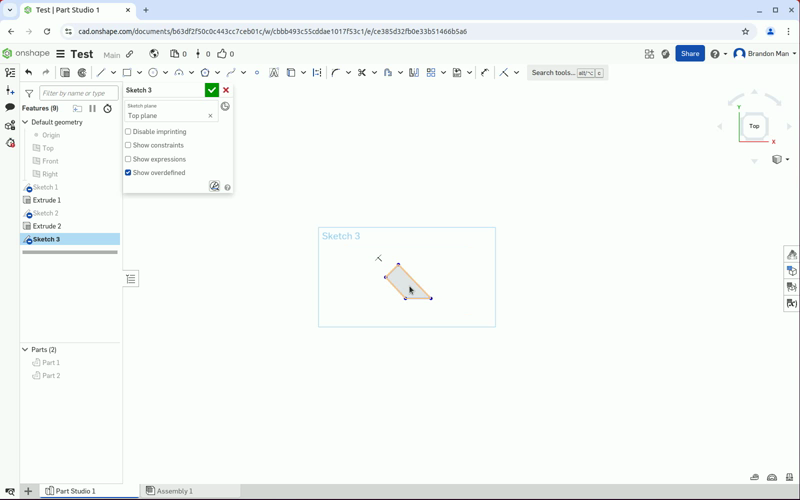
scroll(6)
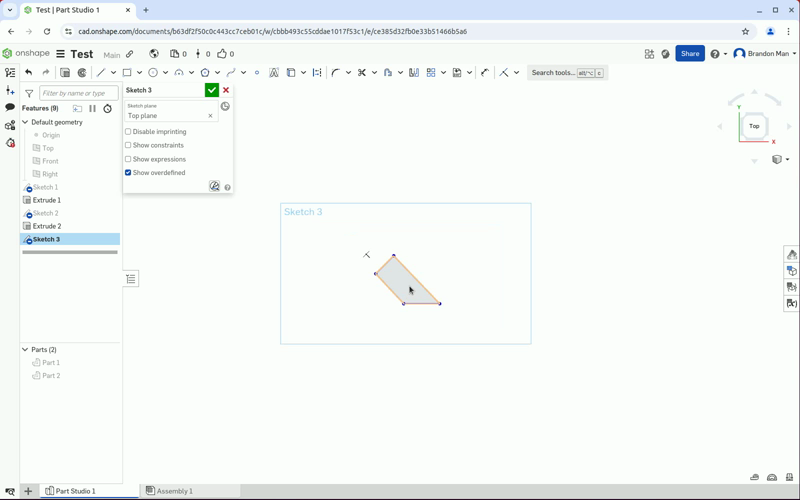
scroll(6)
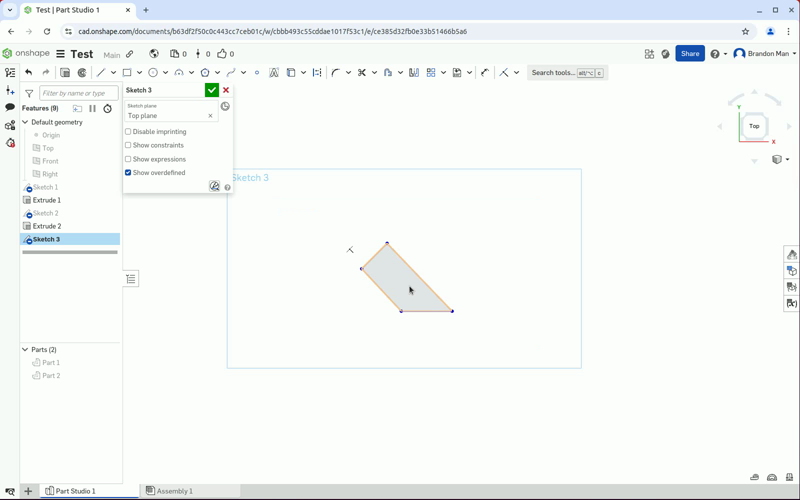
scroll(6)
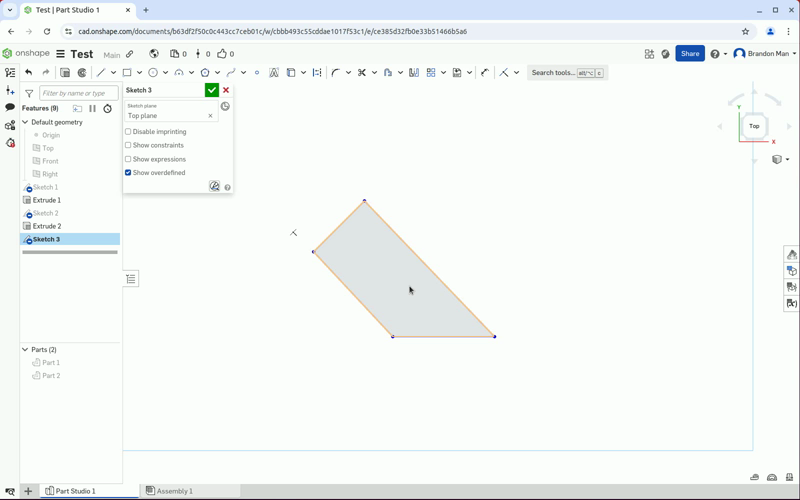
click(409, 285)
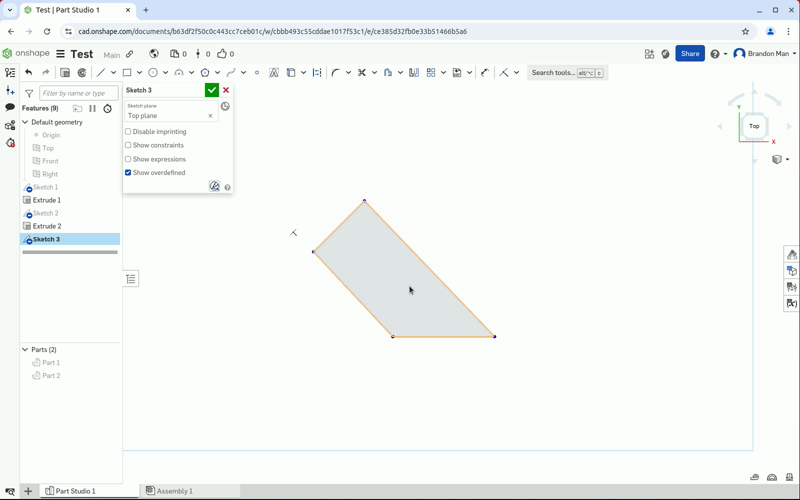
scroll(-6)
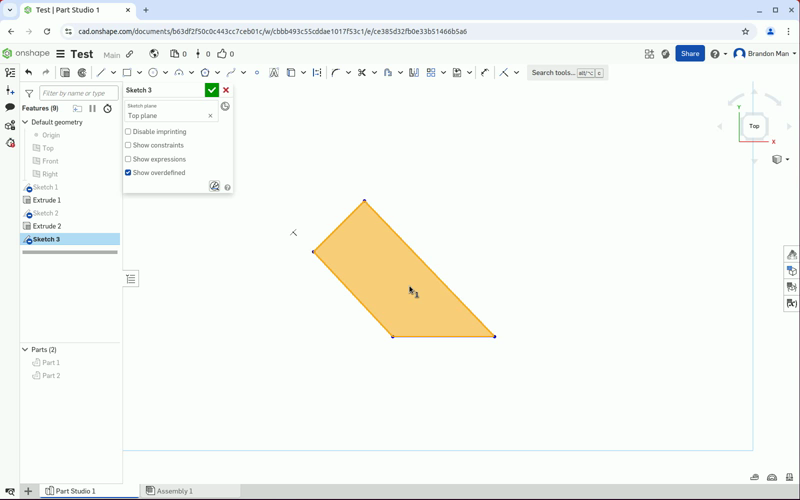
scroll(-6)
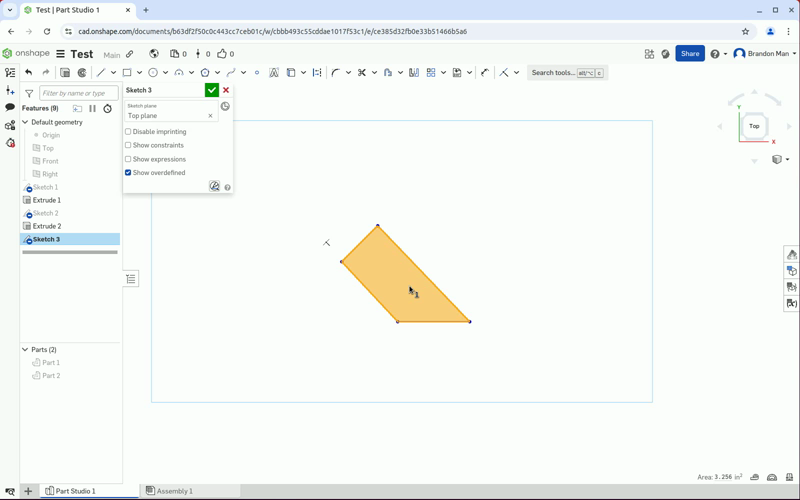
scroll(-6)
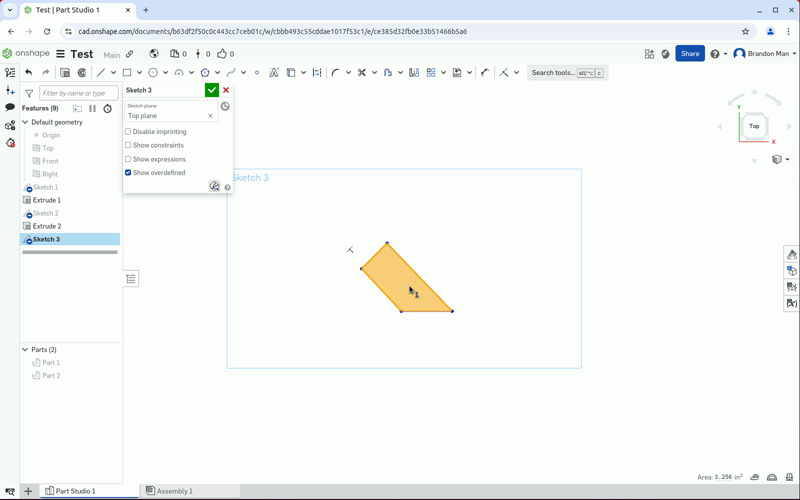
scroll(-6)
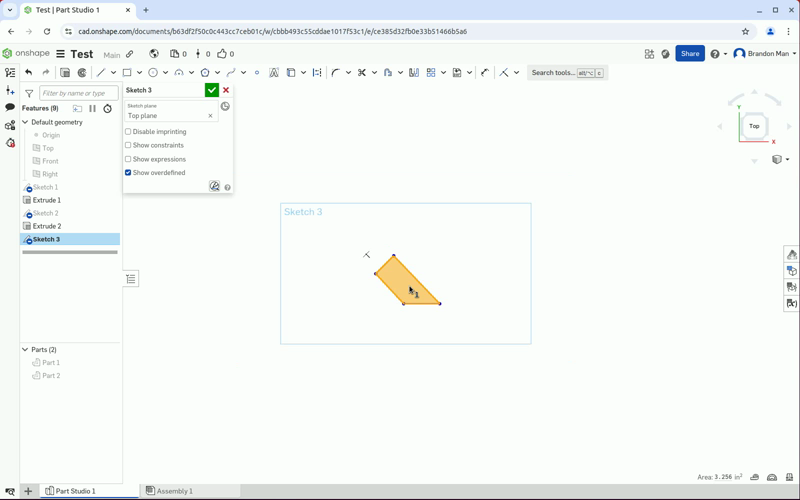
scroll(-6)
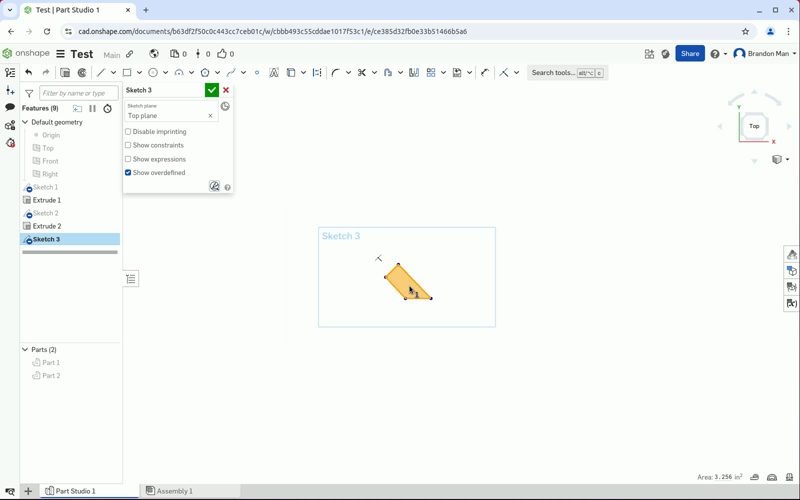
scroll(-6)
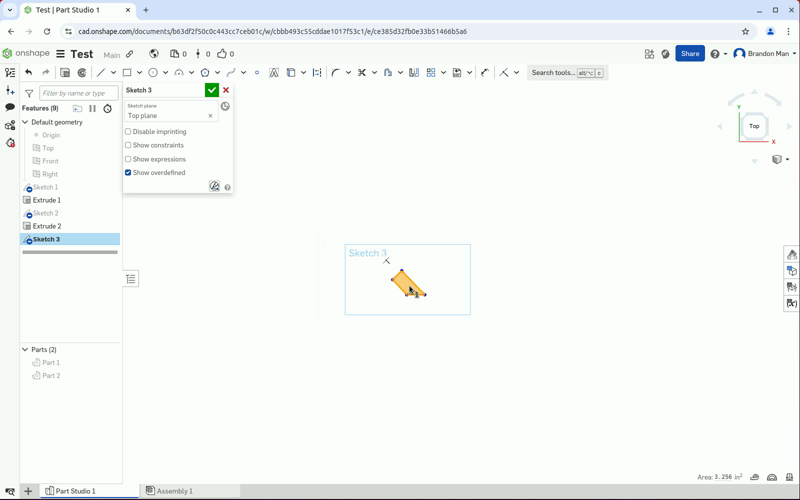
scroll(-6)
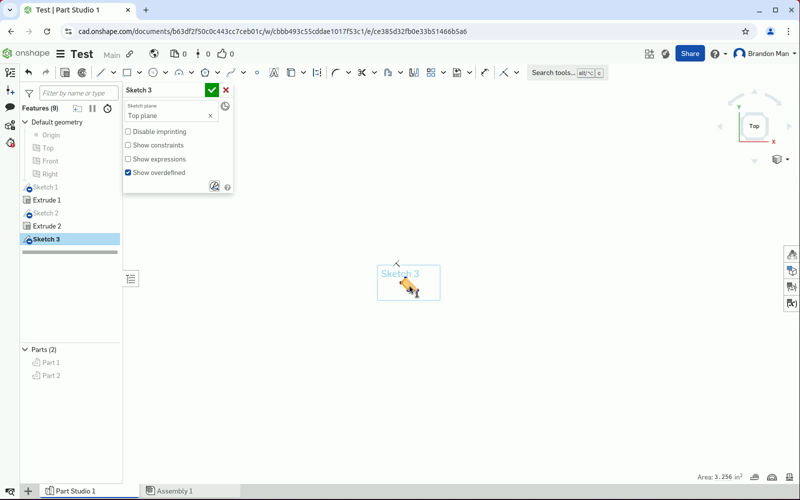
mouse_move(73, 352)
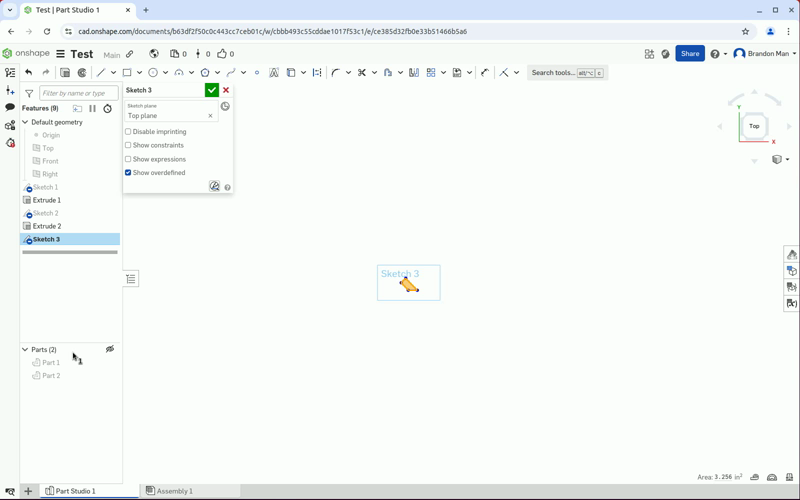
key(shift+y)
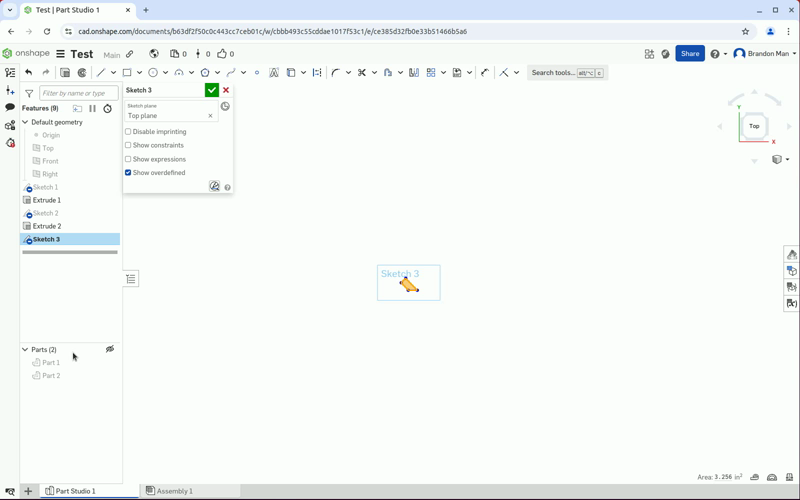
key(shift+e)
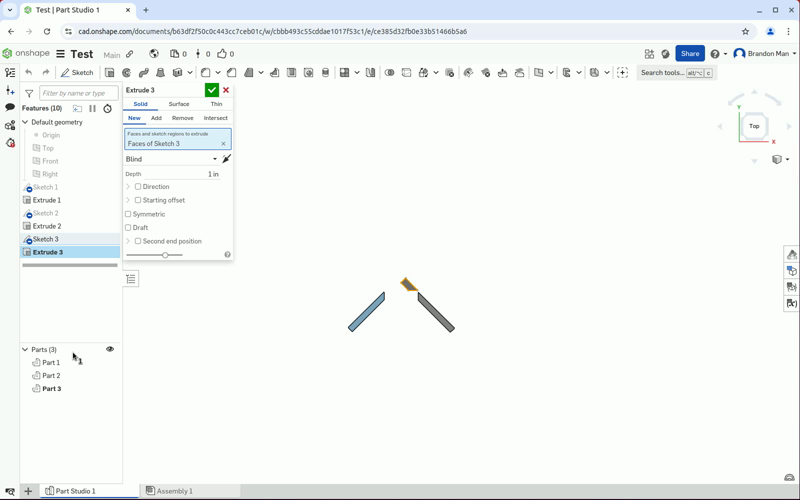
mouse_move(143, 106)
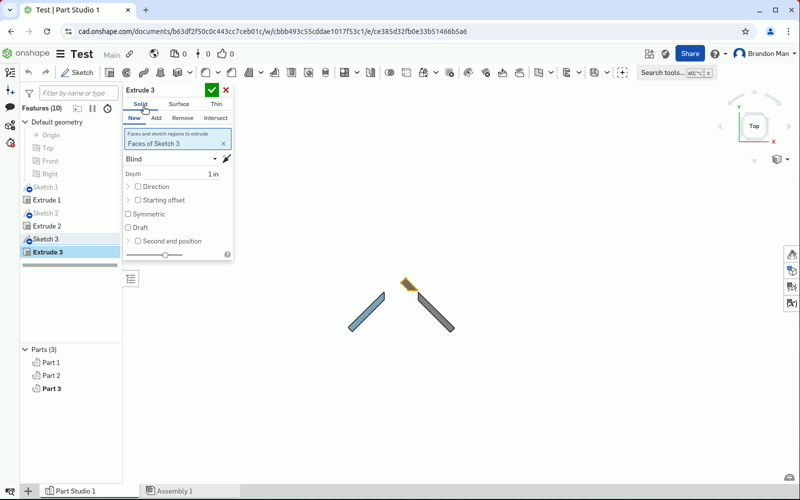
click(143, 106)
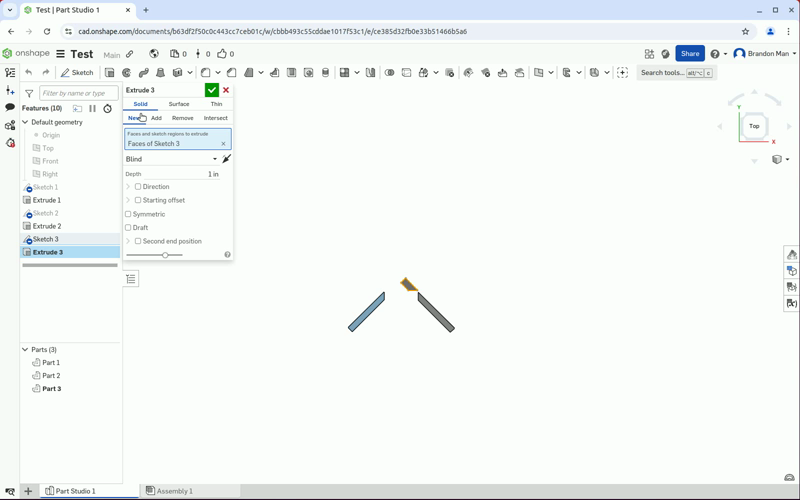
mouse_move(137, 120)
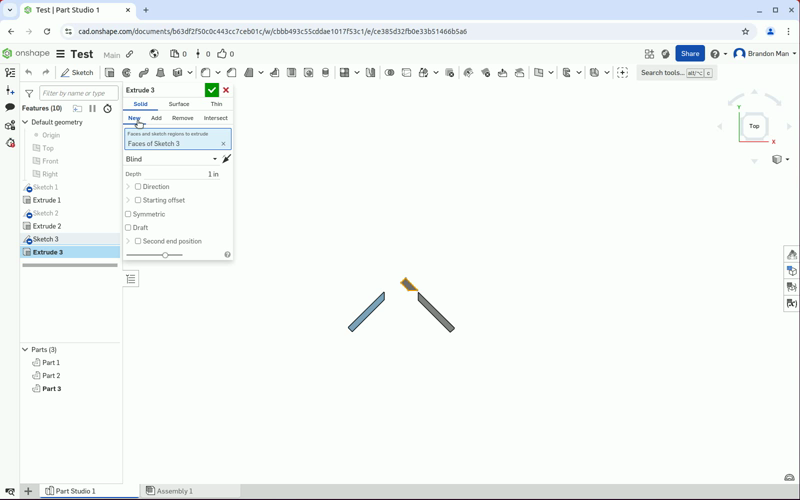
click(137, 120)
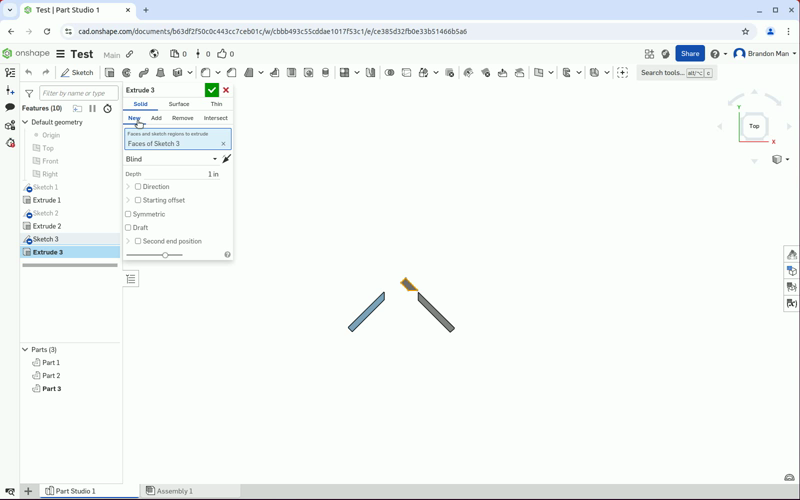
key(tab, 4)
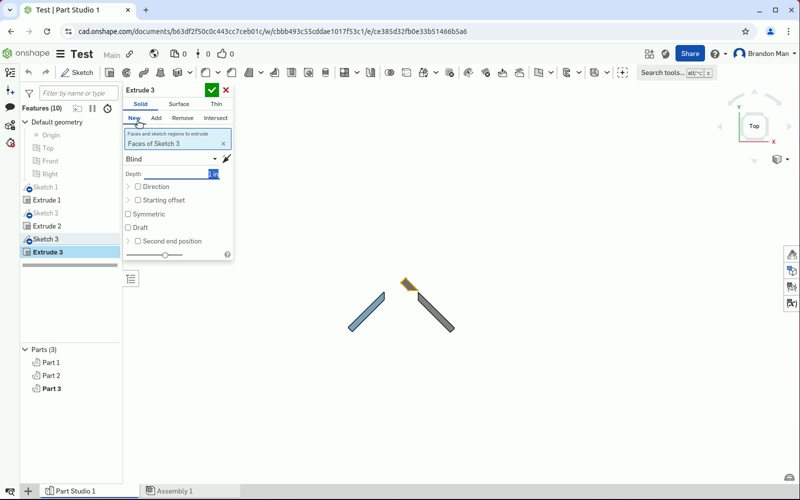
text(-1.204)
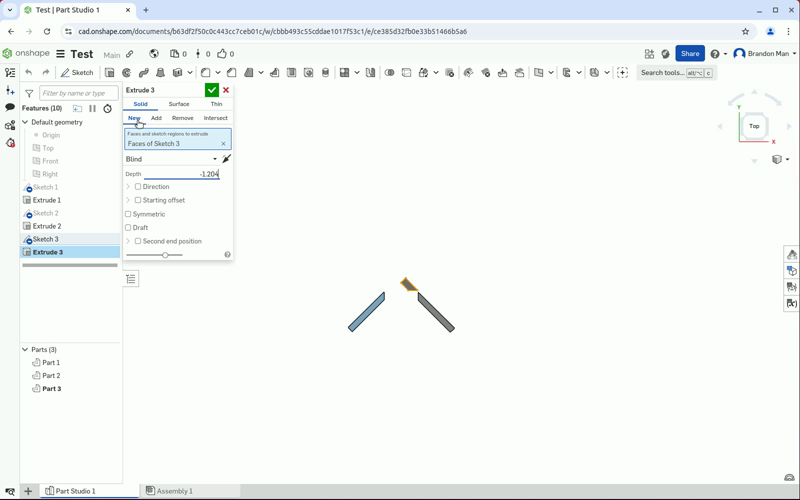
key(enter)
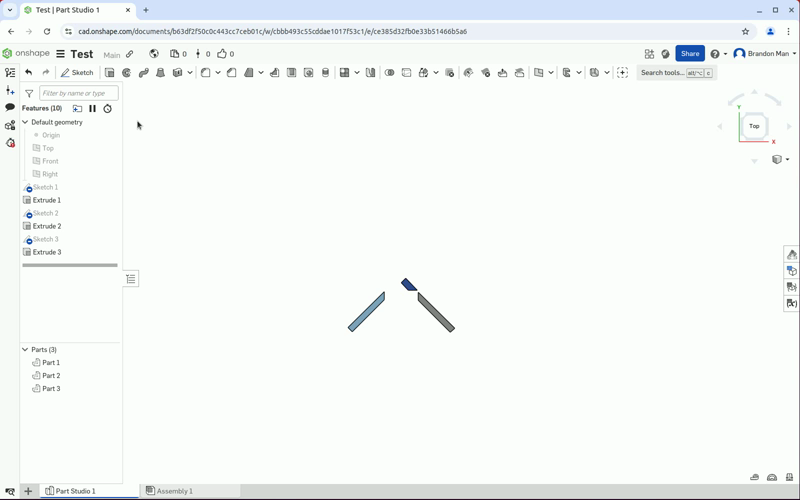
key(shift+h)
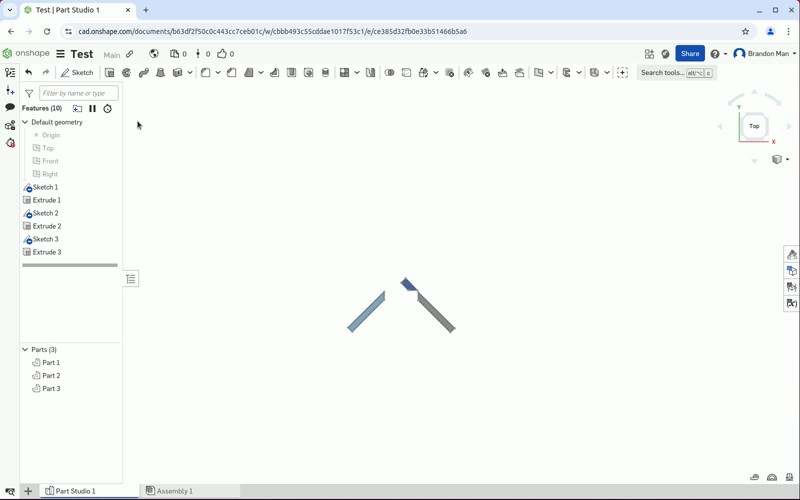
key(shift+h)
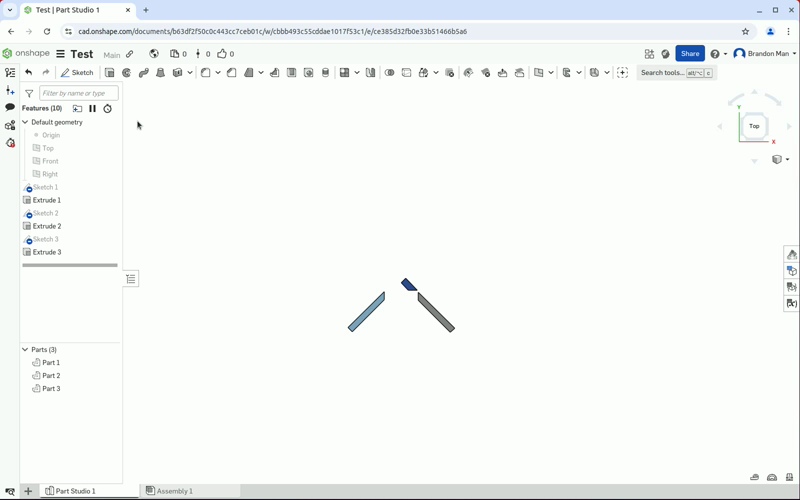
mouse_move(73, 189)
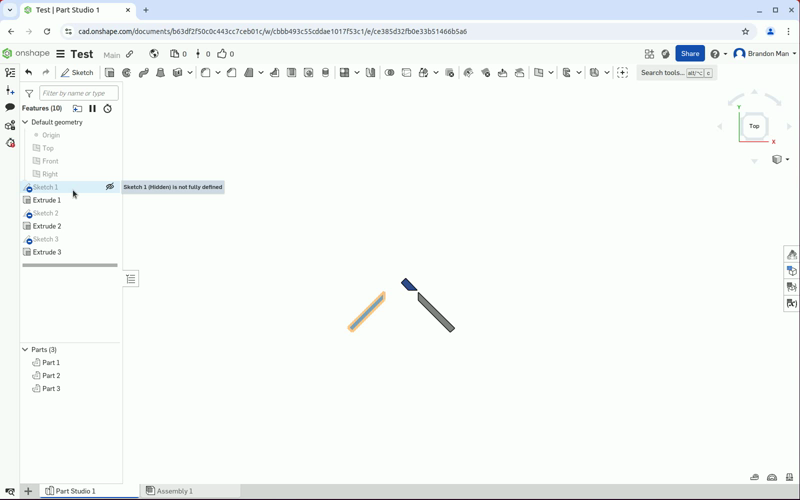
click(73, 189)
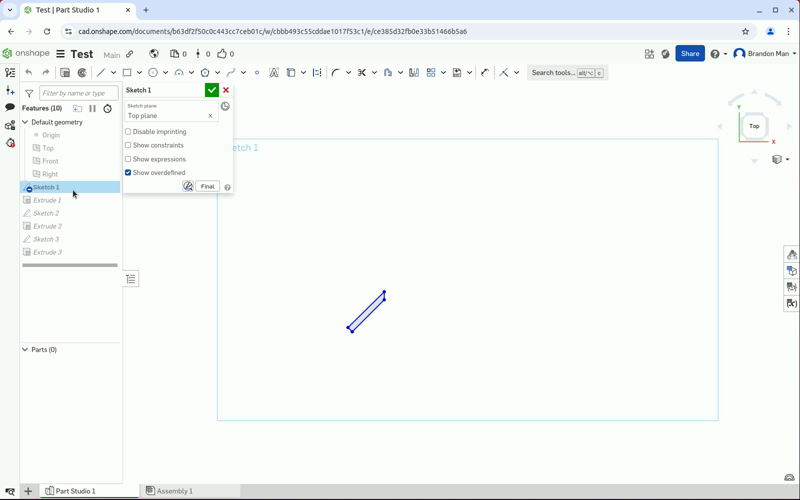
mouse_move(229, 92)
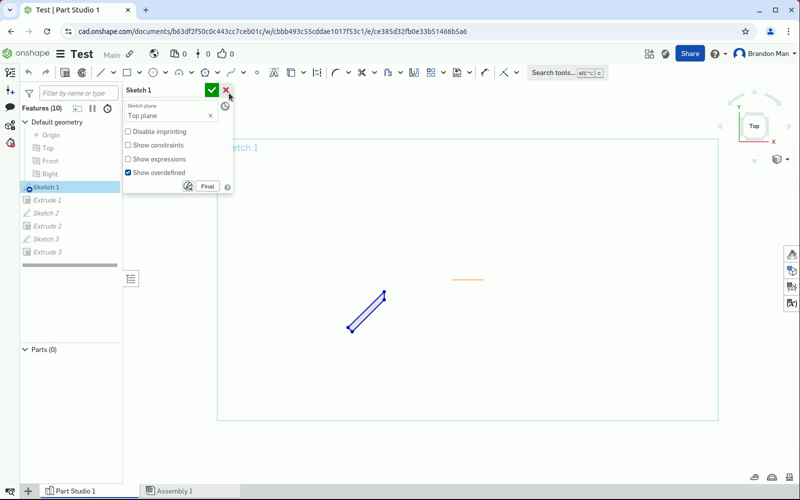
click(229, 92)
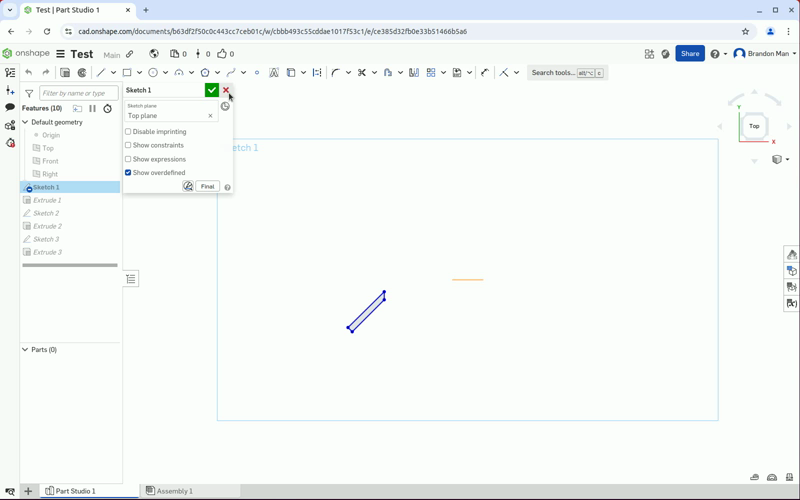
key(shift+s)
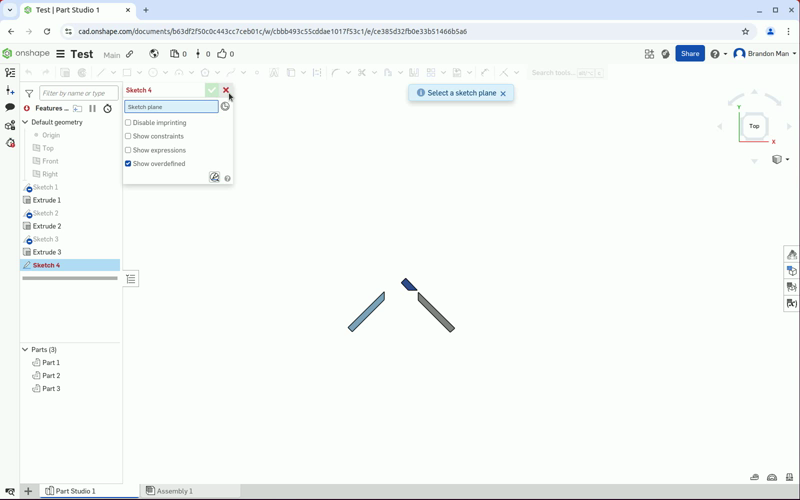
mouse_move(73, 150)
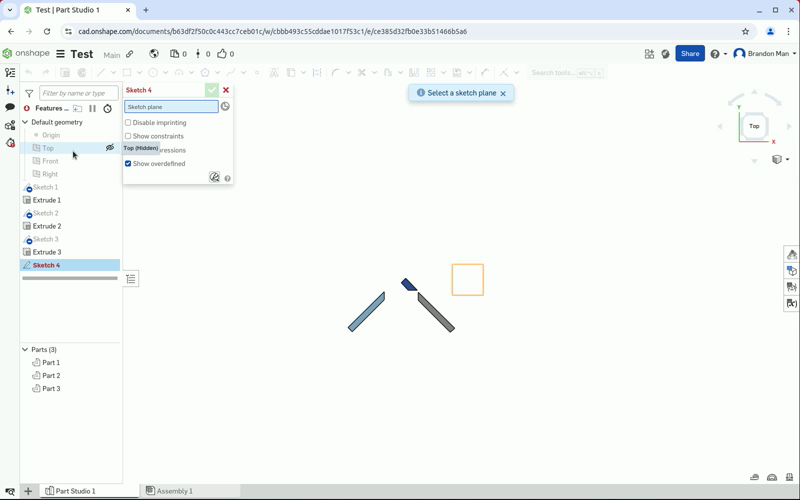
click(73, 150)
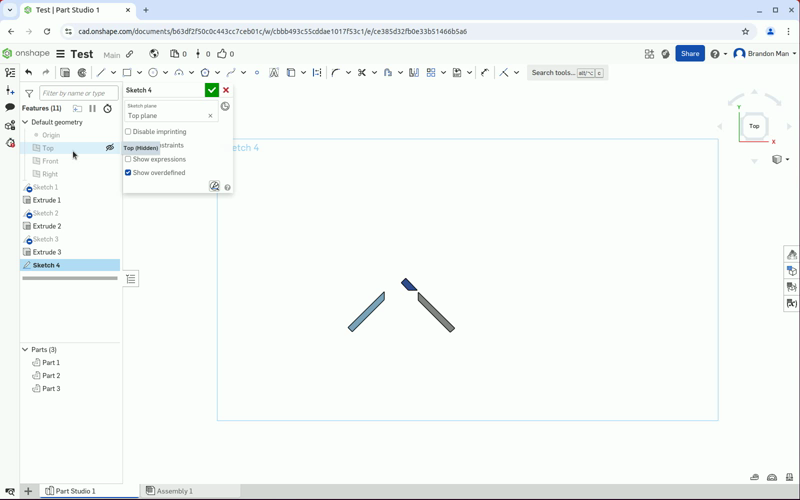
mouse_move(73, 352)
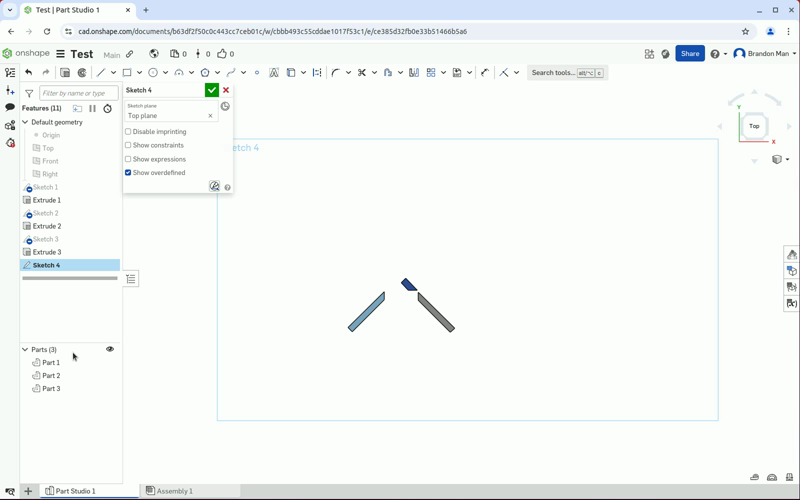
key(y)
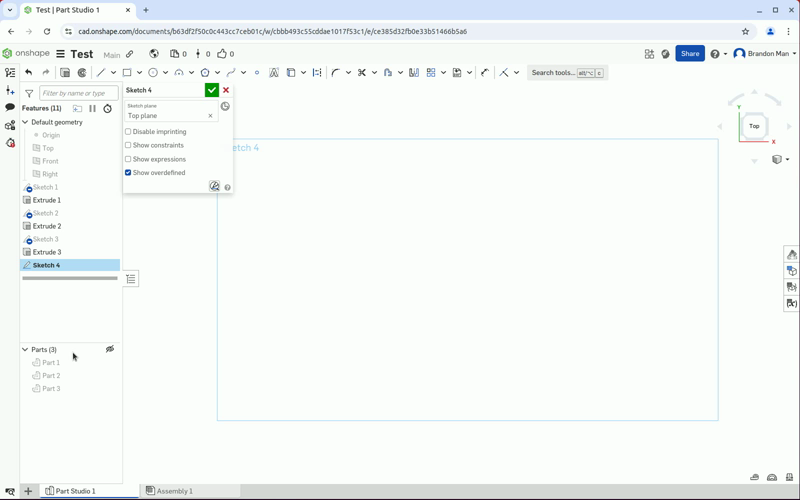
key(l)
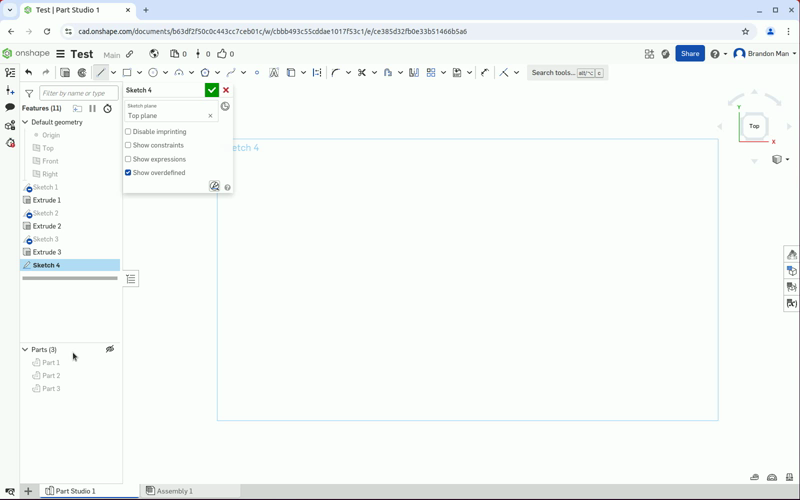
key_down(shift)
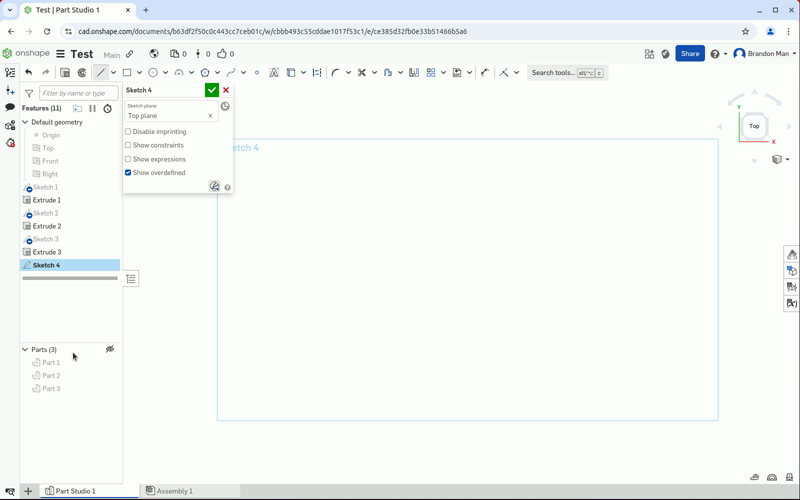
mouse_move(407, 290)
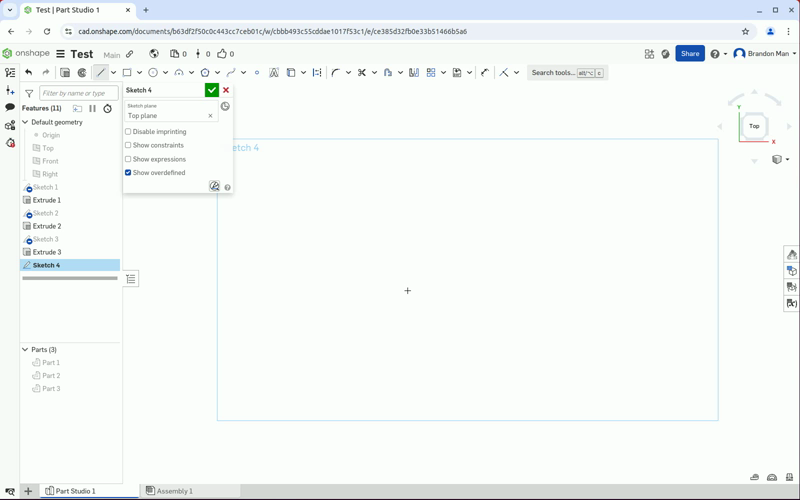
click(407, 290)
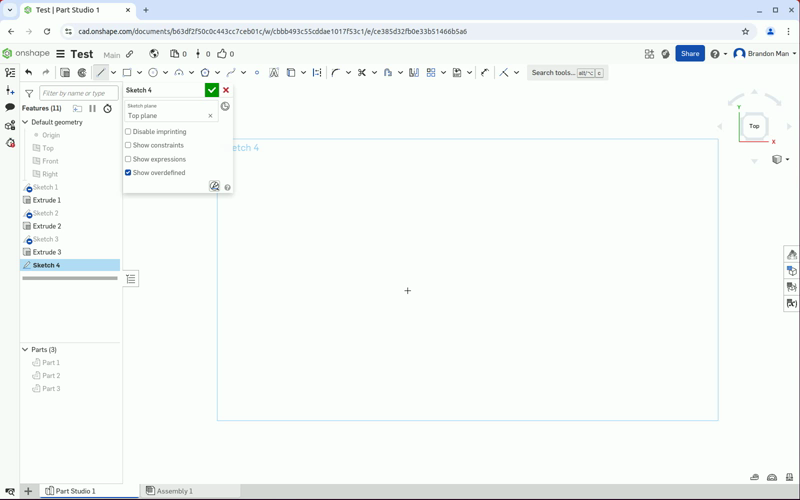
key_up(shift)
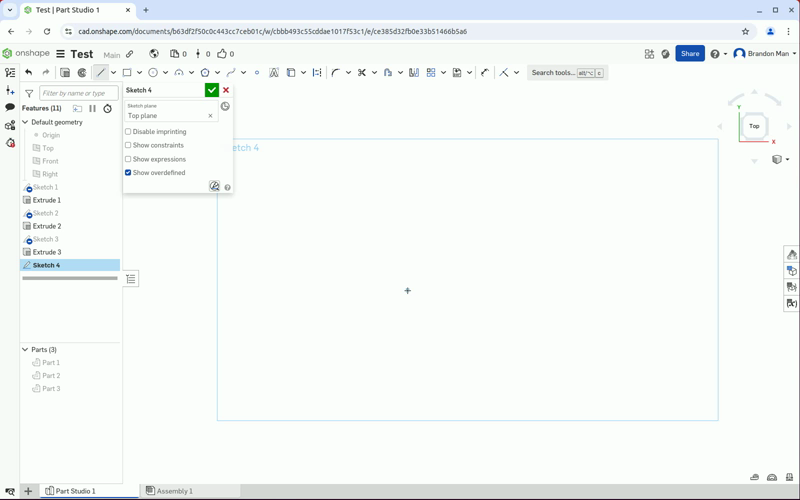
key_down(shift)
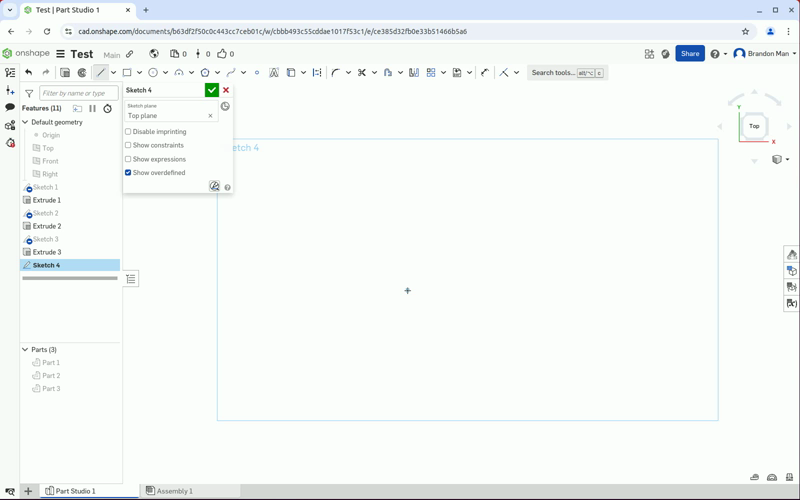
mouse_move(437, 290)
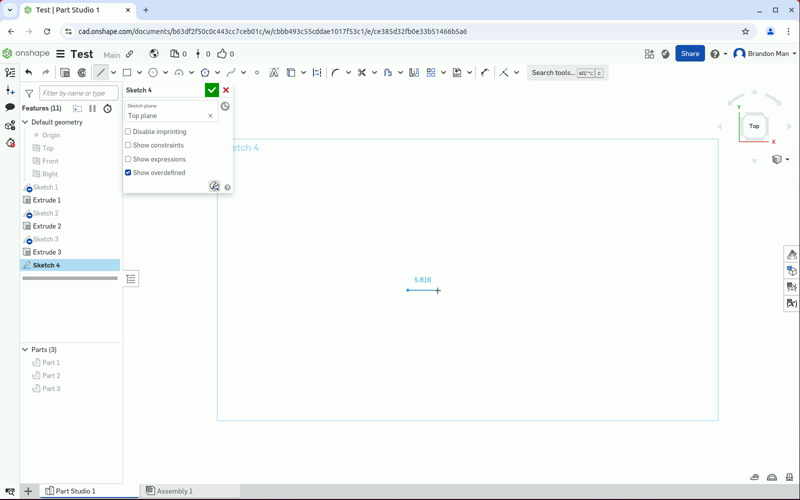
mouse_move(420, 302)
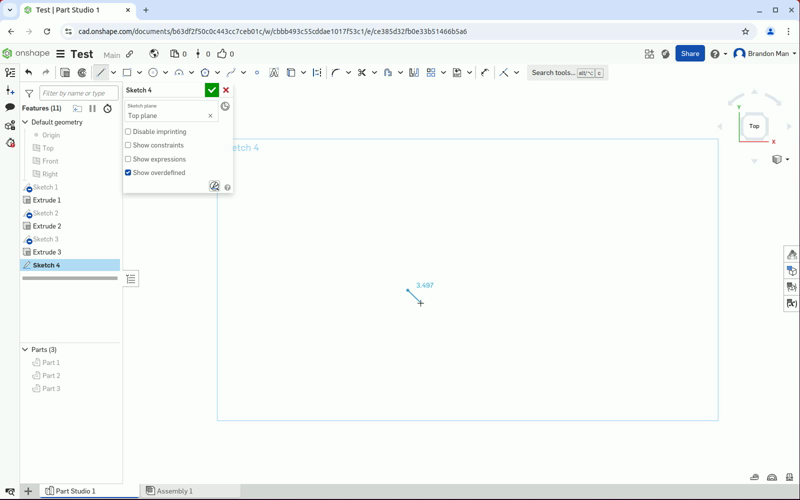
click(420, 302)
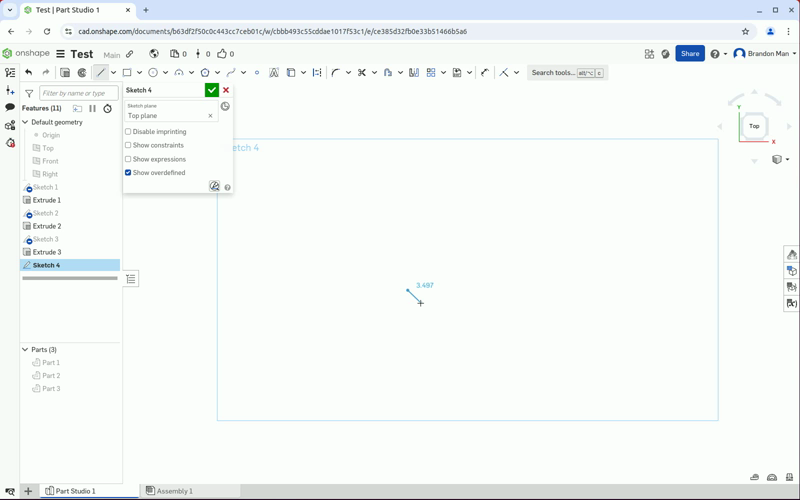
key_up(shift)
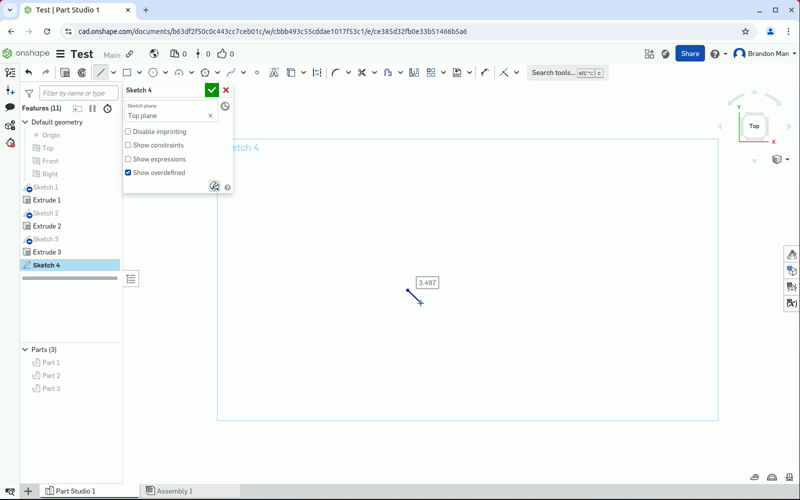
key_down(shift)
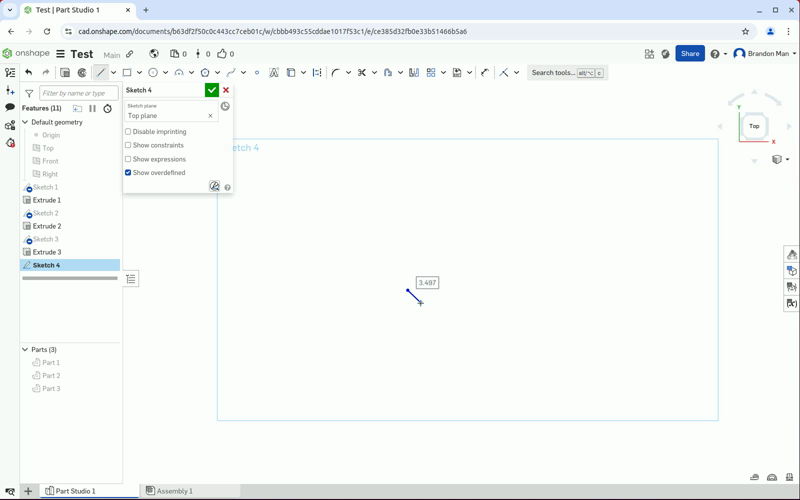
mouse_move(450, 302)
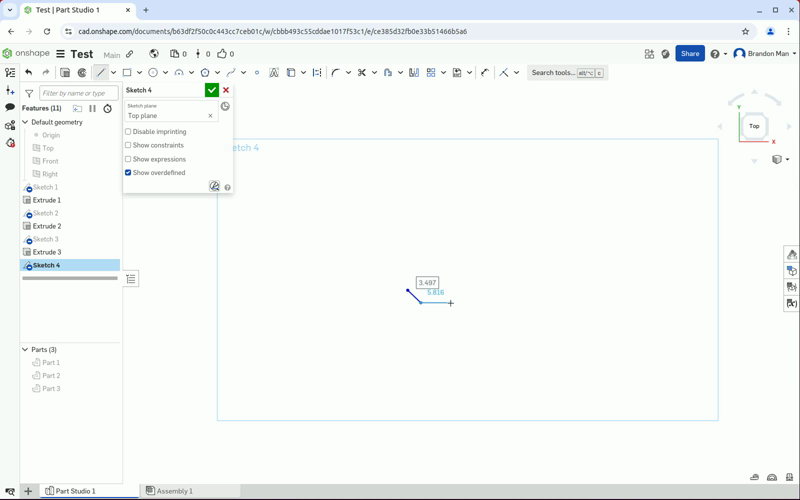
mouse_move(420, 293)
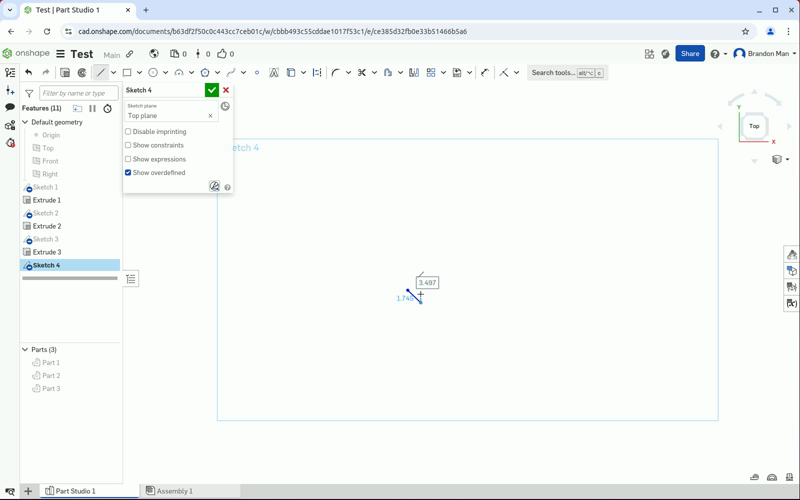
click(420, 293)
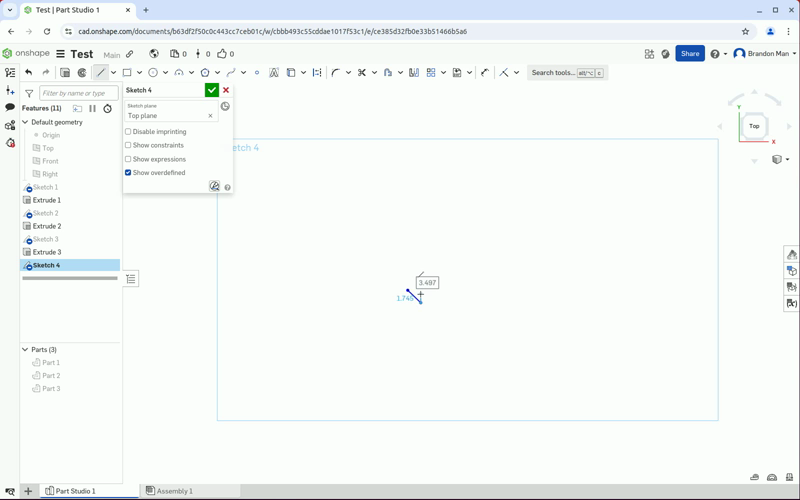
key_up(shift)
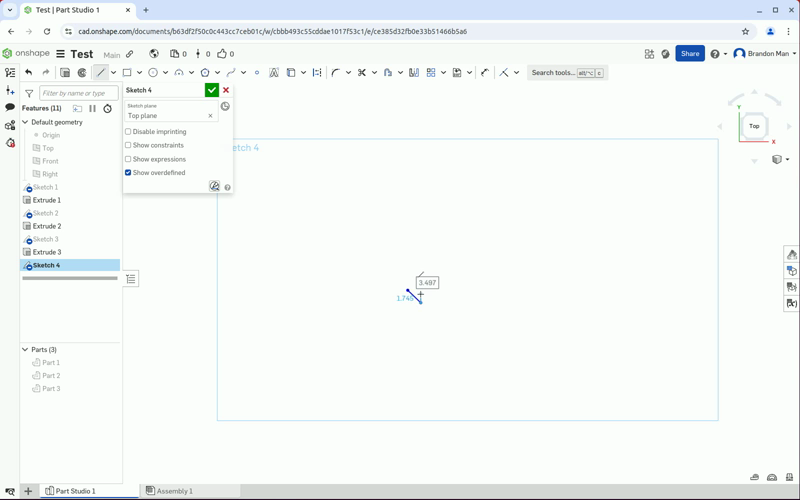
key_down(shift)
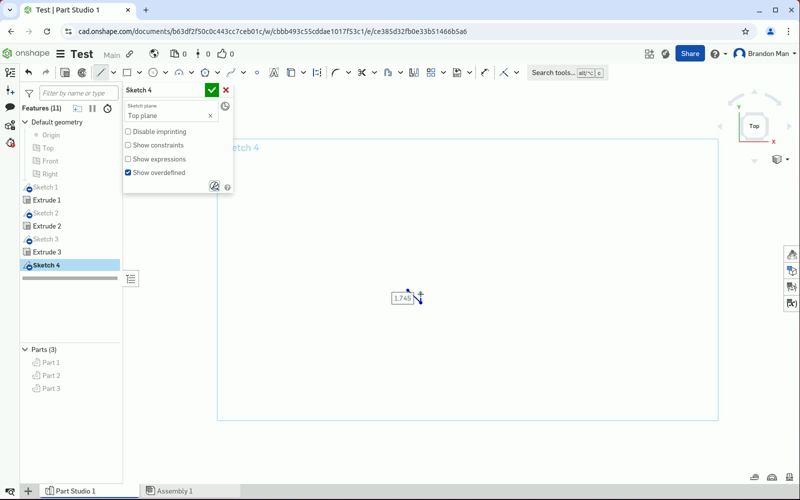
mouse_move(450, 293)
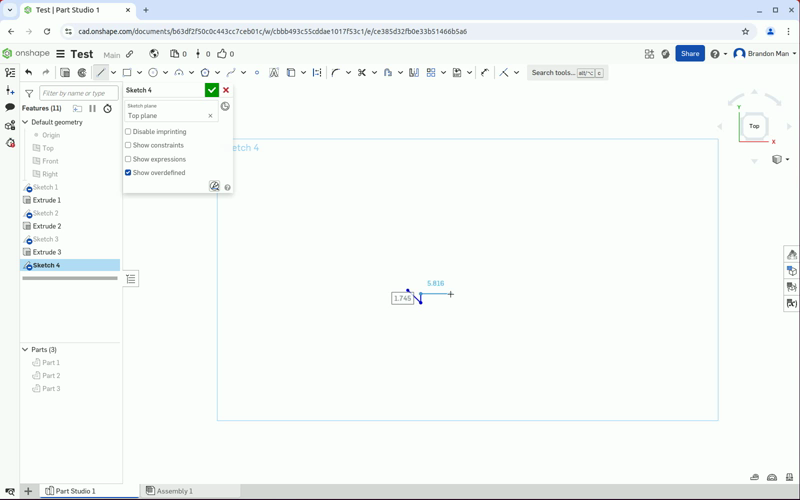
mouse_move(416, 290)
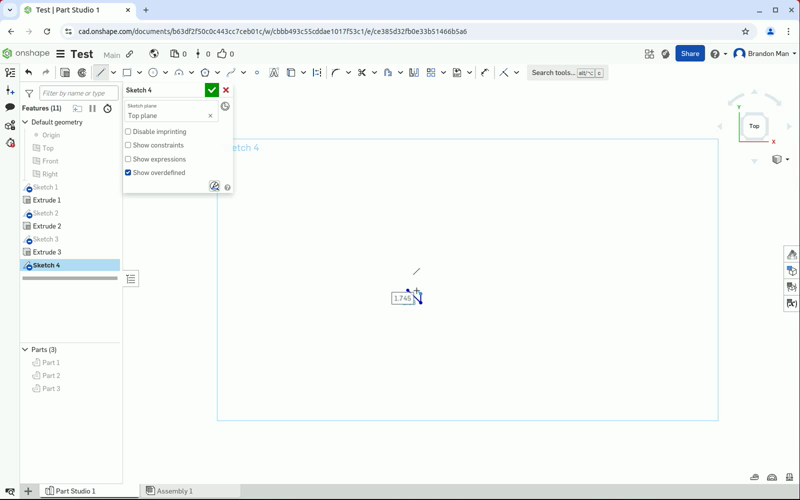
scroll(6)
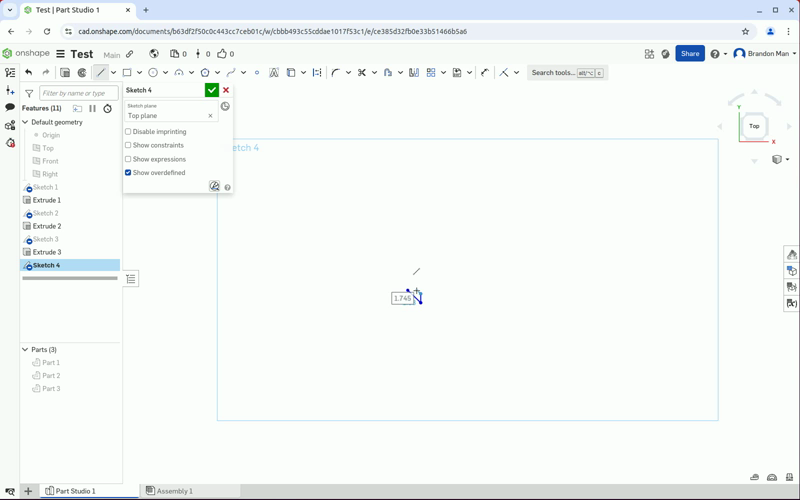
scroll(6)
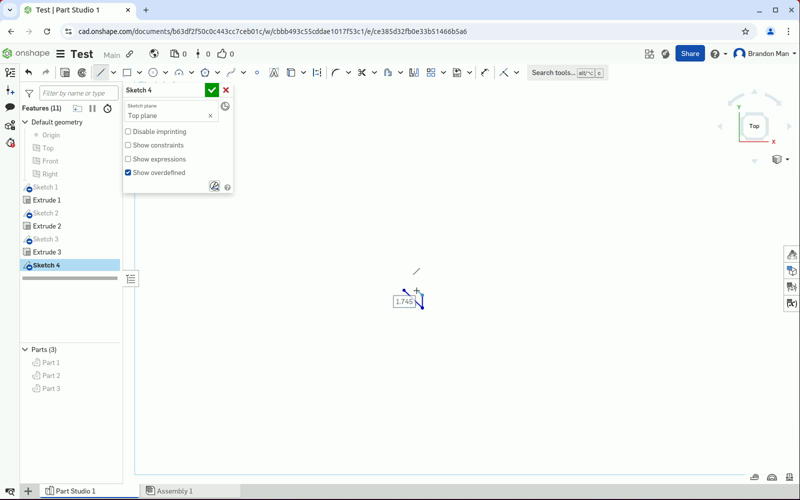
scroll(6)
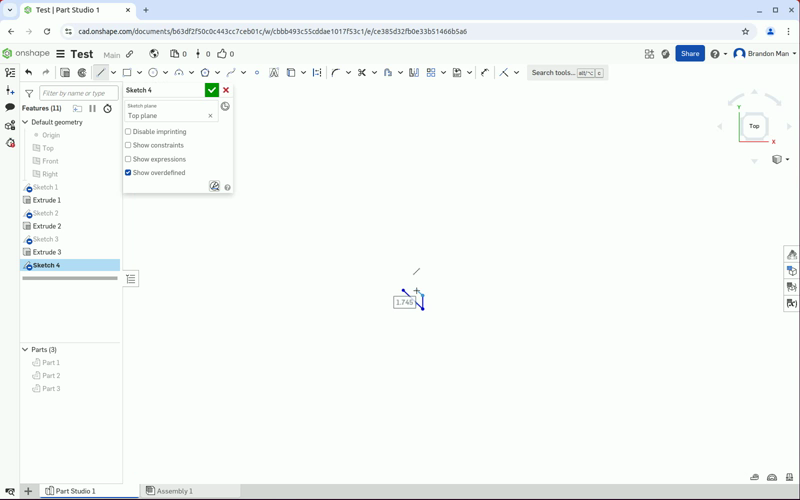
scroll(6)
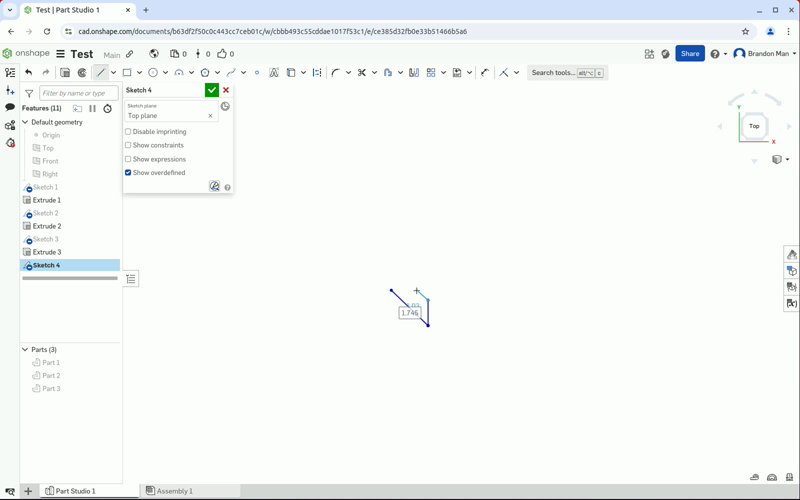
scroll(6)
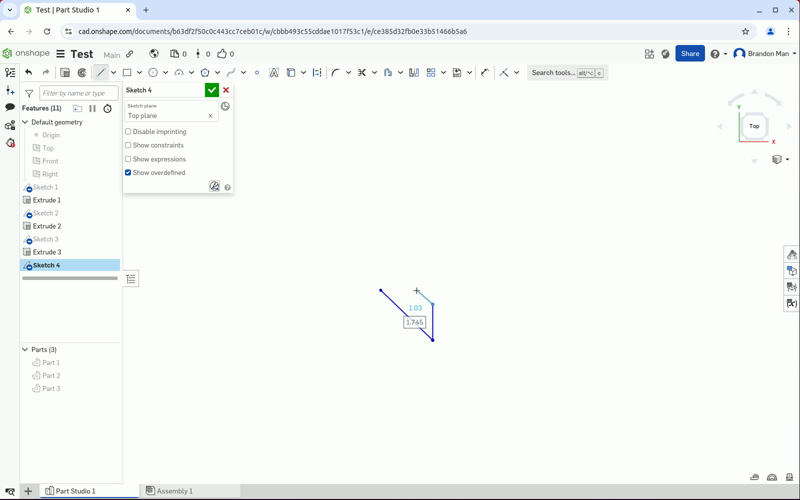
scroll(6)
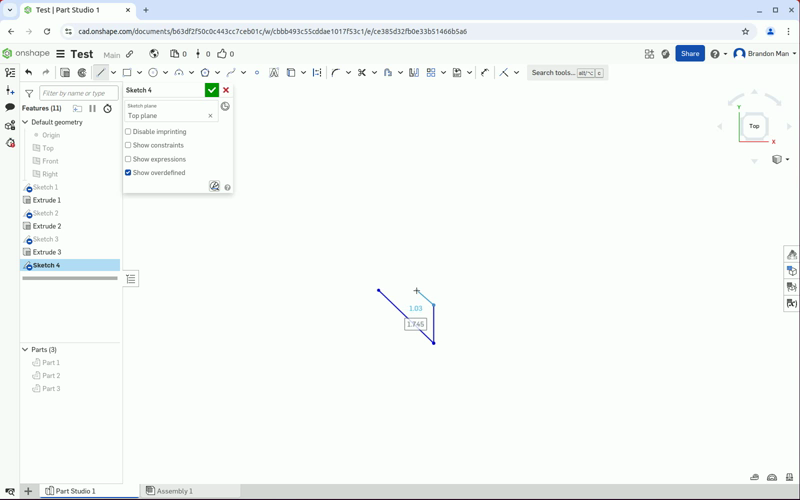
scroll(6)
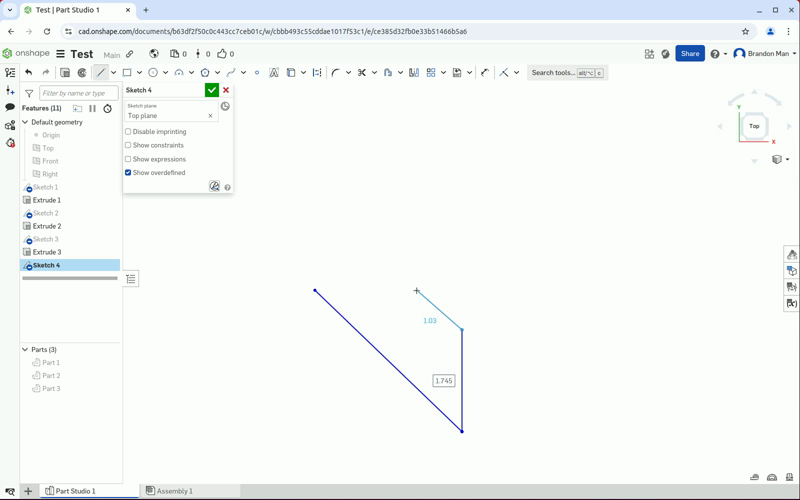
click(416, 290)
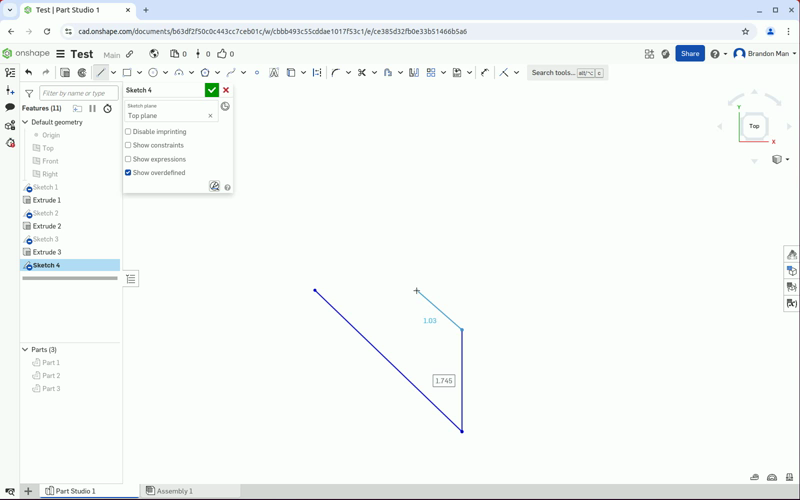
scroll(-6)
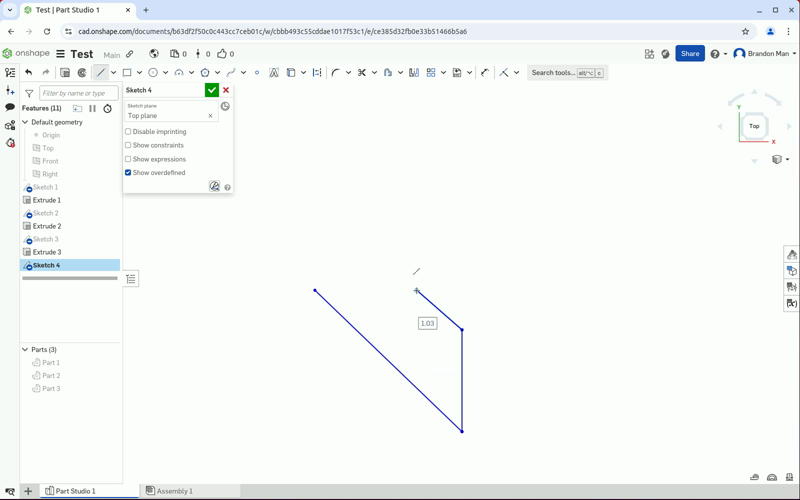
scroll(-6)
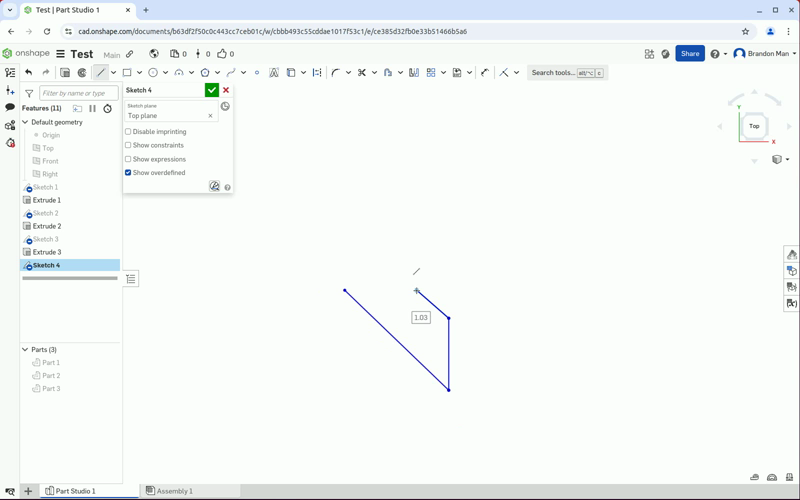
scroll(-6)
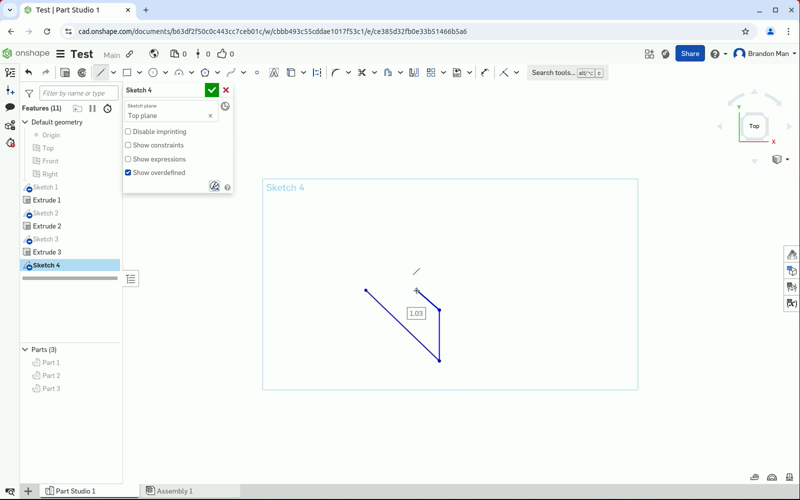
scroll(-6)
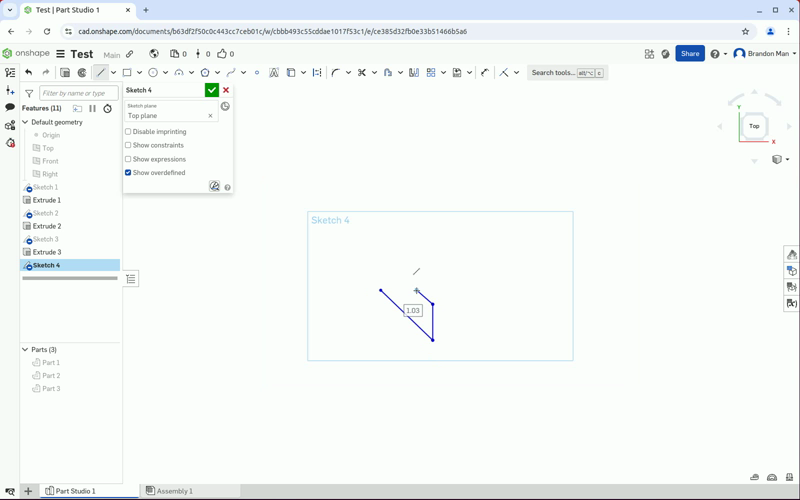
scroll(-6)
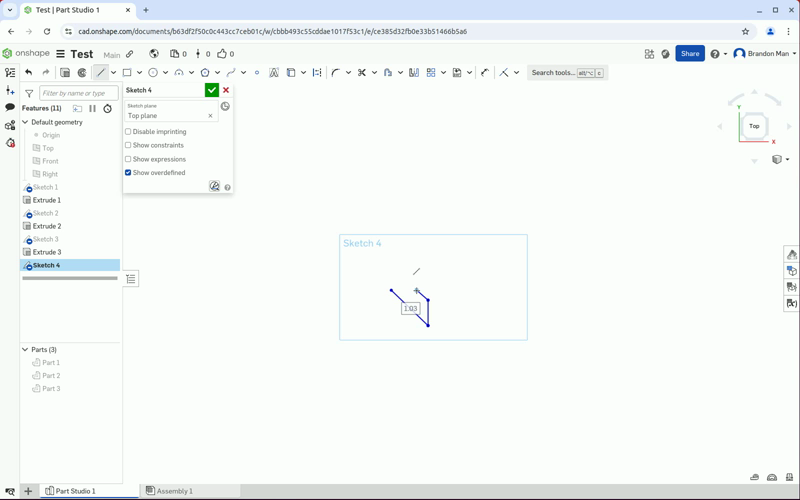
scroll(-6)
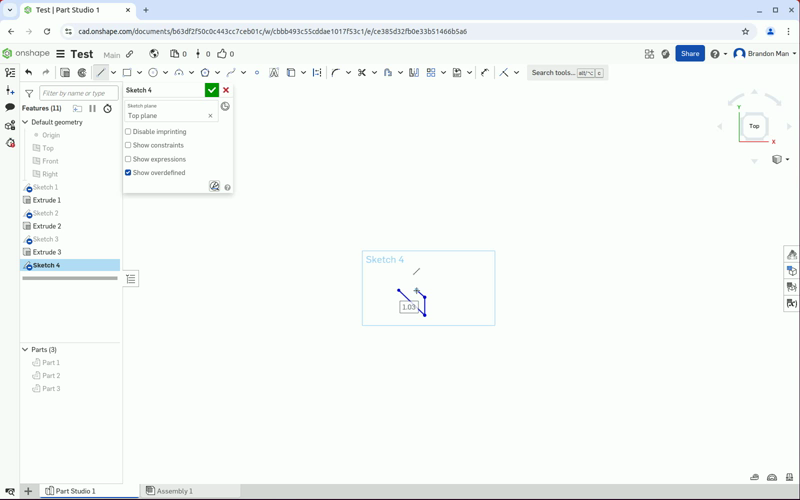
scroll(-6)
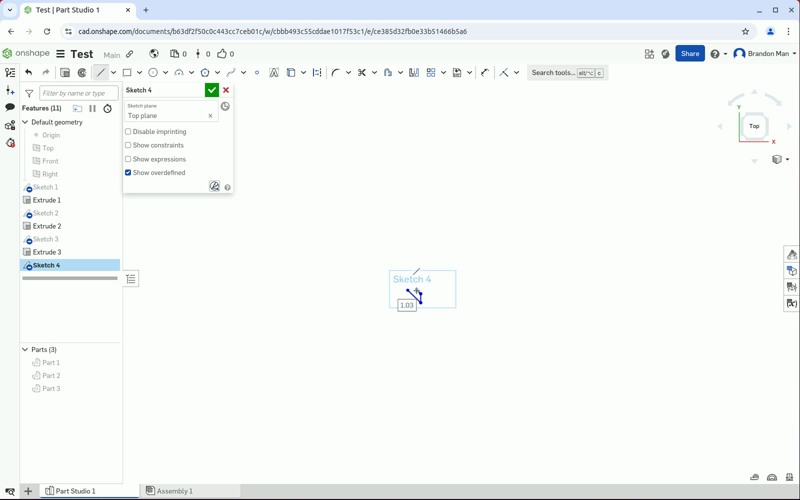
key_up(shift)
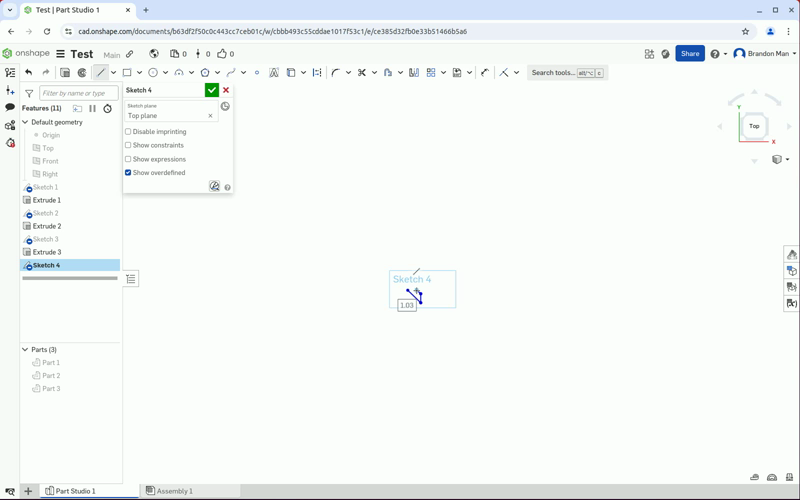
mouse_move(447, 290)
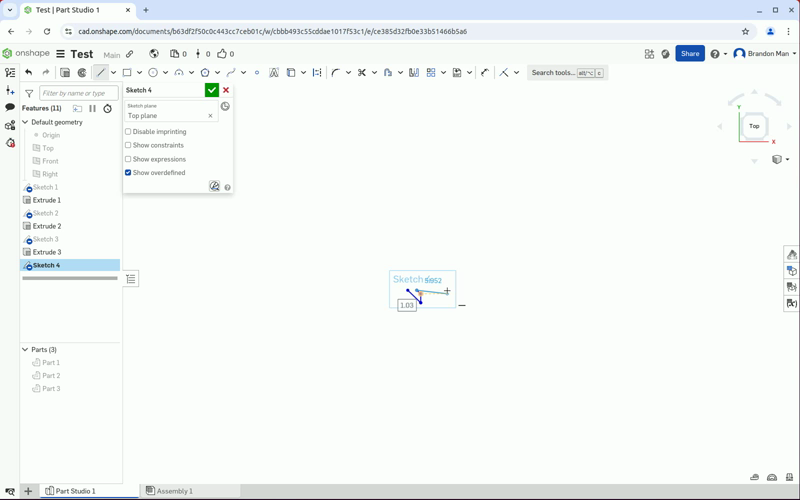
key_down(shift)
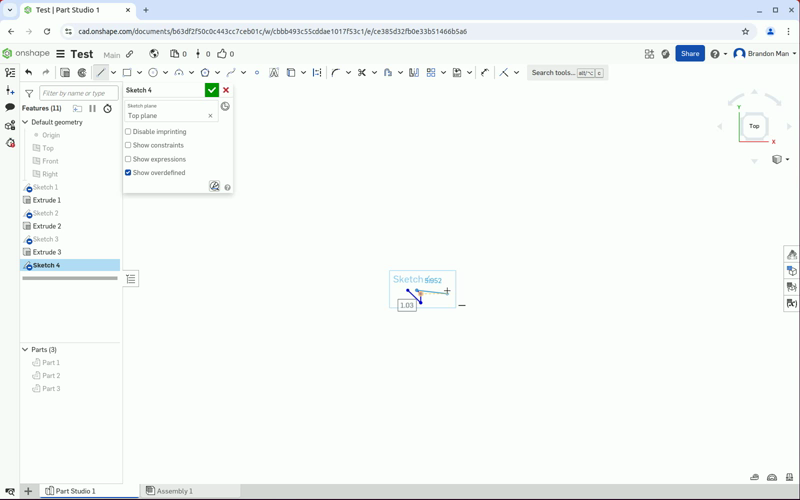
mouse_move(407, 290)
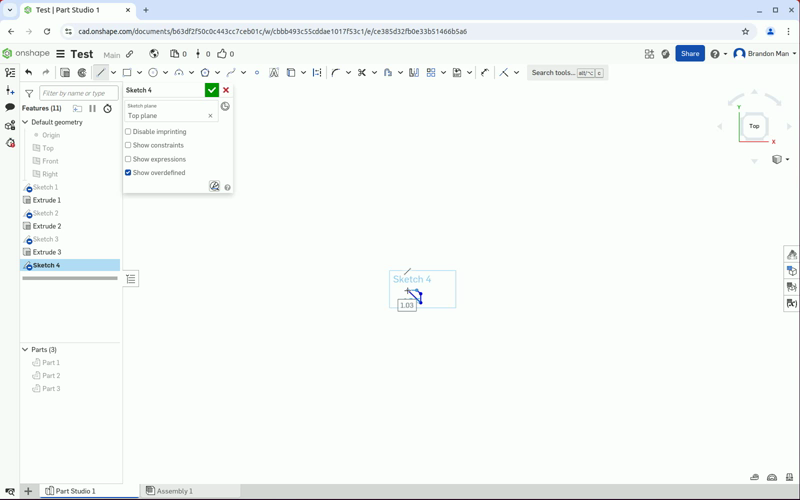
key_up(shift)
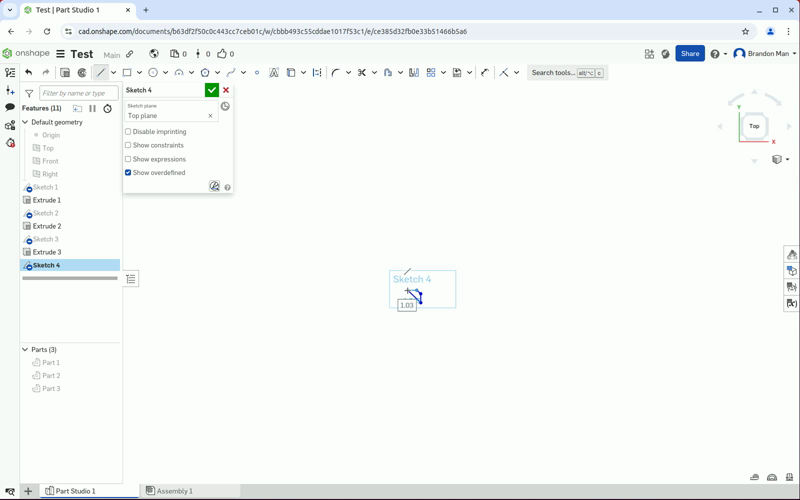
click(407, 290)
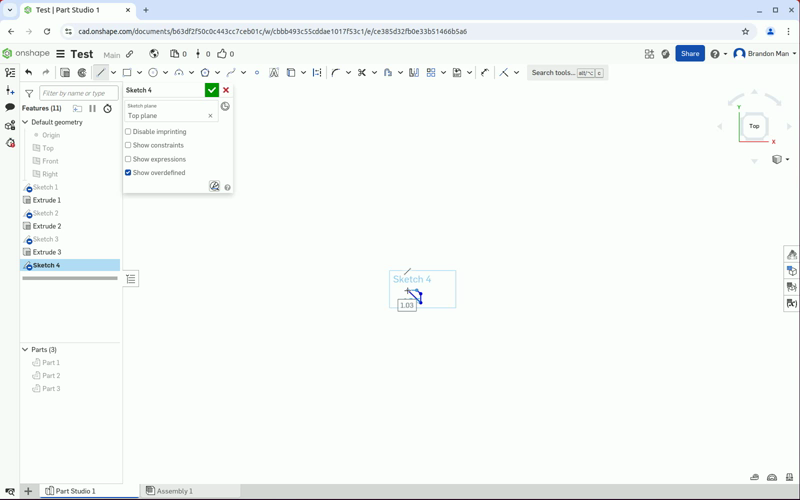
key(esc)
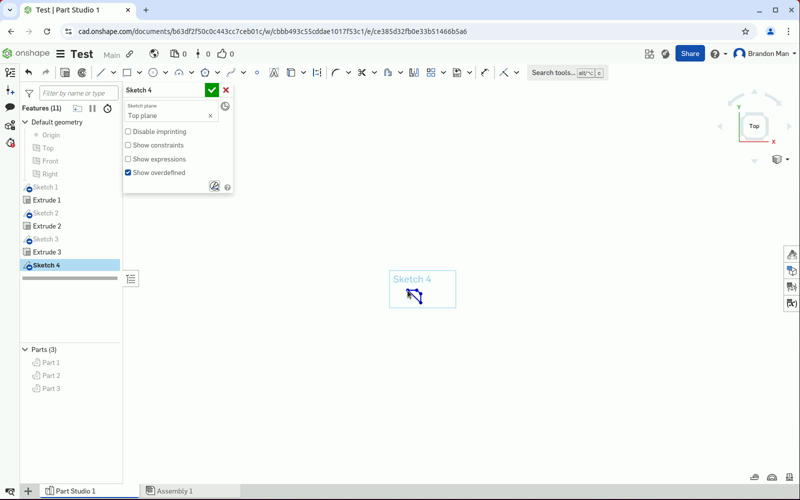
mouse_move(413, 291)
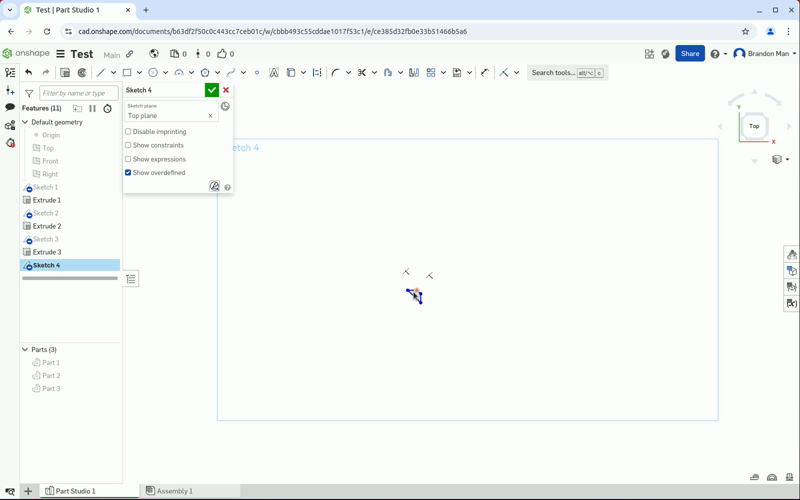
scroll(6)
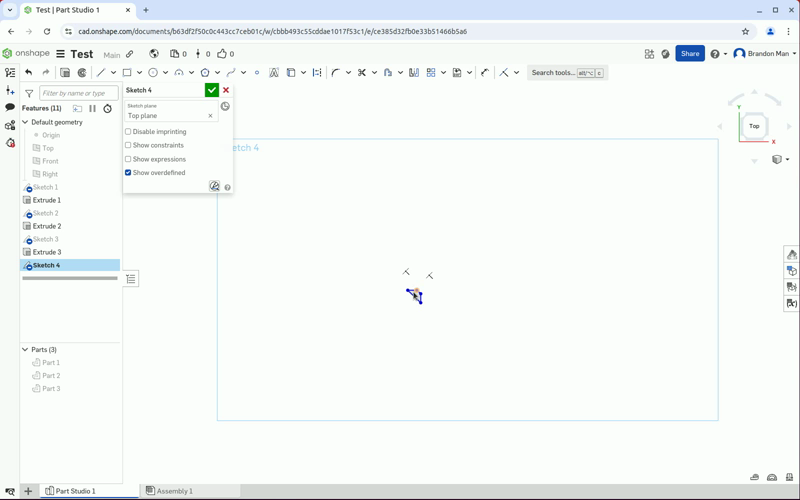
scroll(6)
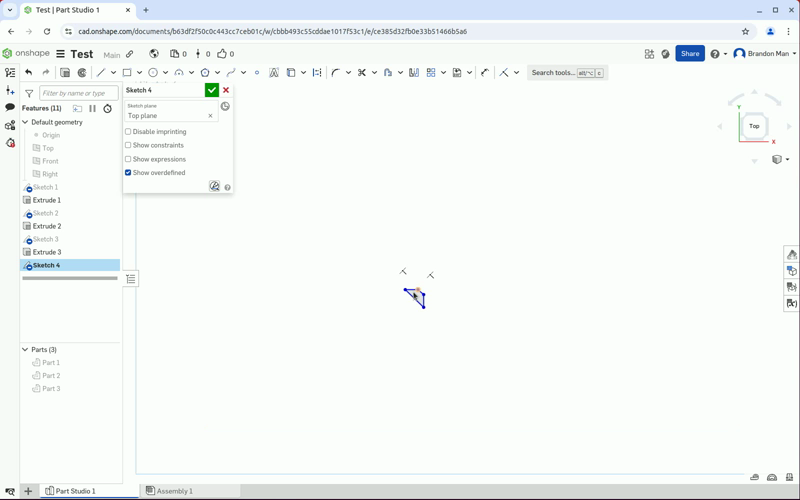
scroll(6)
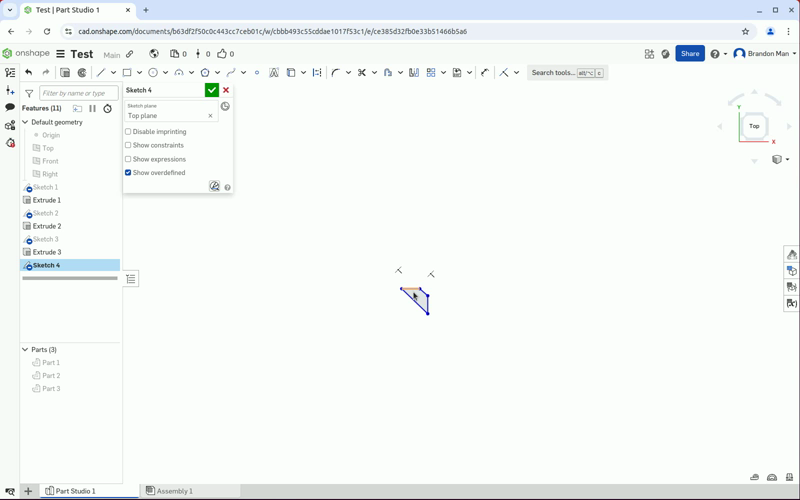
scroll(6)
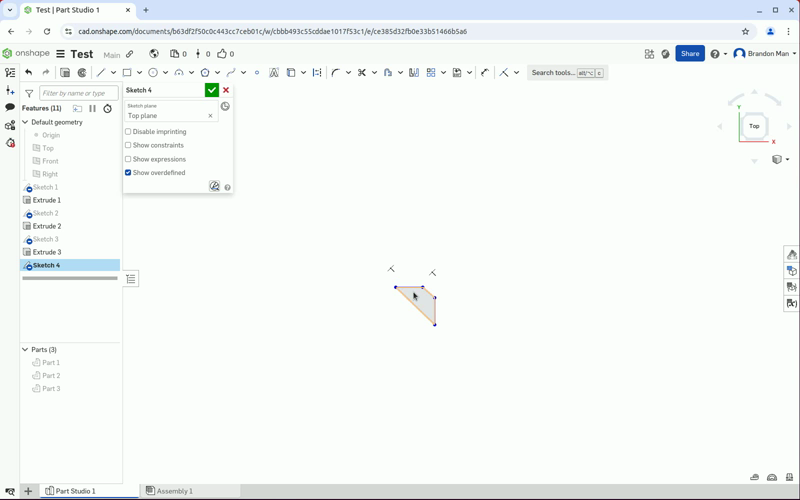
scroll(6)
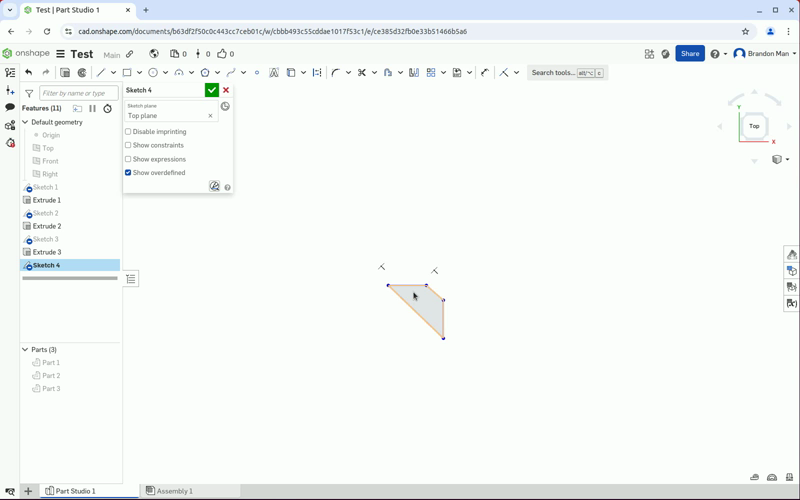
scroll(6)
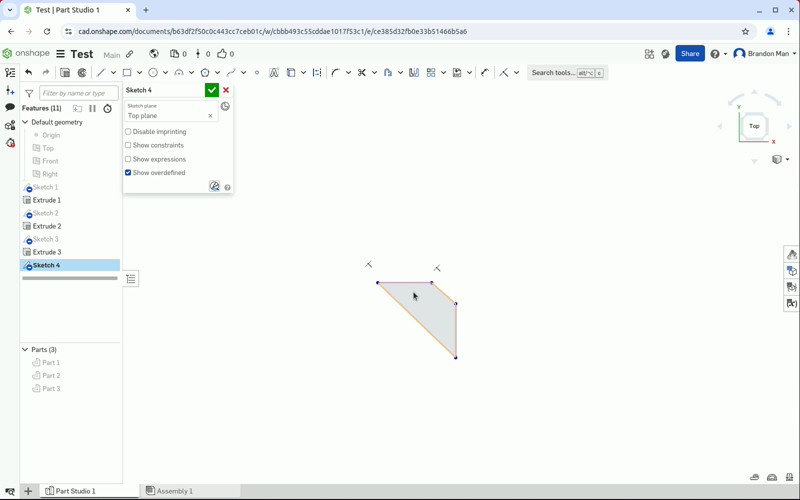
scroll(6)
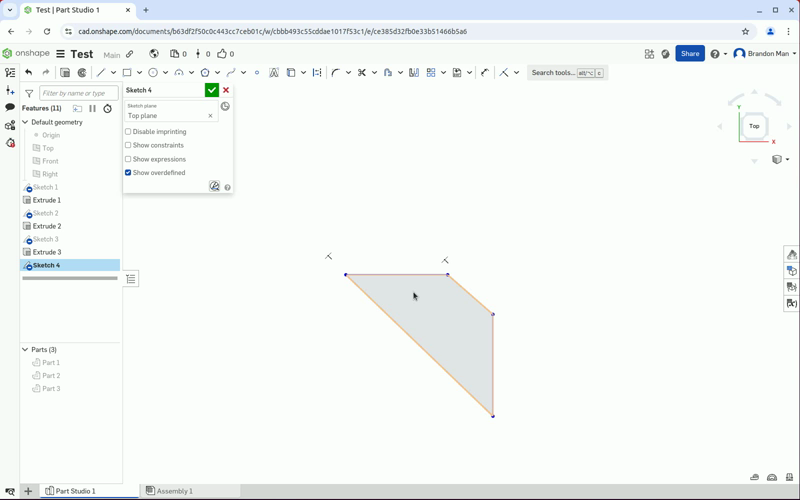
click(413, 291)
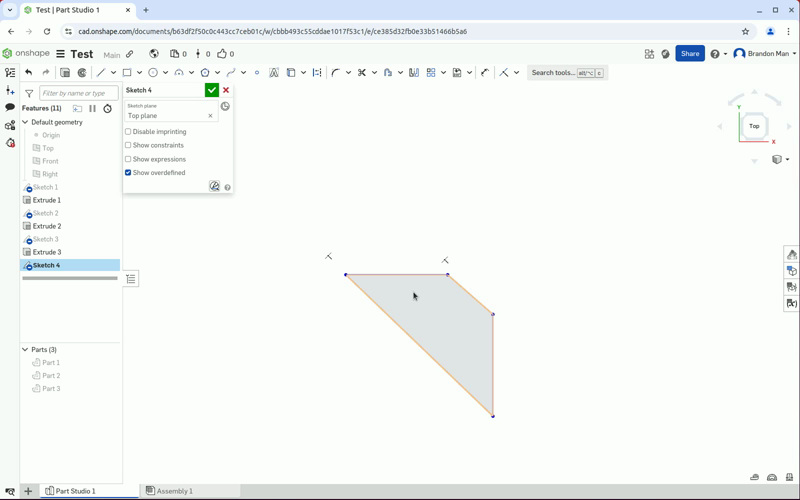
scroll(-6)
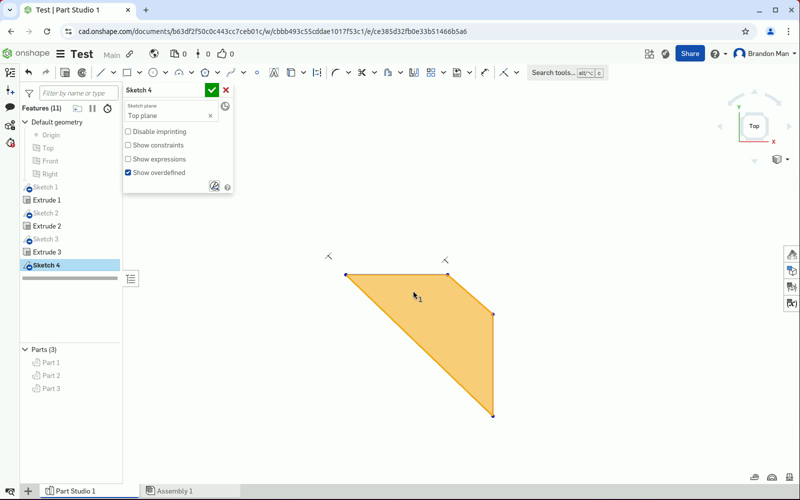
scroll(-6)
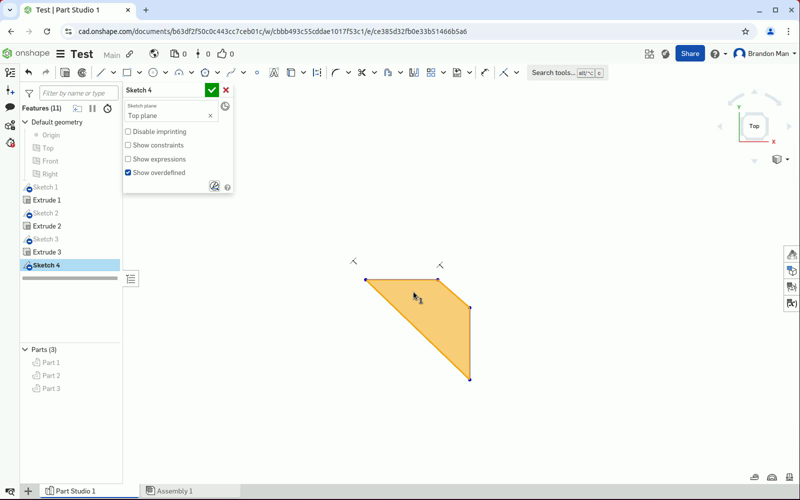
scroll(-6)
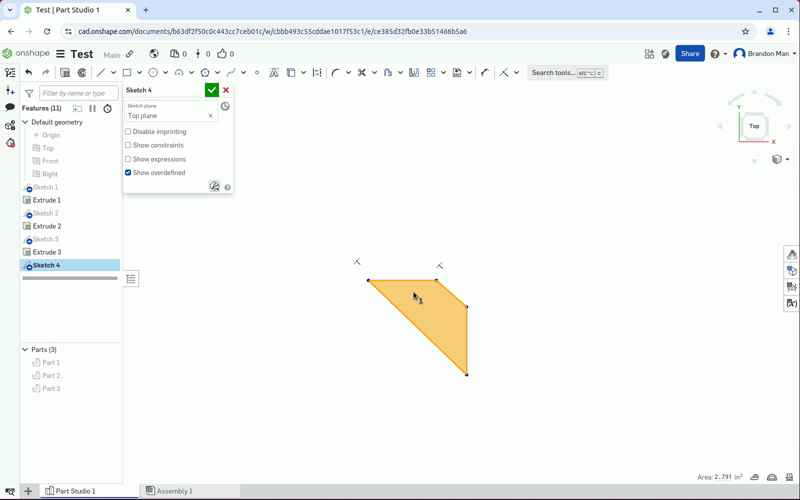
scroll(-6)
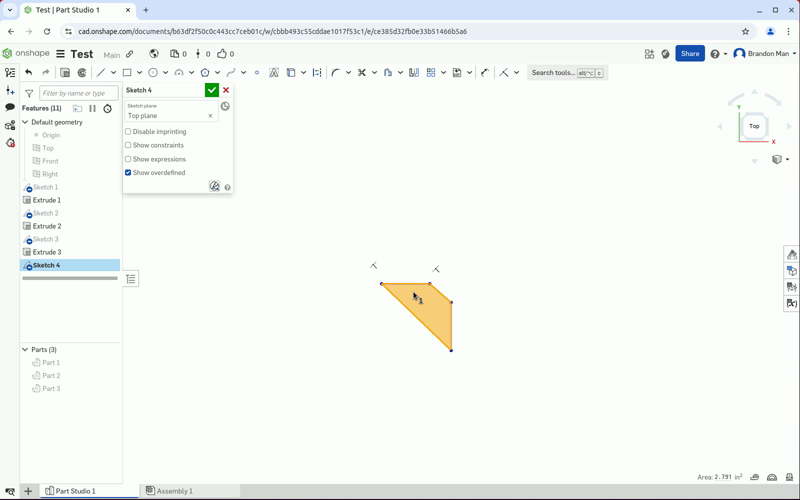
scroll(-6)
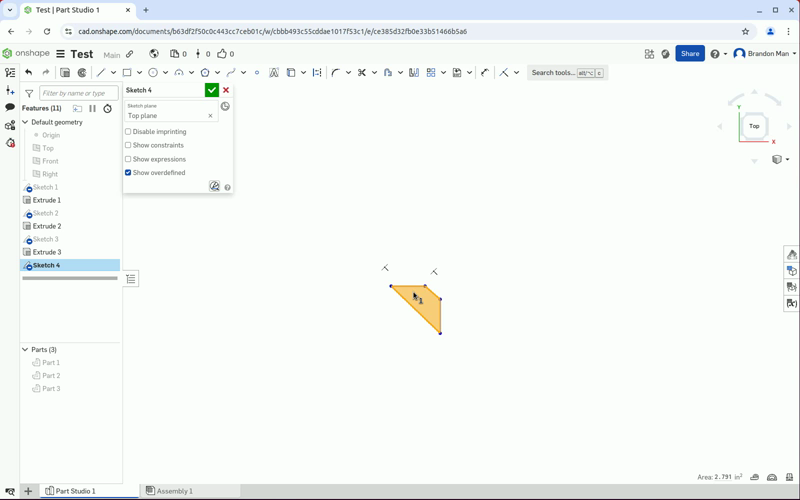
scroll(-6)
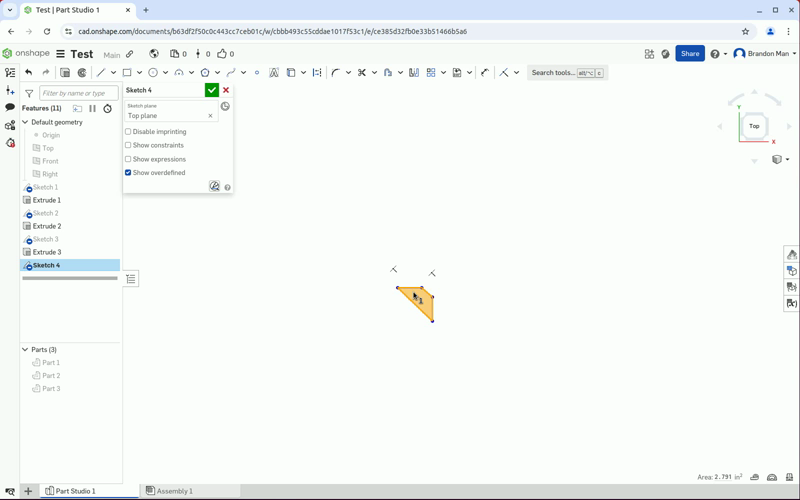
scroll(-6)
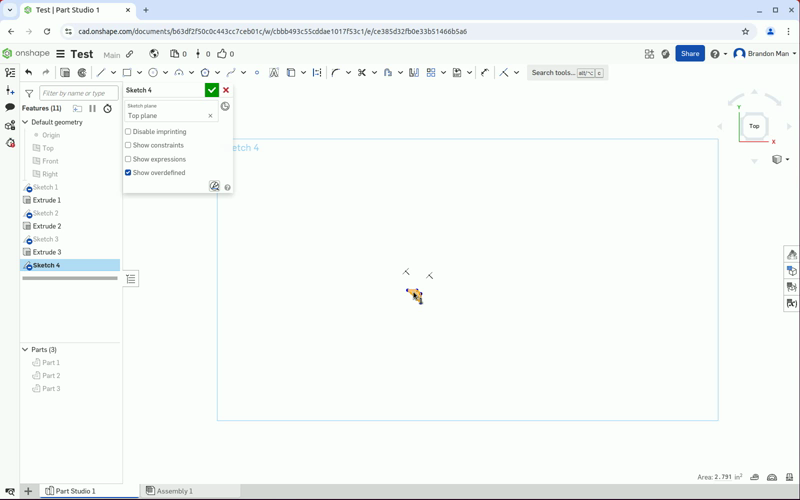
mouse_move(73, 352)
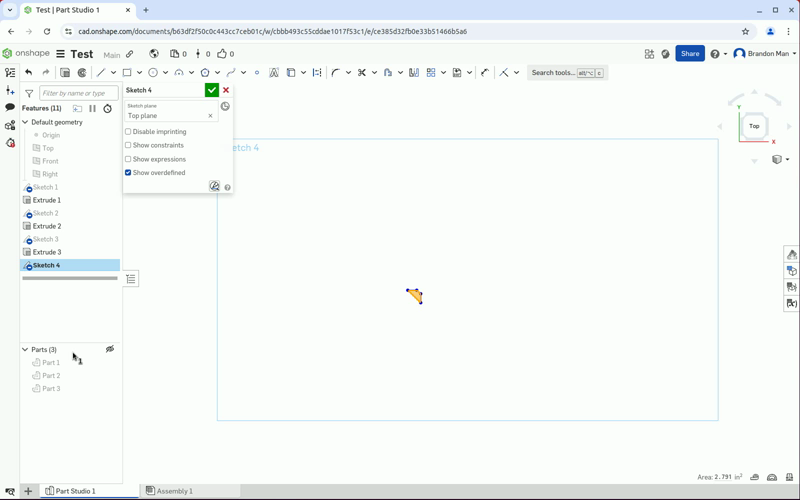
key(shift+y)
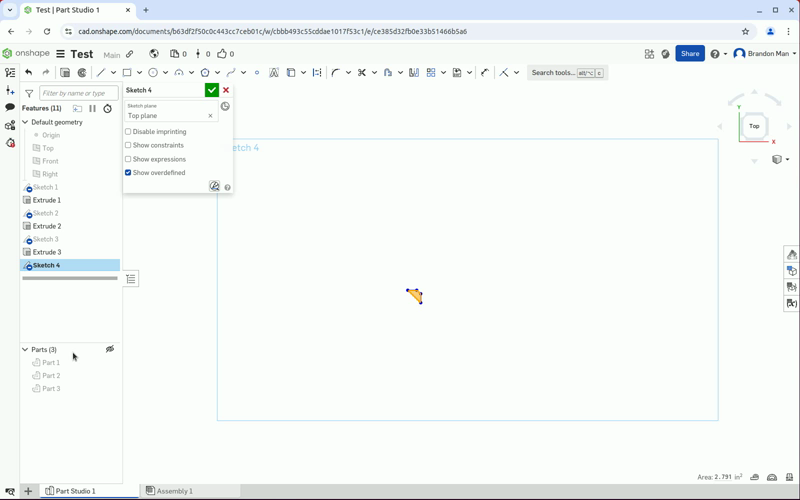
key(shift+e)
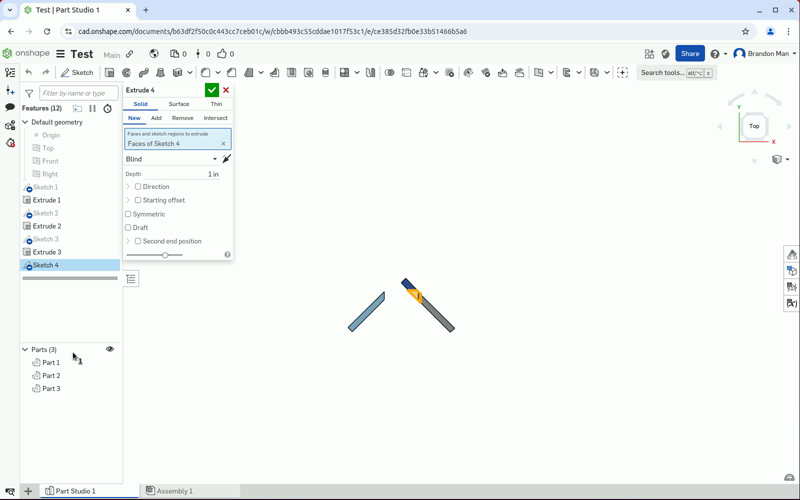
mouse_move(143, 106)
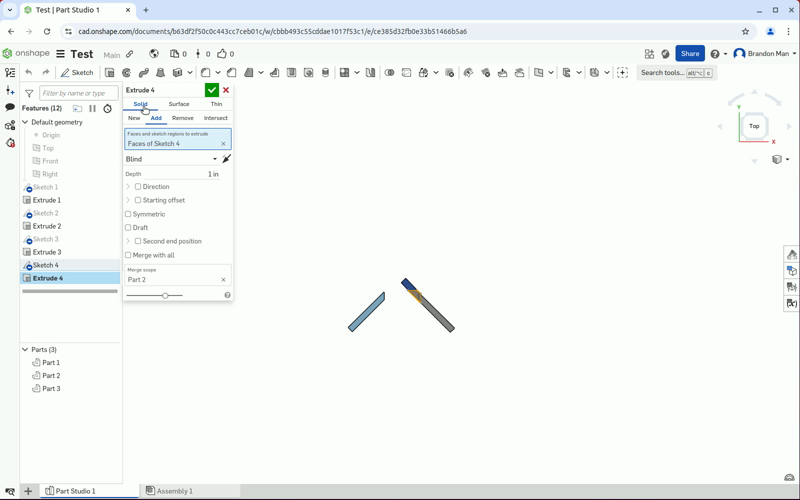
click(143, 106)
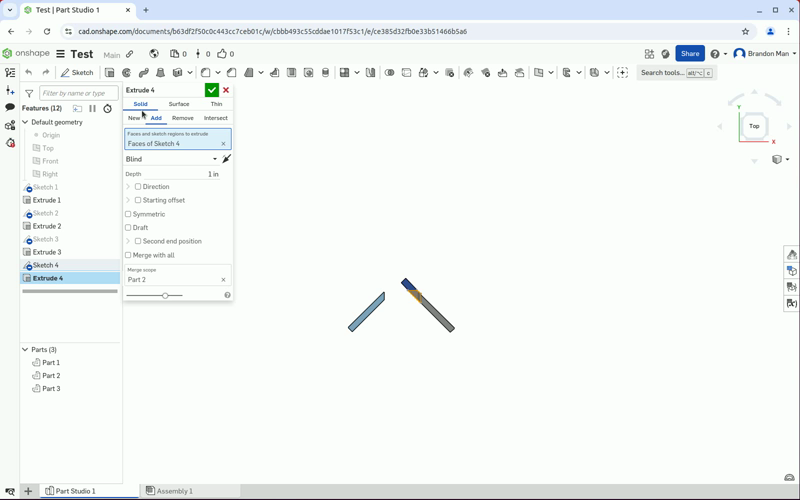
mouse_move(137, 120)
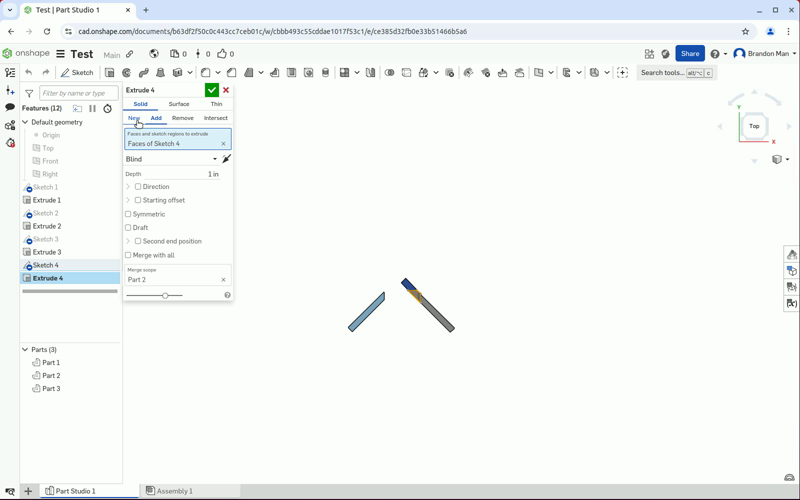
click(137, 120)
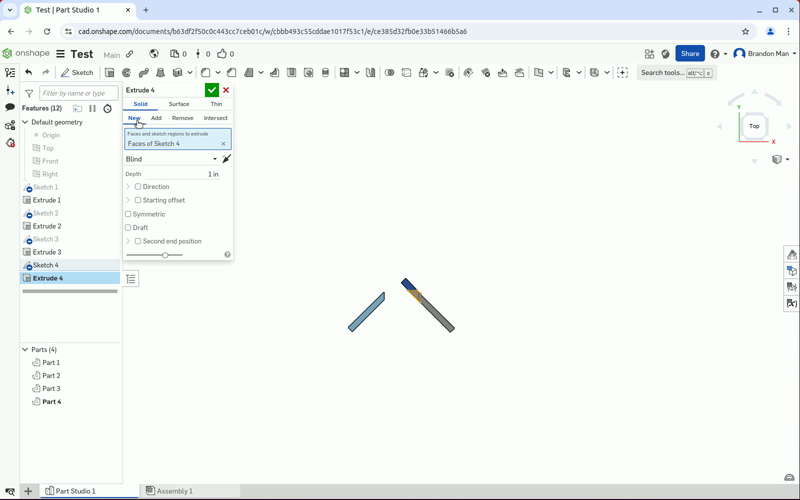
key(tab, 4)
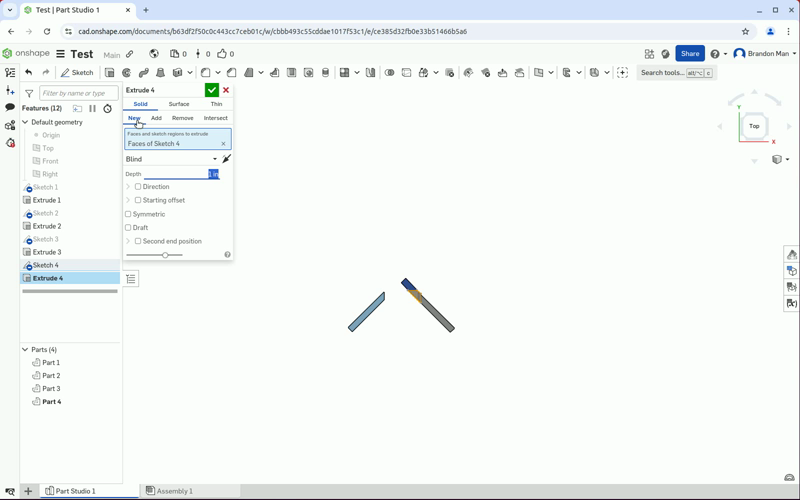
text(-1.204)
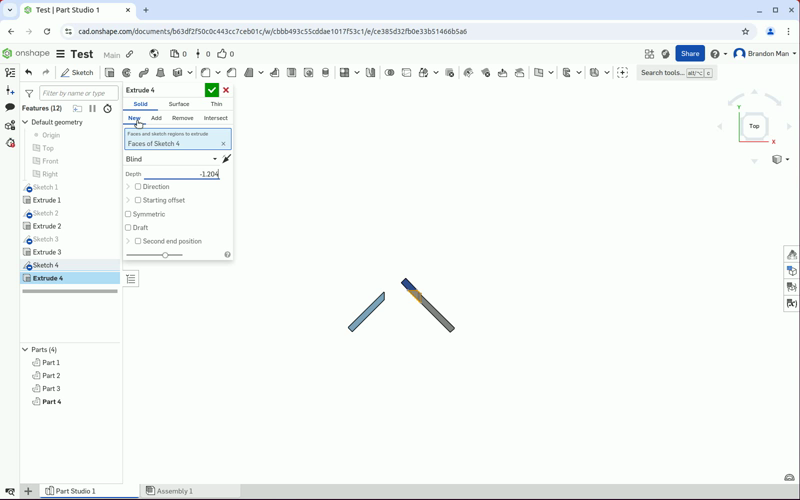
key(enter)
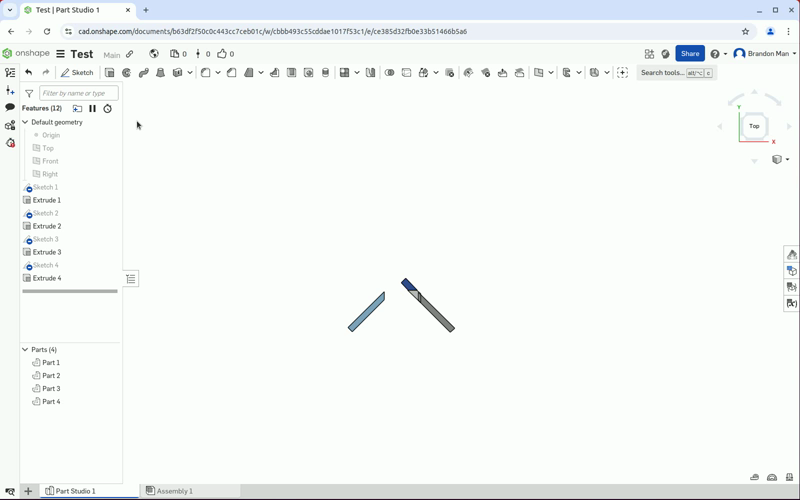
key(shift+h)
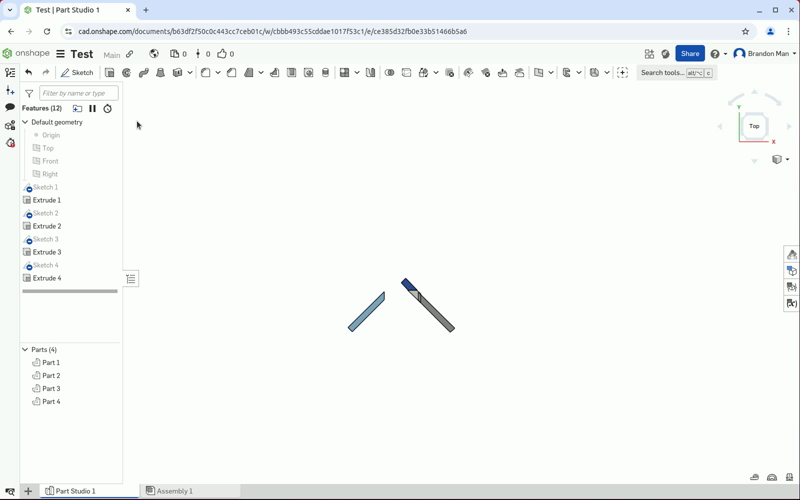
key(shift+h)
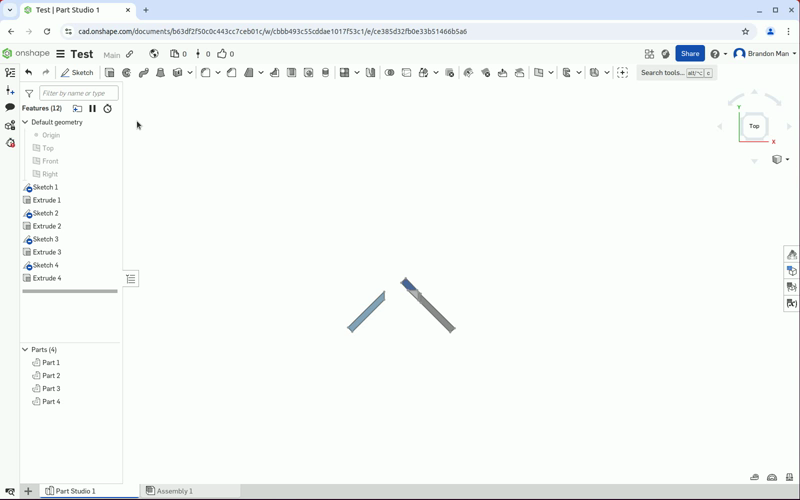
key(shift+7)
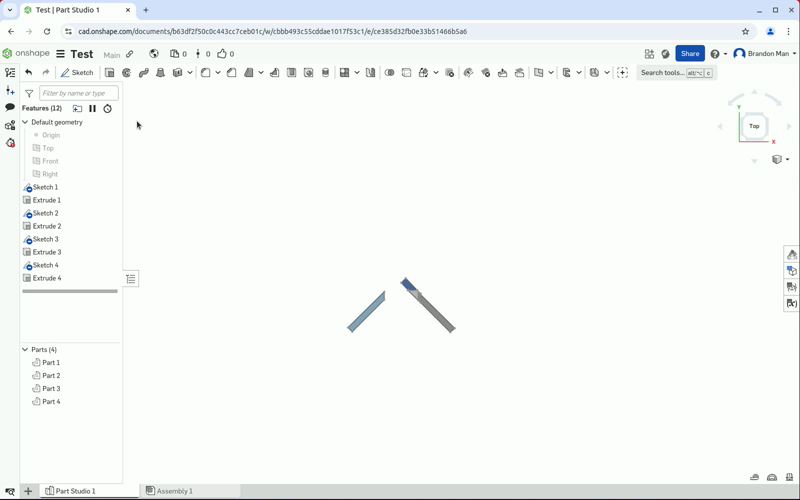
key(up, 3)
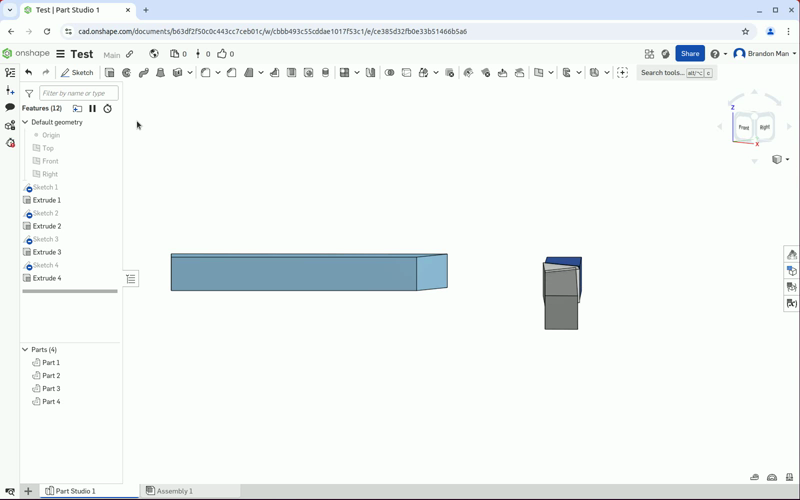
key(left, 3)
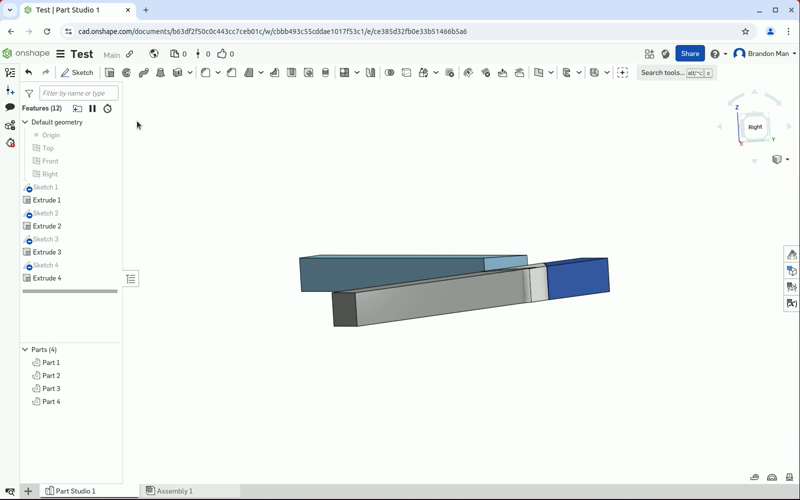
key(right, 3)
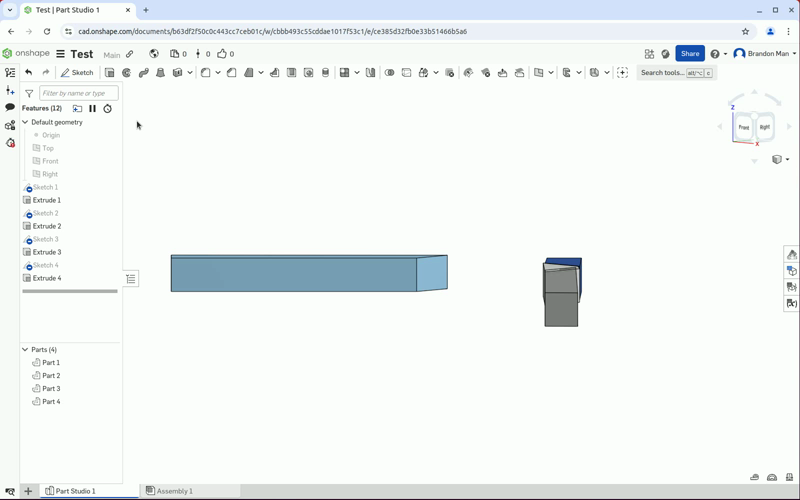
key(down, 3)
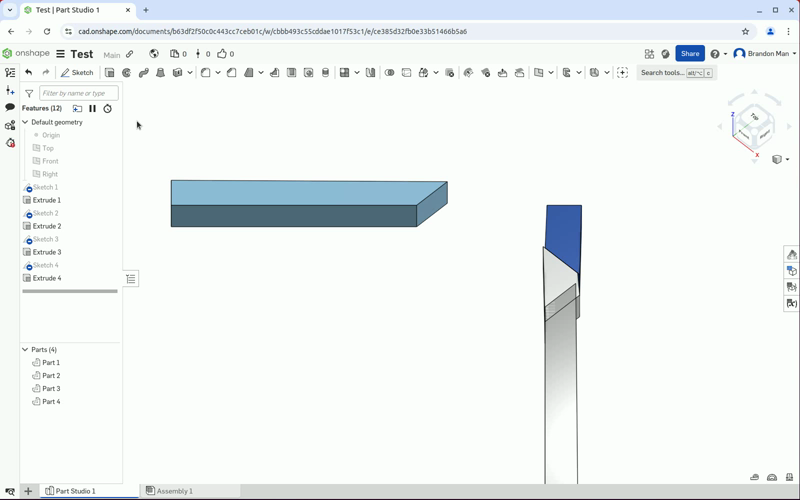
mouse_move(73, 189)
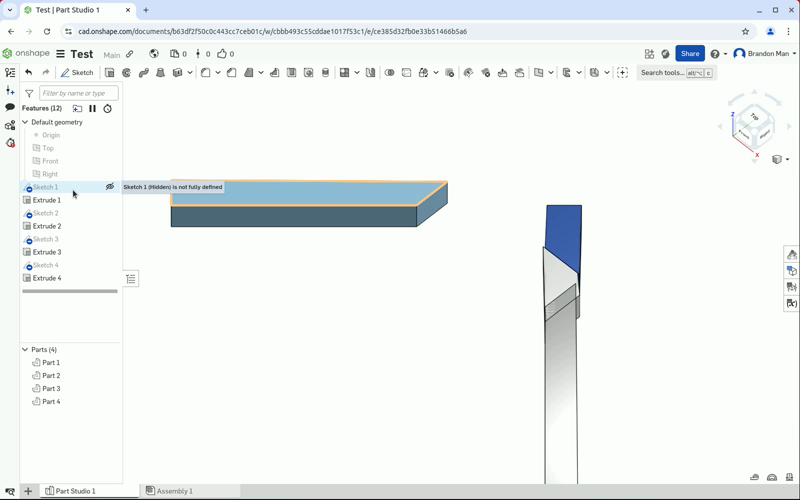
click(73, 189)